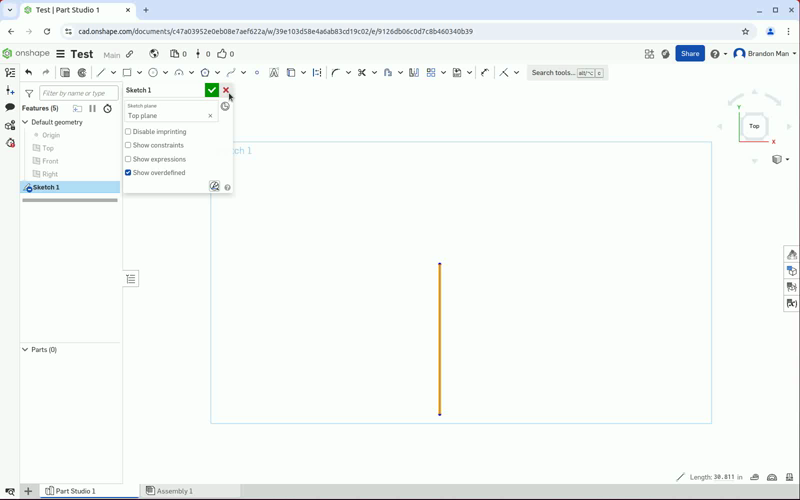
key(shift+h)
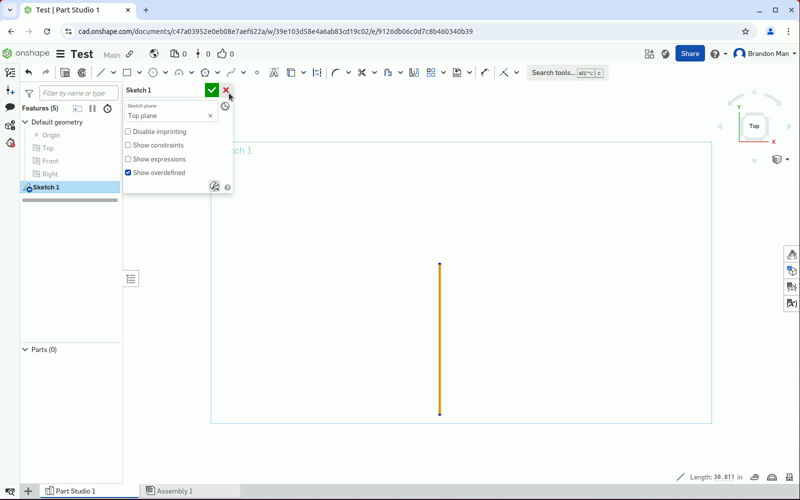
key(shift+s)
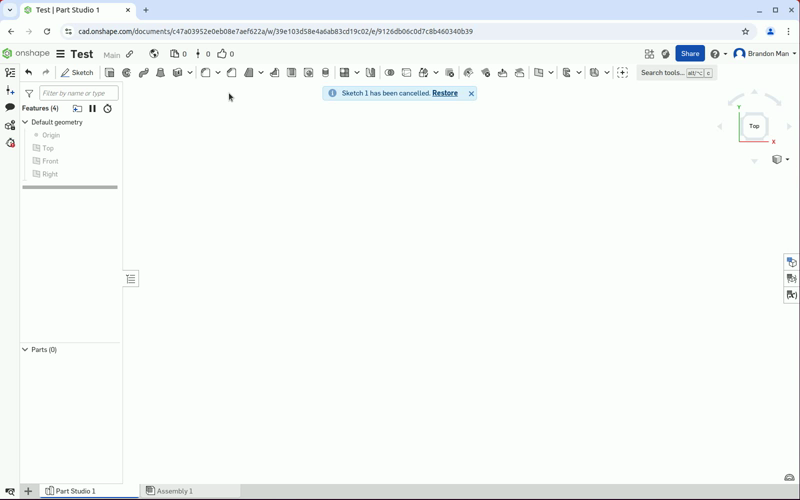
mouse_move(73, 150)
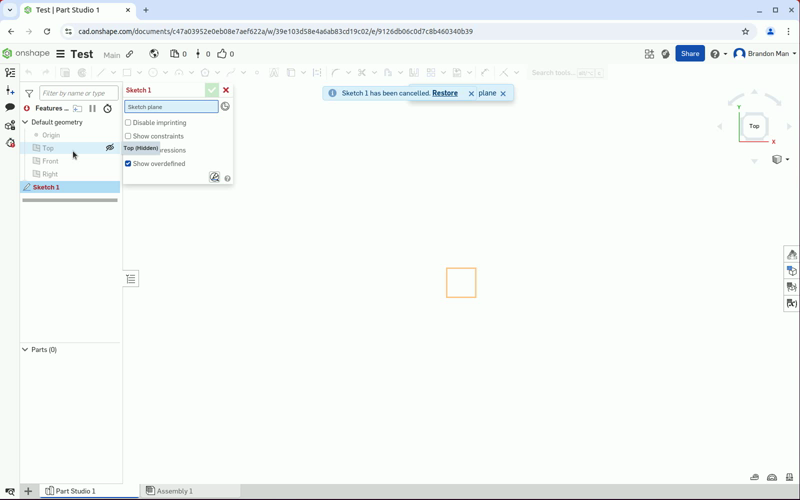
click(73, 150)
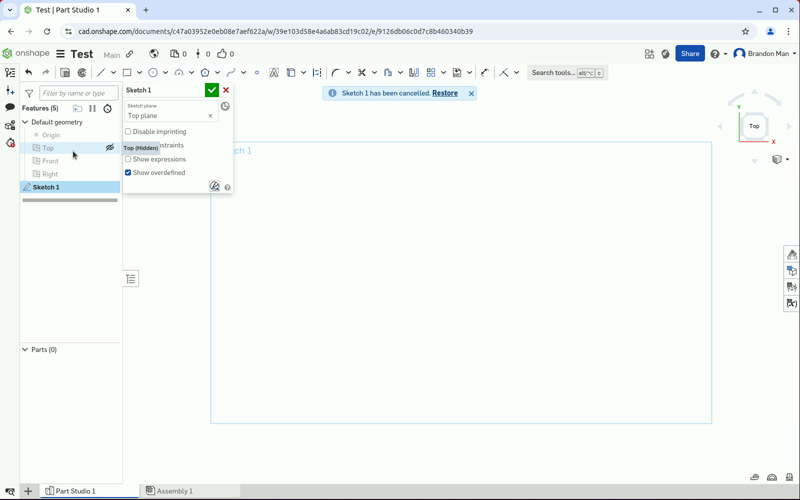
mouse_move(73, 352)
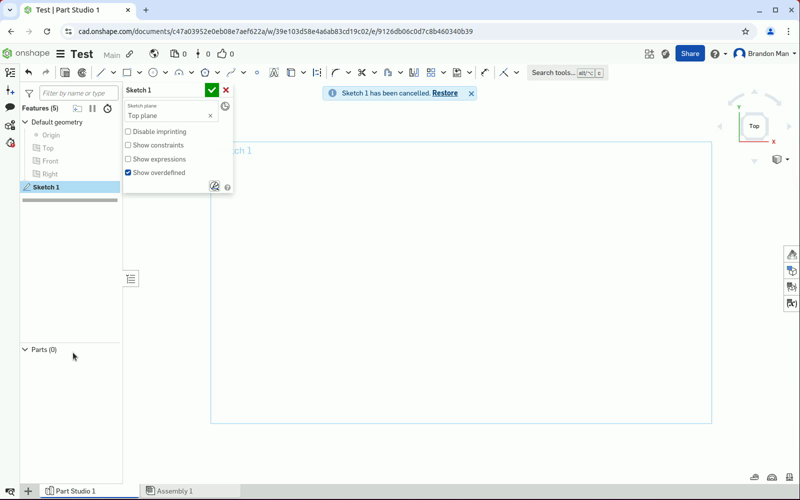
key(y)
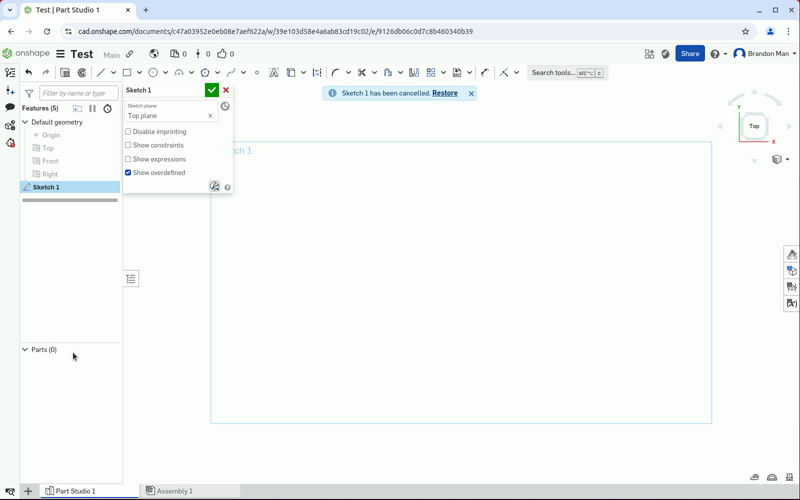
key(l)
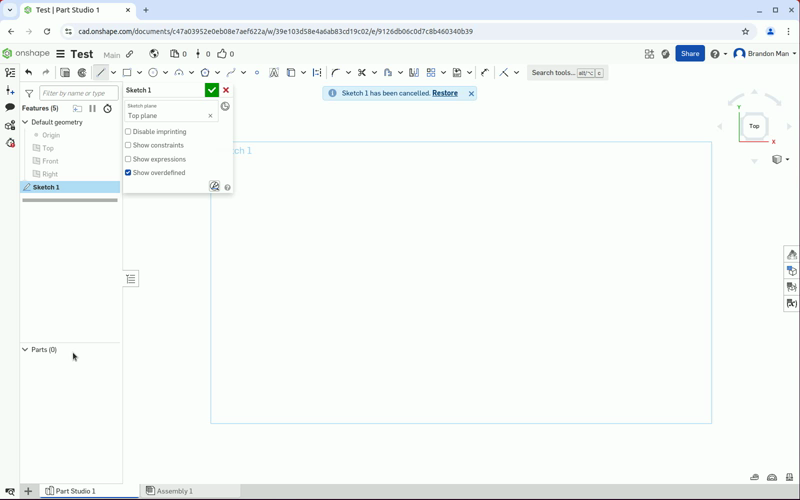
key_down(shift)
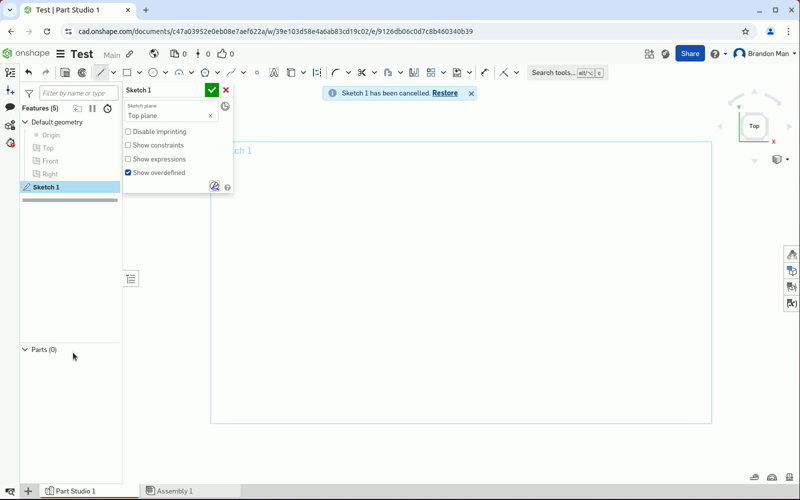
mouse_move(348, 316)
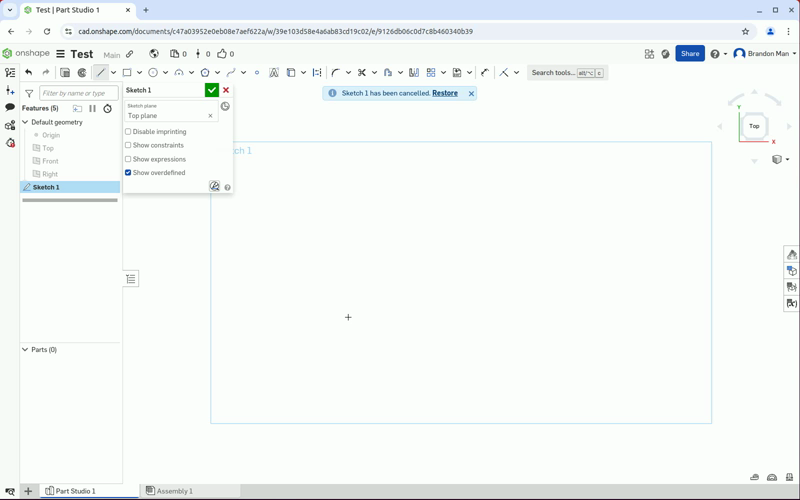
click(348, 316)
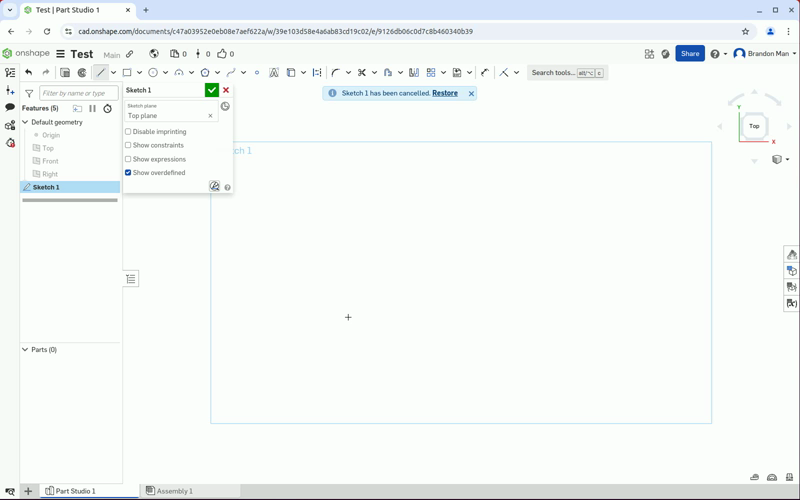
key_up(shift)
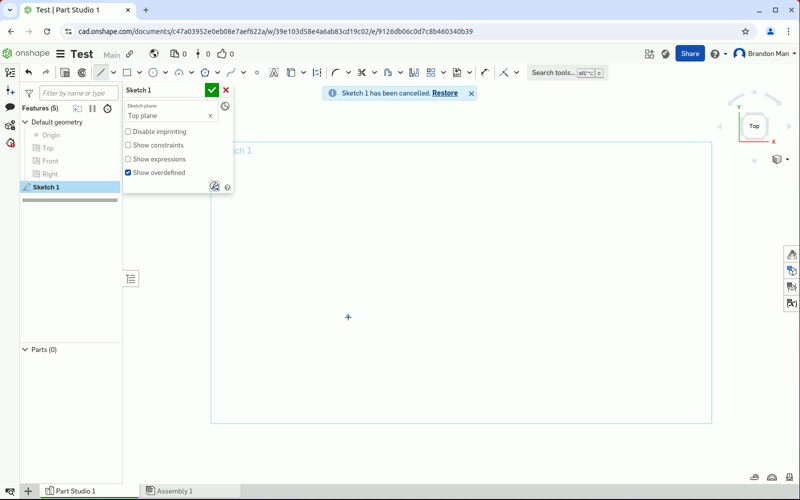
key_down(shift)
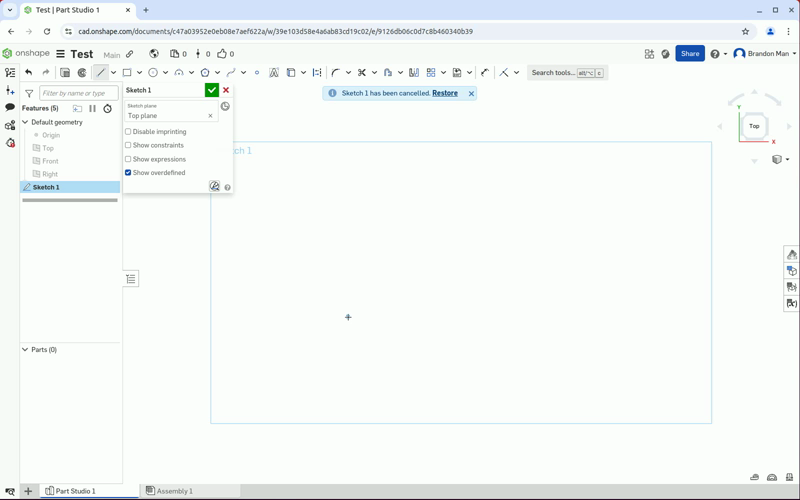
mouse_move(572, 316)
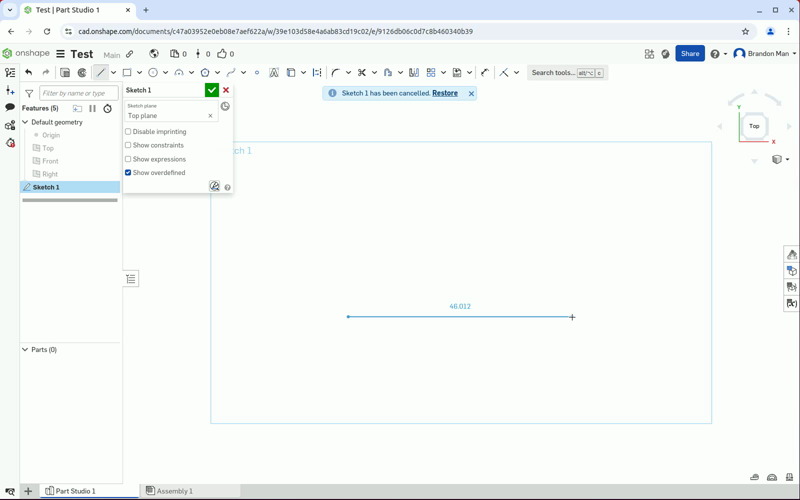
click(572, 316)
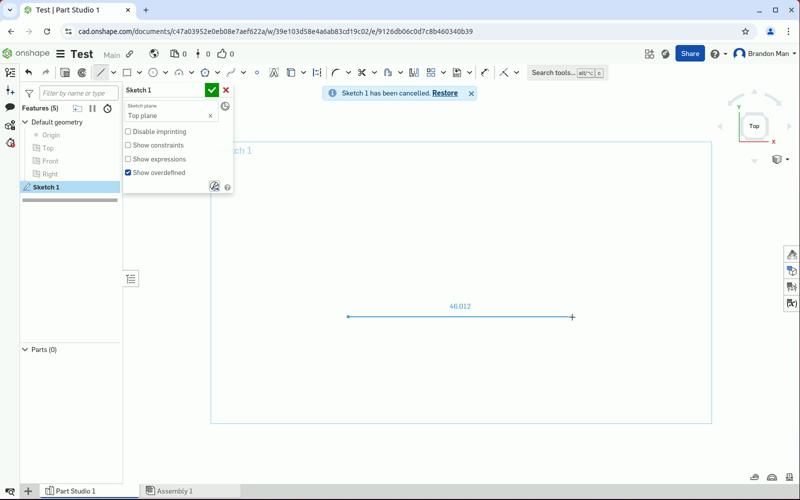
key_up(shift)
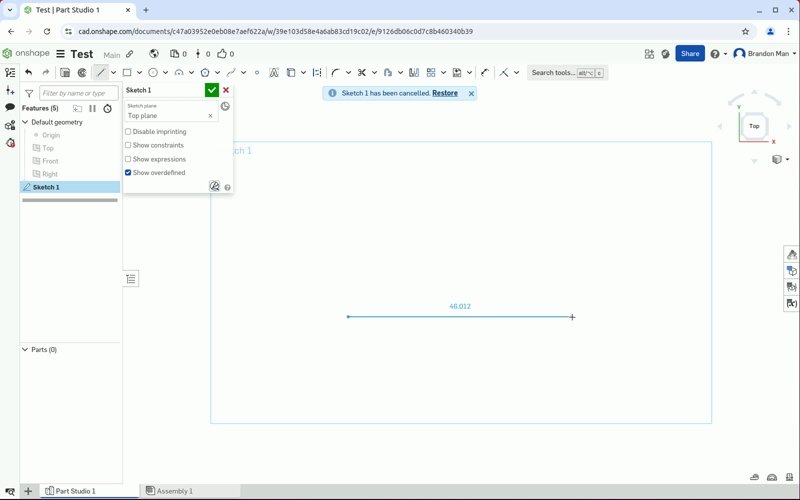
key_down(shift)
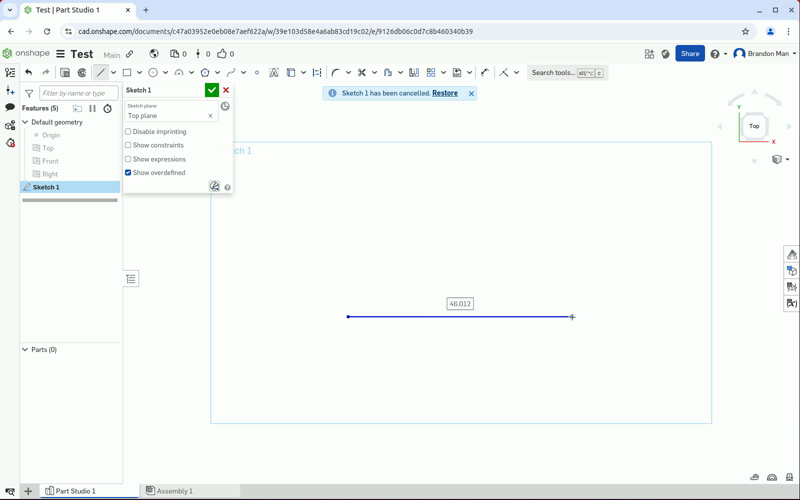
mouse_move(572, 241)
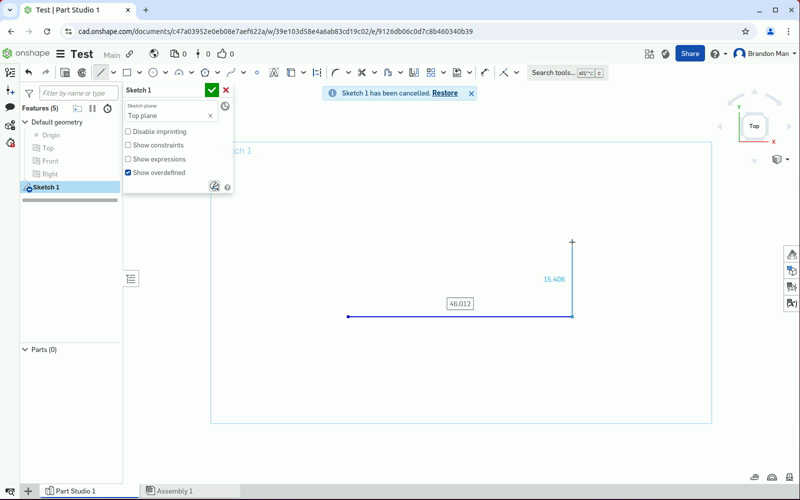
click(572, 241)
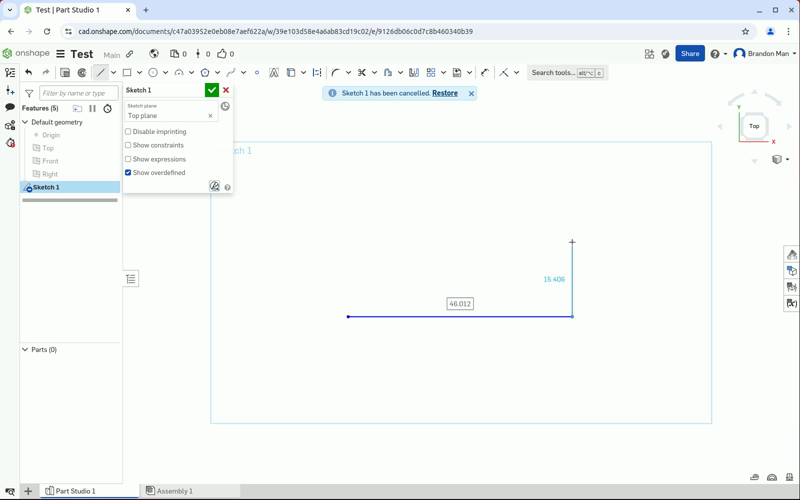
key_up(shift)
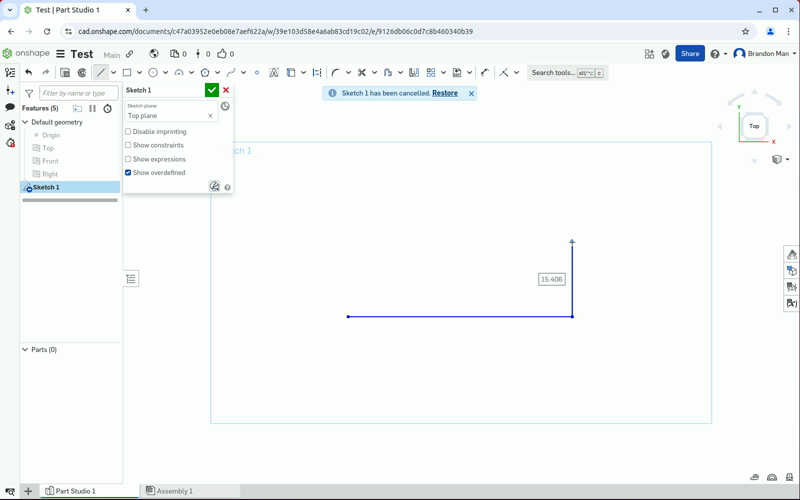
key_down(shift)
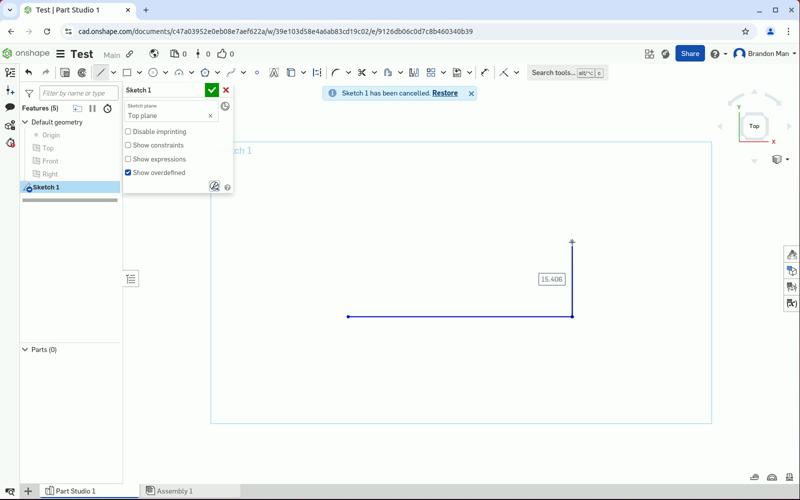
mouse_move(348, 241)
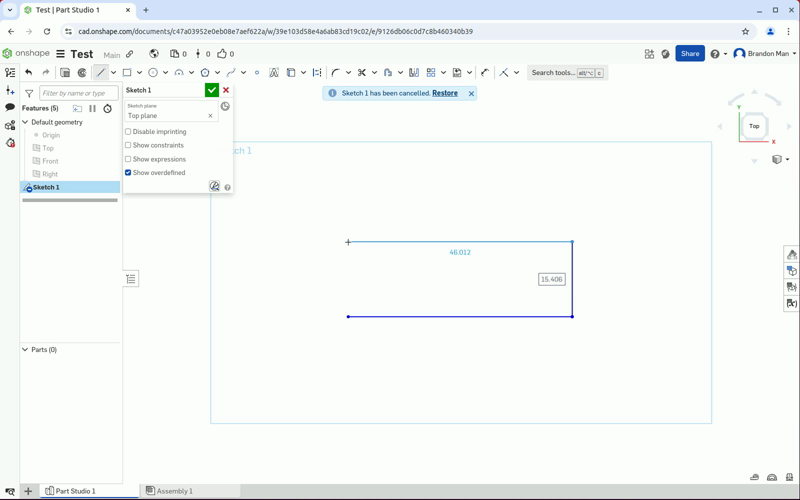
click(348, 241)
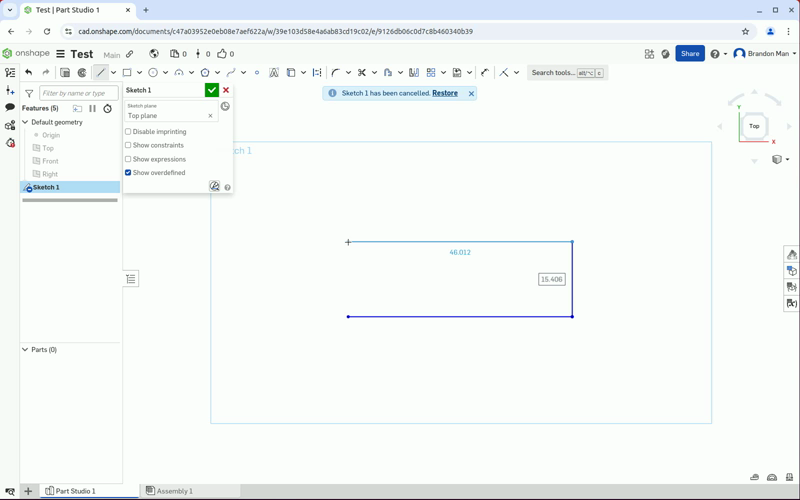
key_up(shift)
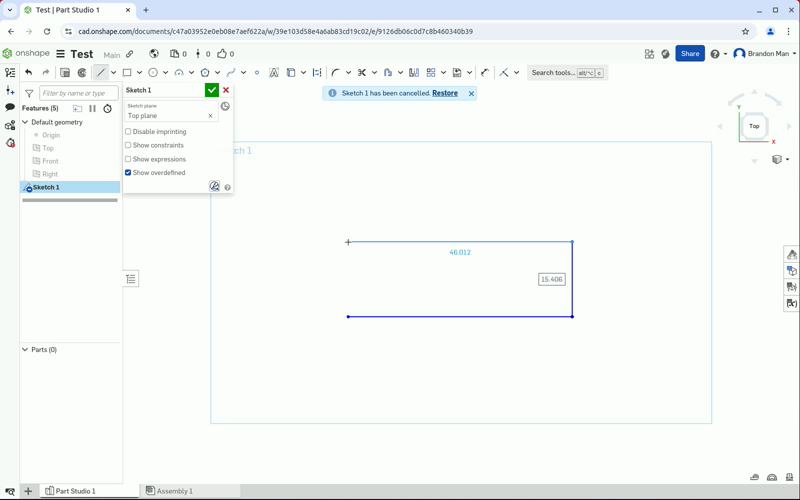
key_down(shift)
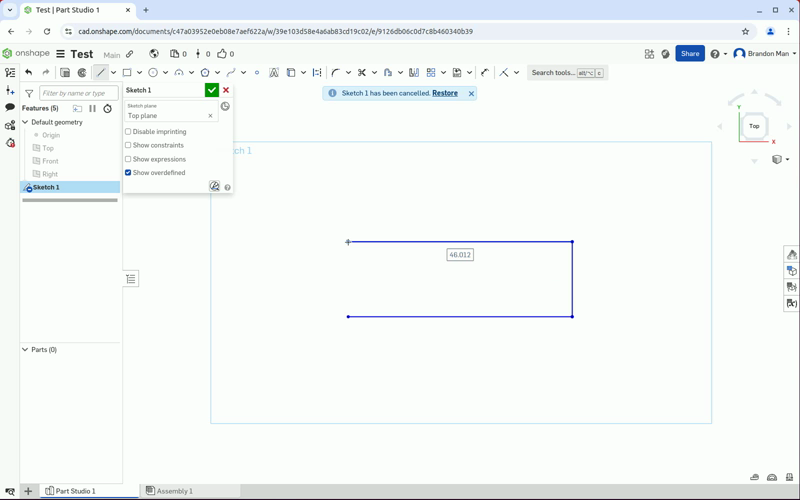
mouse_move(348, 316)
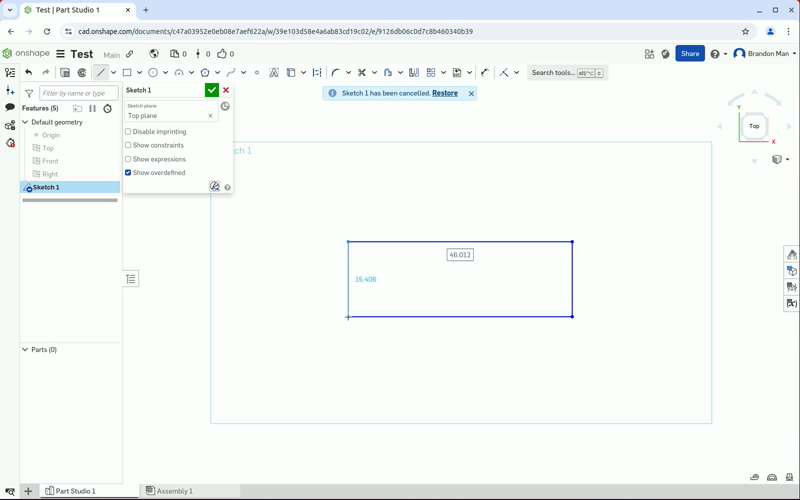
key_up(shift)
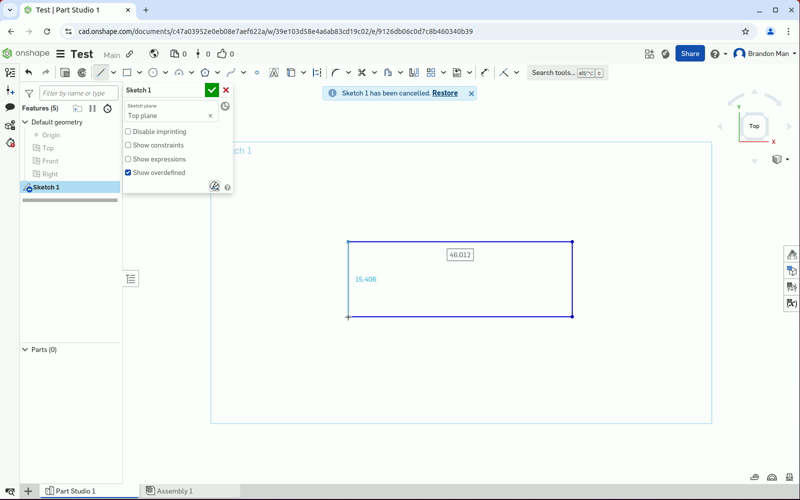
click(348, 316)
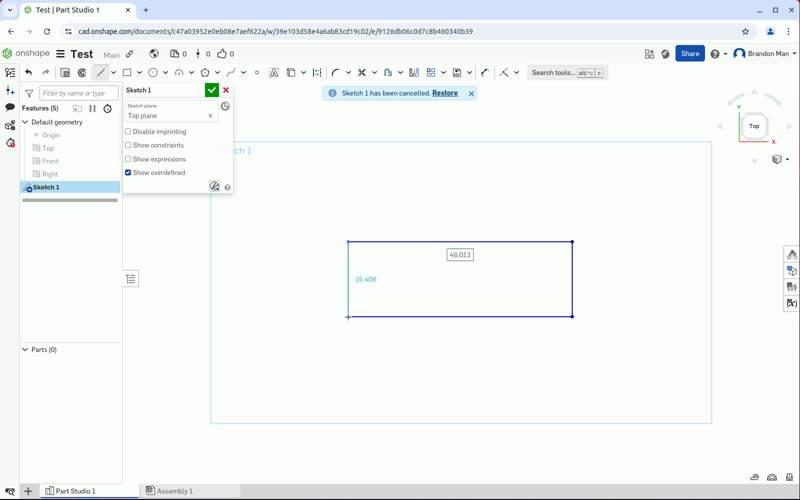
key(esc)
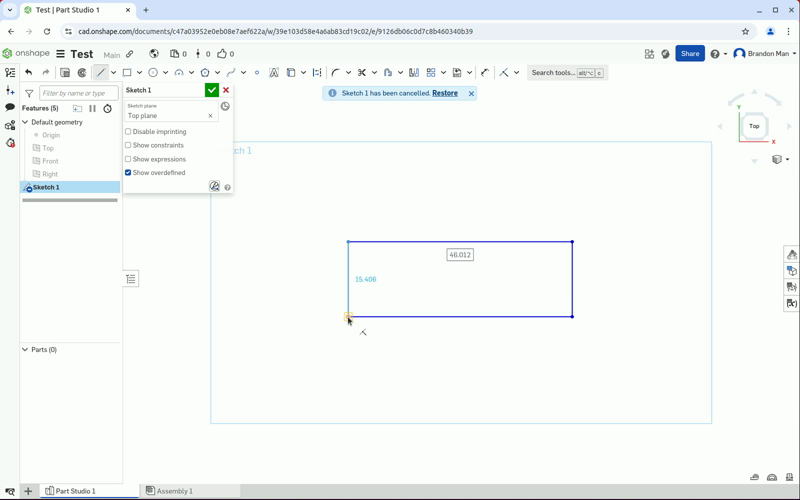
key(c)
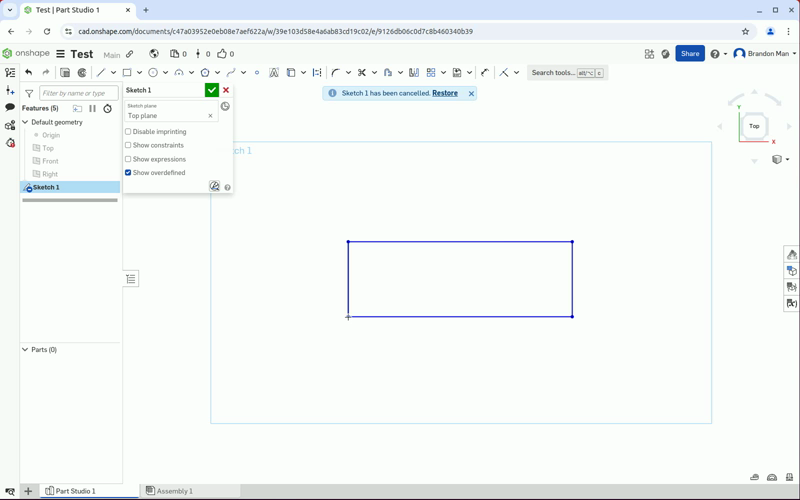
key_down(shift)
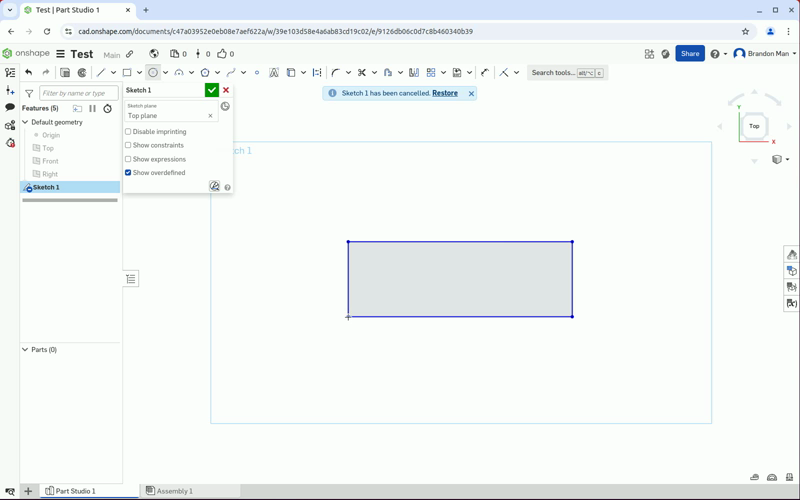
mouse_move(362, 258)
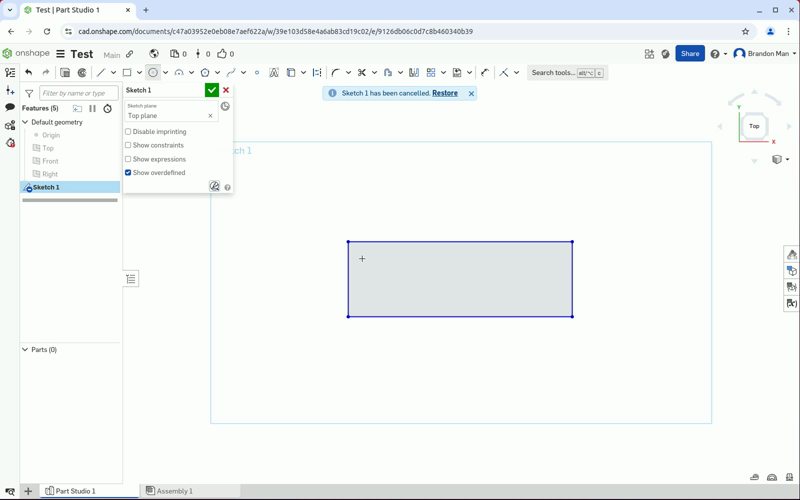
click(362, 258)
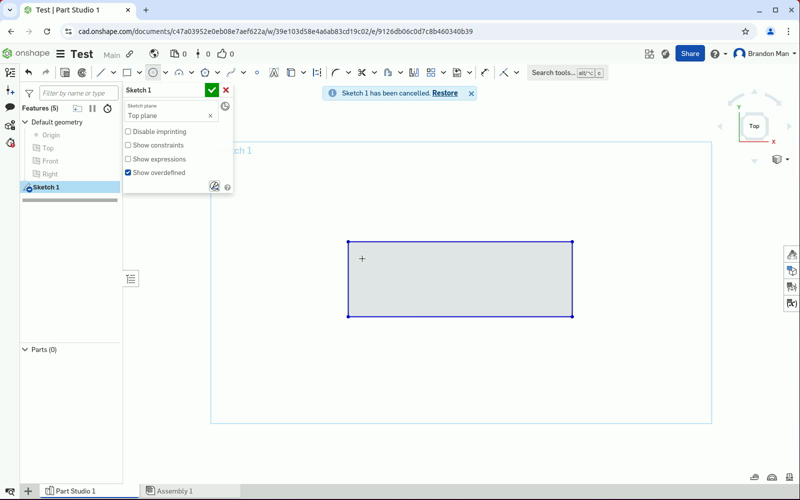
key_up(shift)
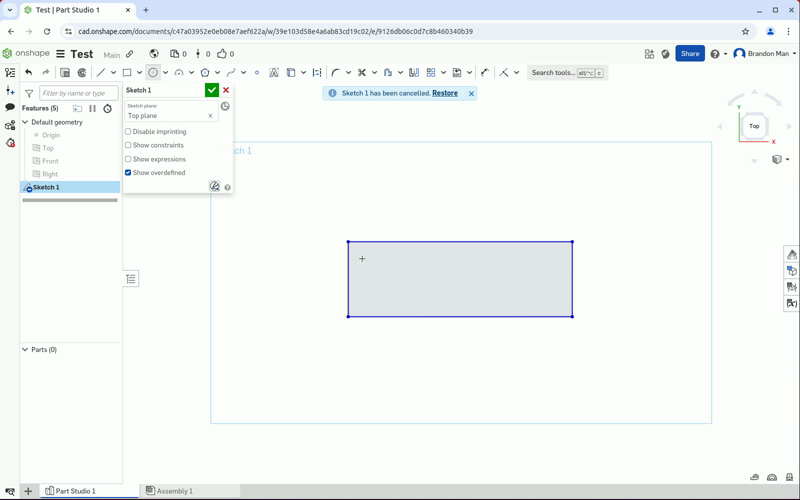
mouse_move(371, 258)
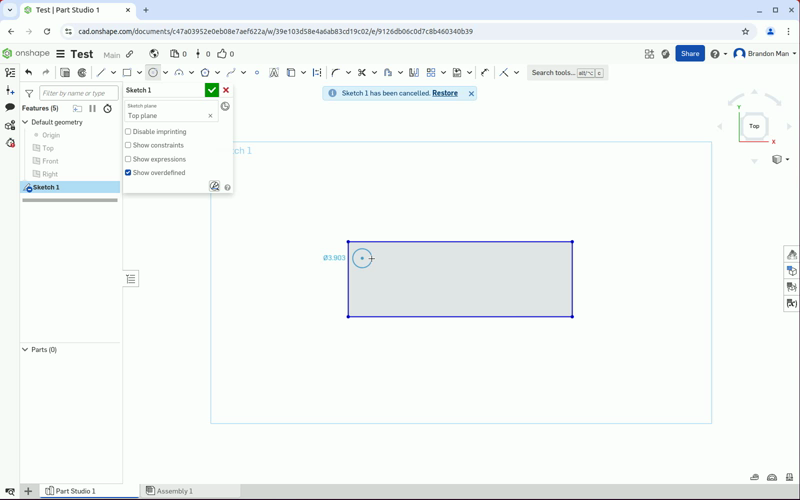
click(371, 258)
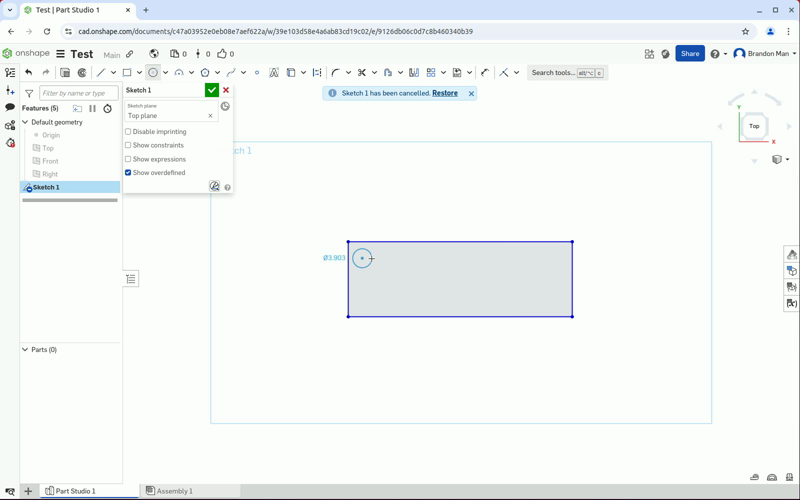
key(esc)
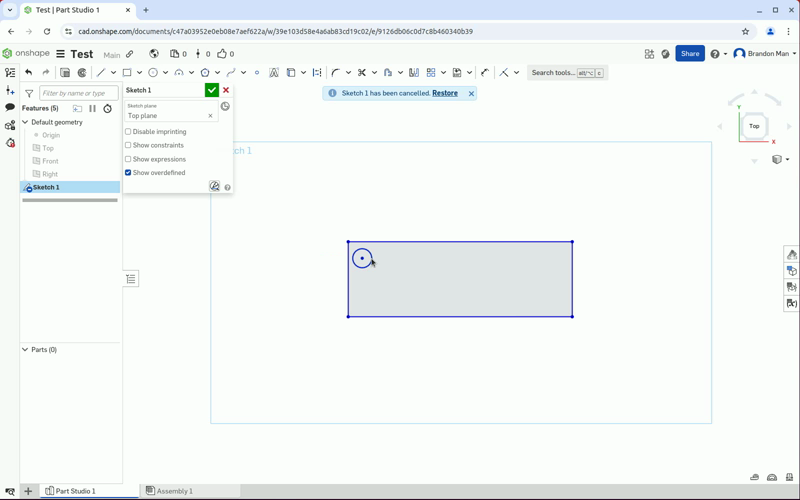
key(c)
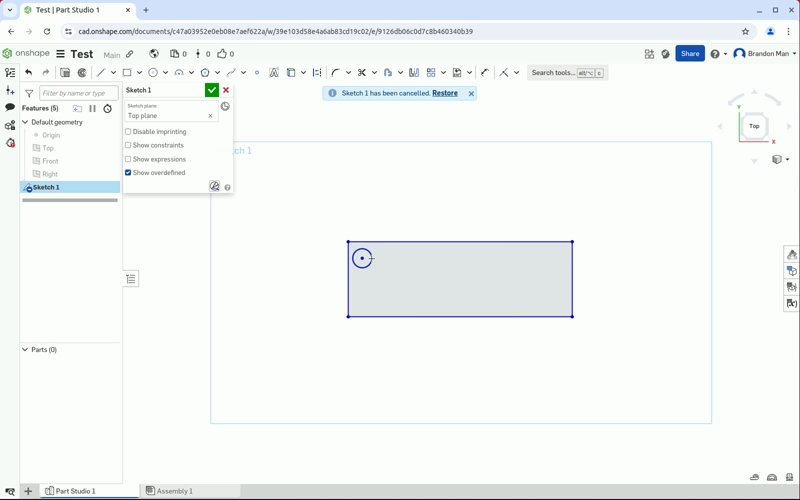
key_down(shift)
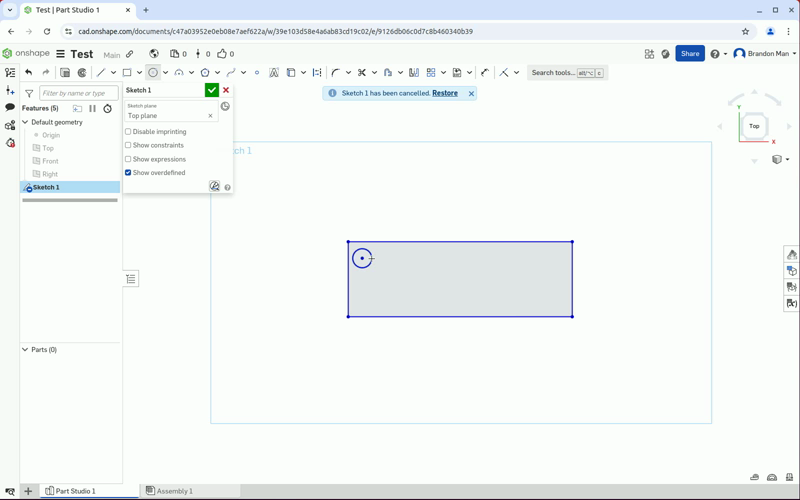
mouse_move(362, 302)
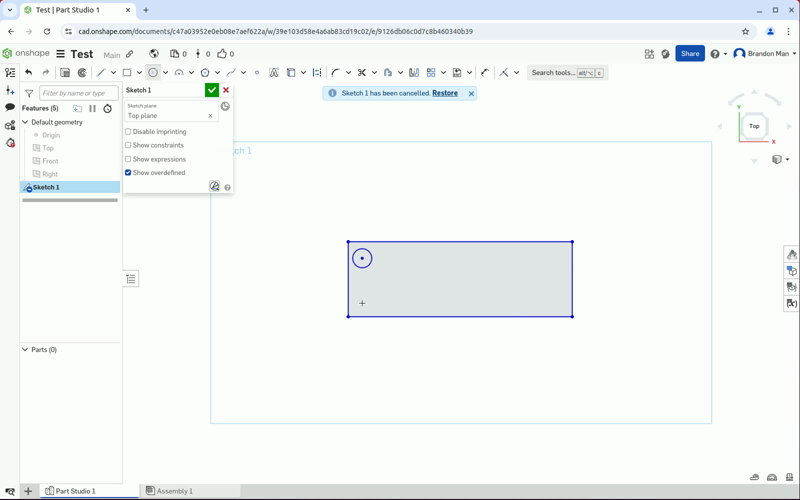
click(362, 302)
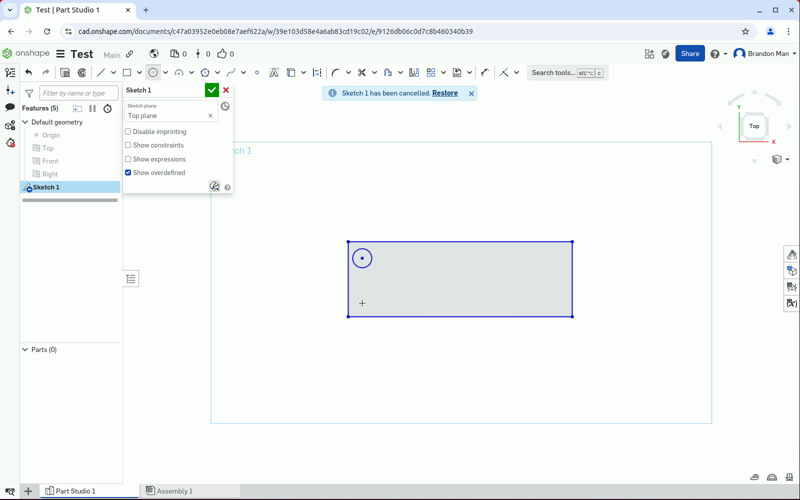
key_up(shift)
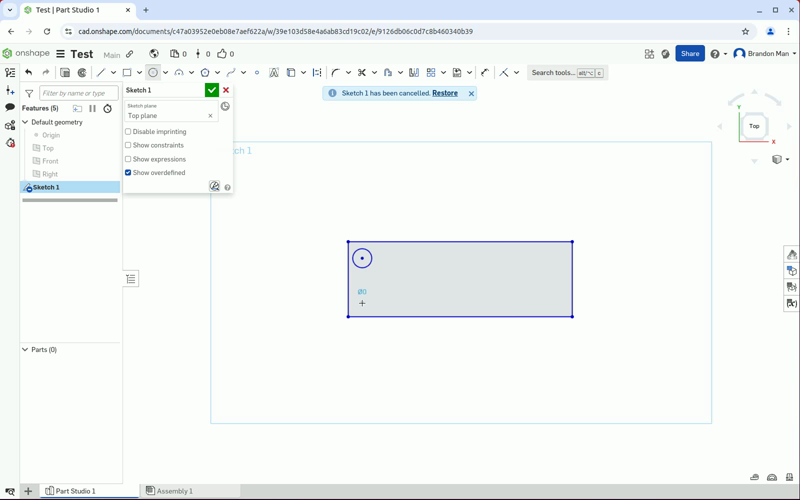
mouse_move(369, 302)
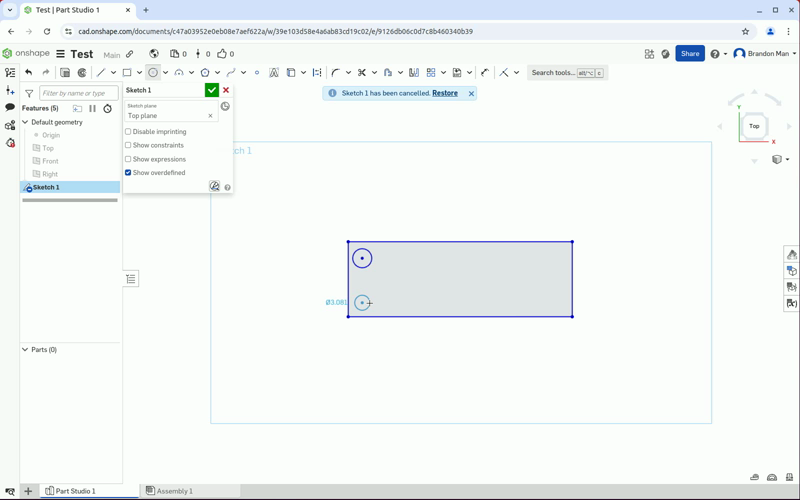
click(369, 302)
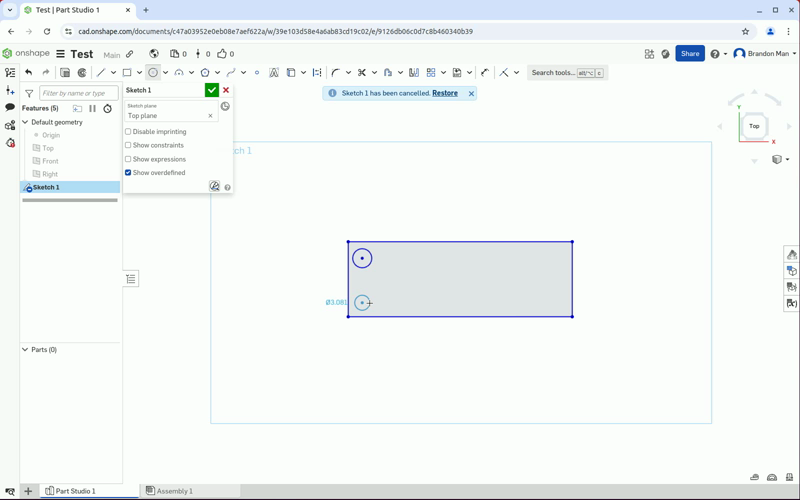
key(esc)
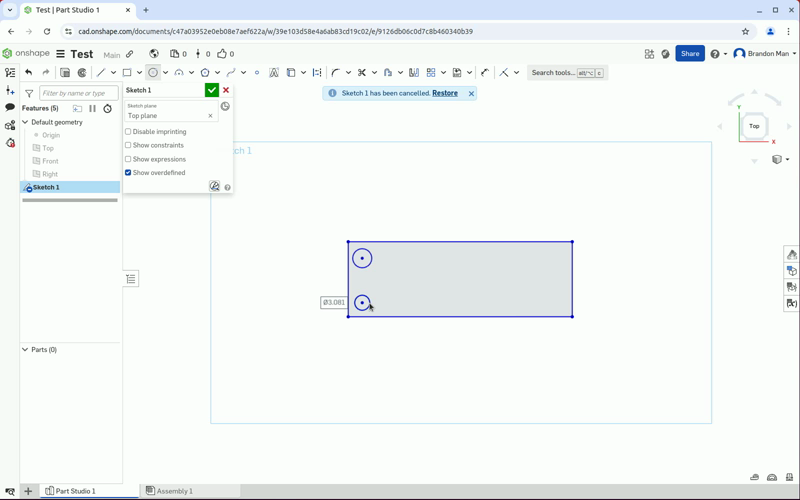
key(c)
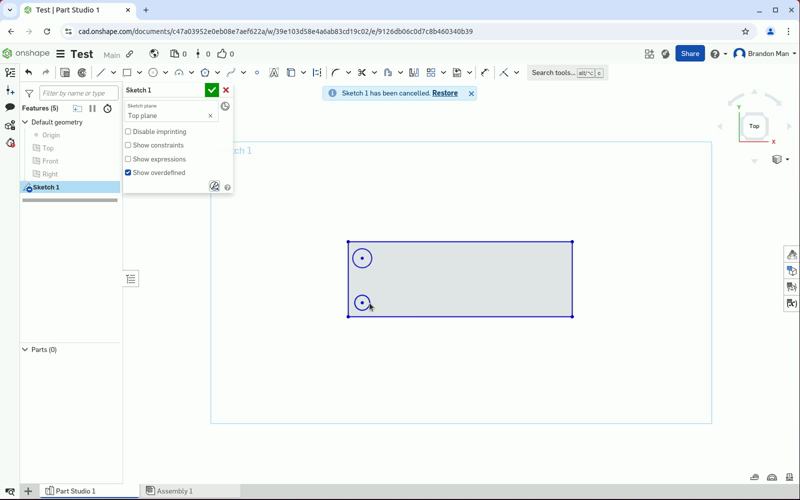
key_down(shift)
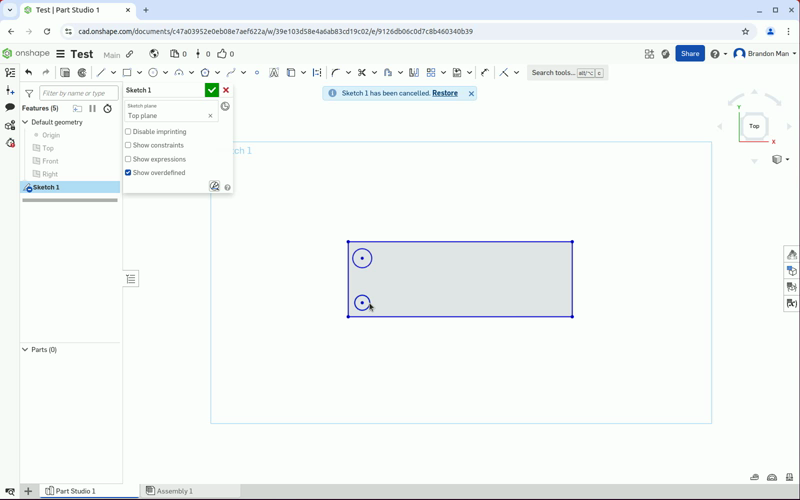
mouse_move(564, 309)
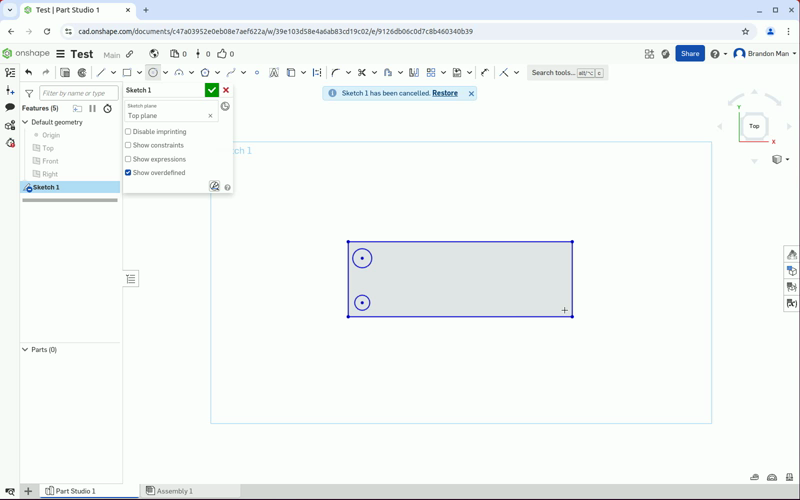
click(564, 309)
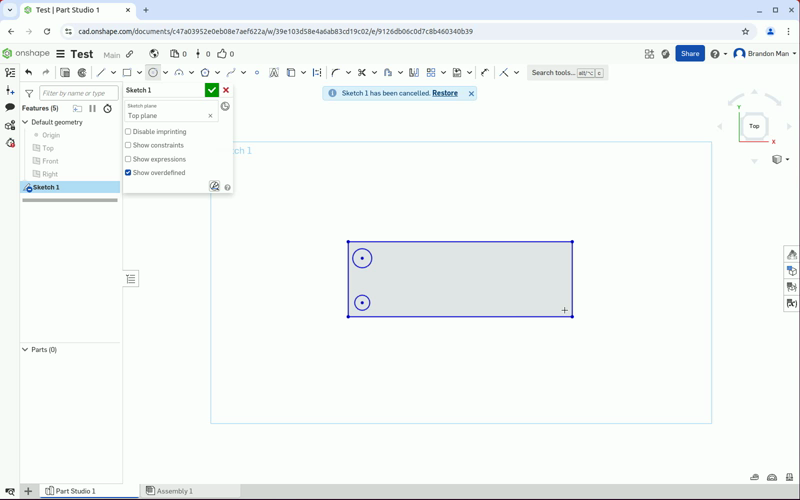
key_up(shift)
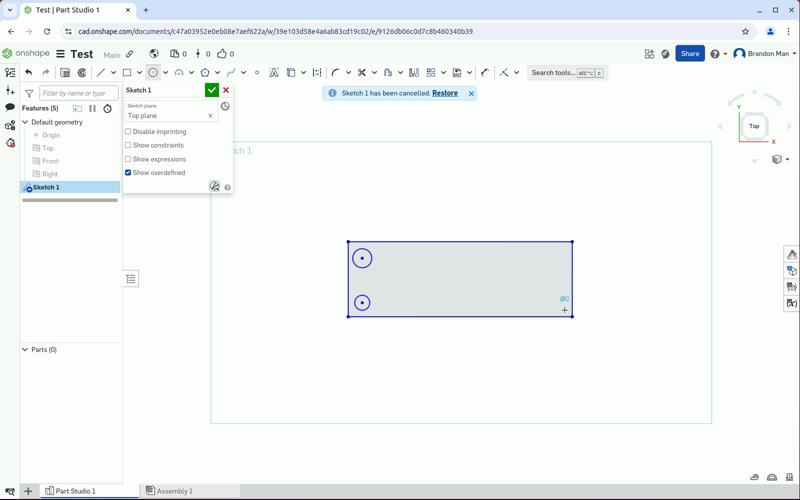
mouse_move(569, 309)
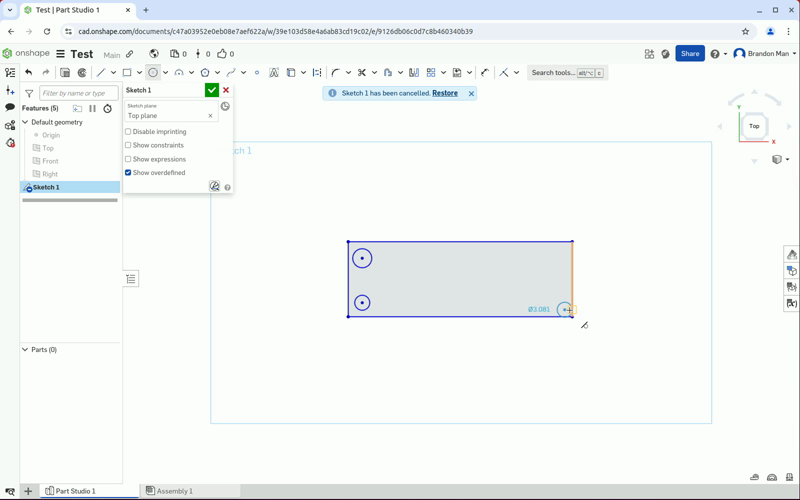
click(569, 309)
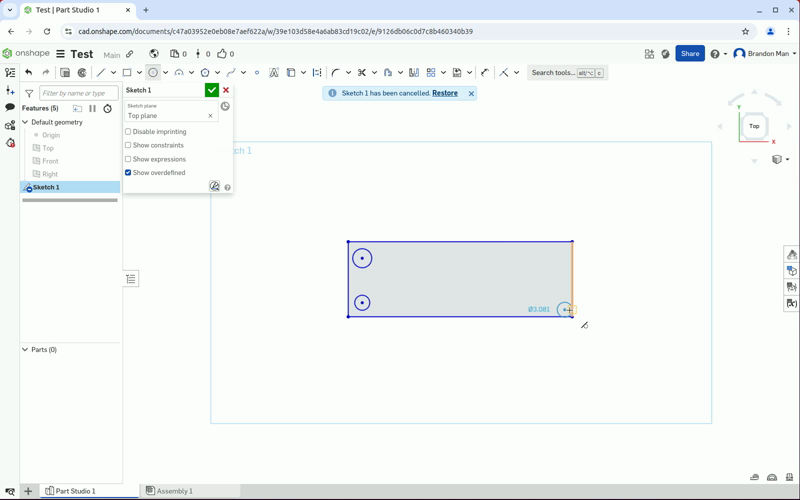
key(esc)
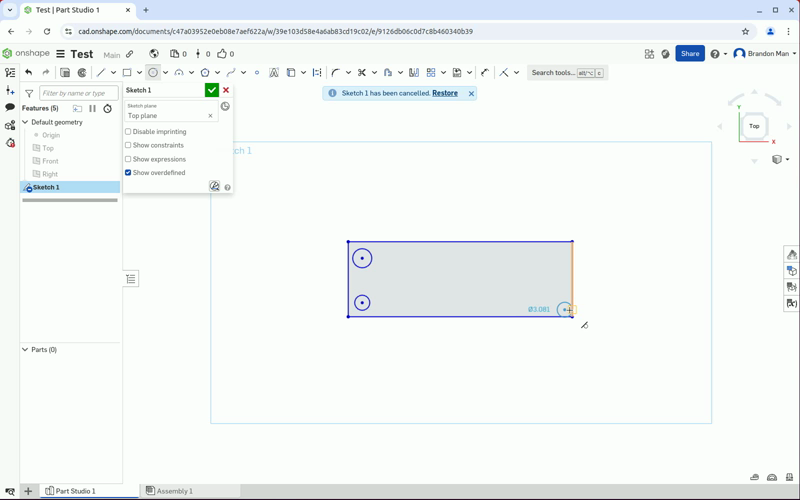
key(c)
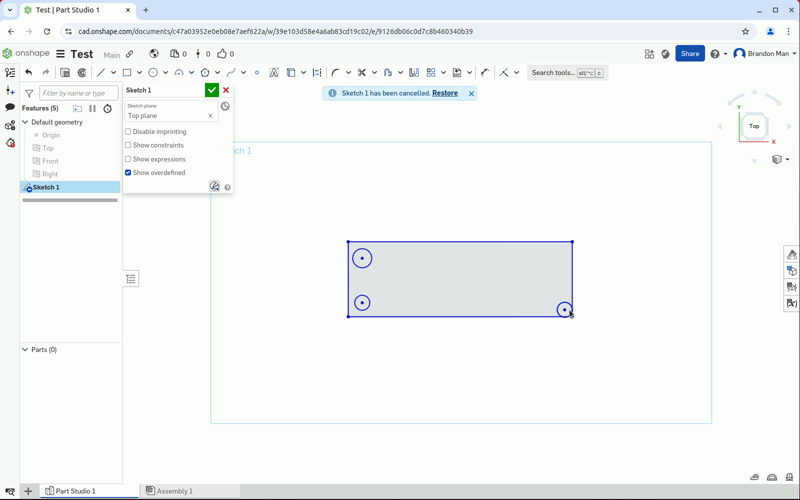
key_down(shift)
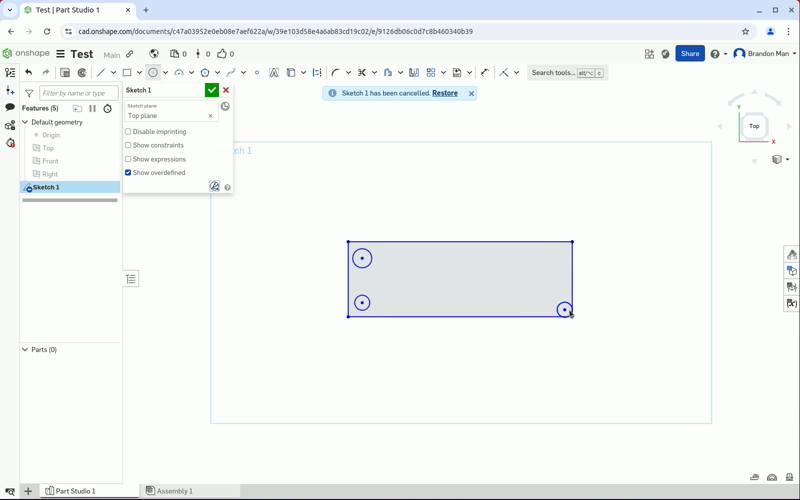
mouse_move(564, 251)
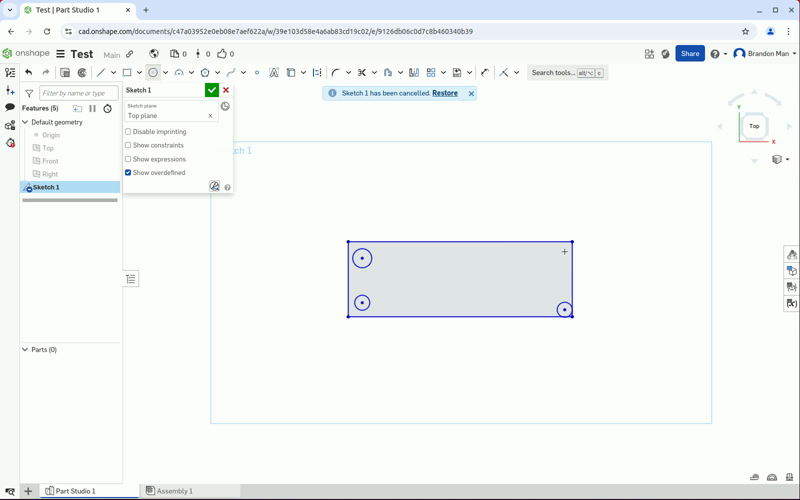
click(564, 251)
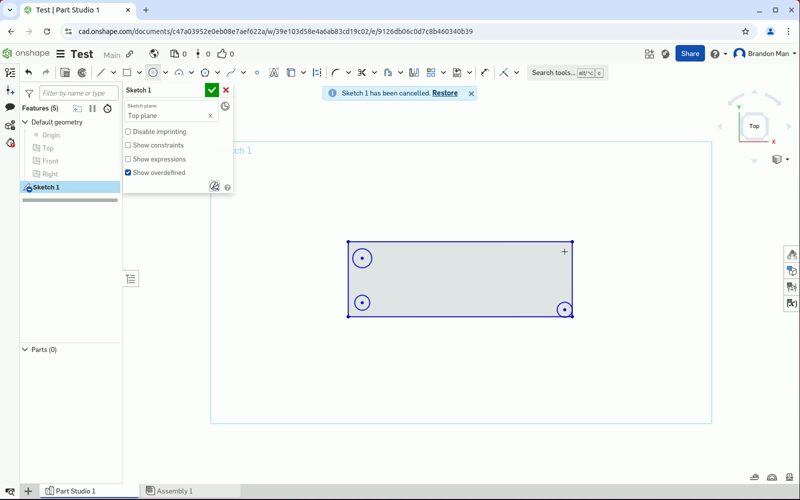
key_up(shift)
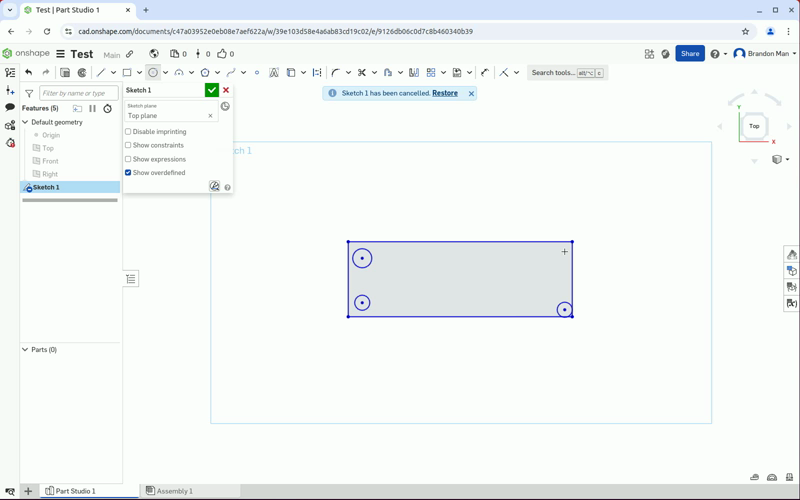
mouse_move(569, 251)
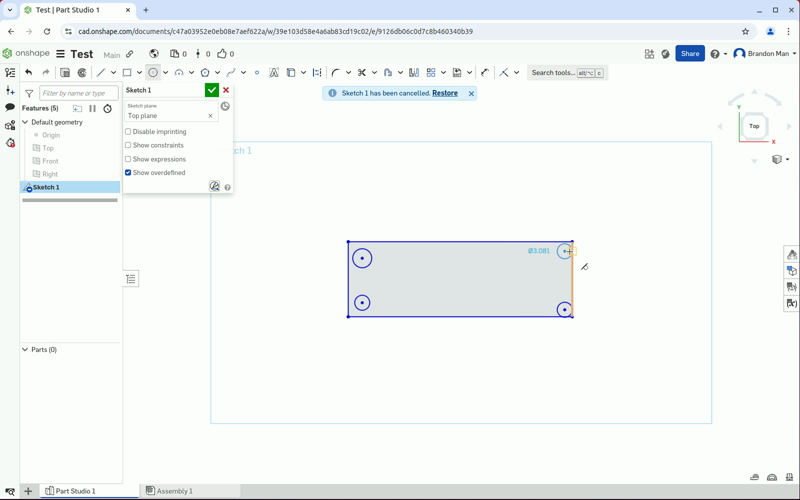
click(569, 251)
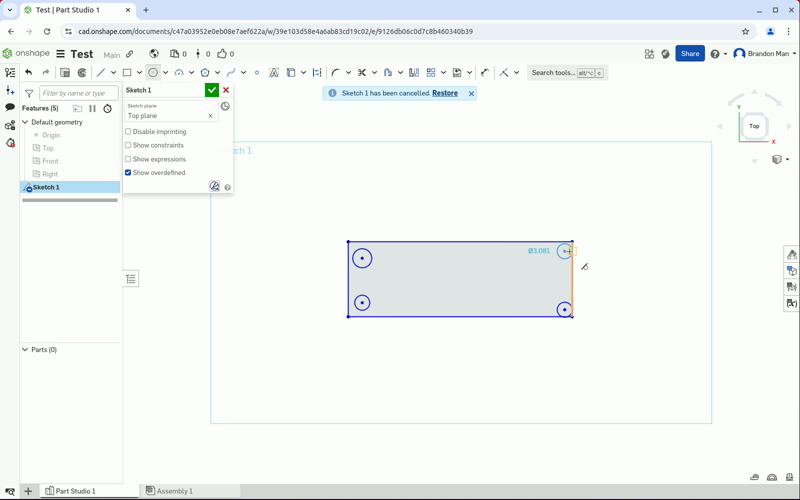
key(esc)
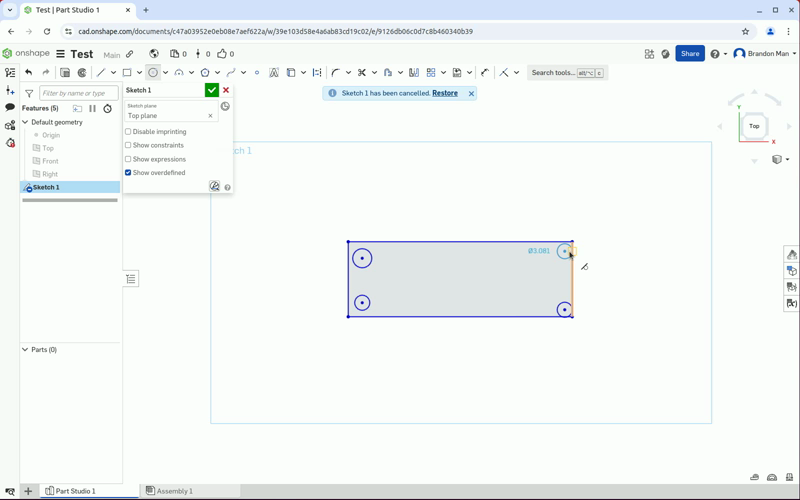
mouse_move(483, 292)
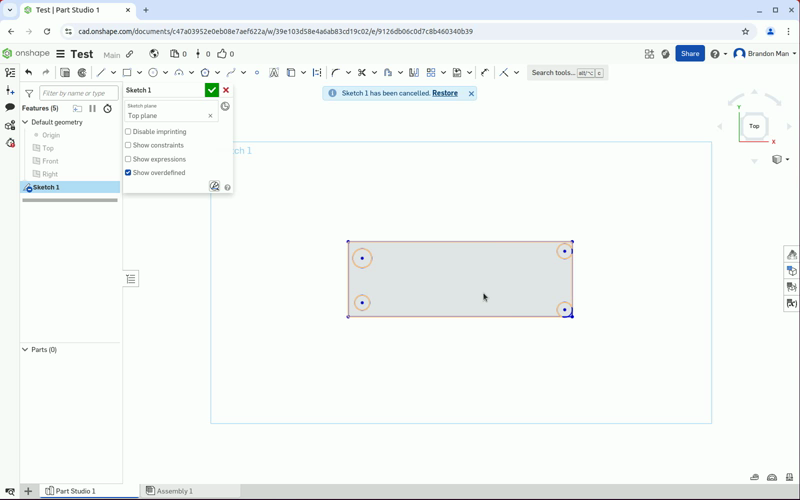
click(483, 292)
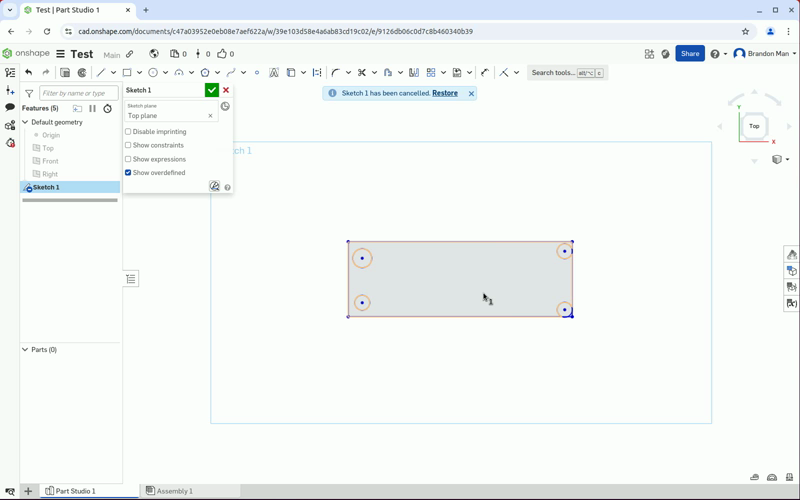
mouse_move(73, 352)
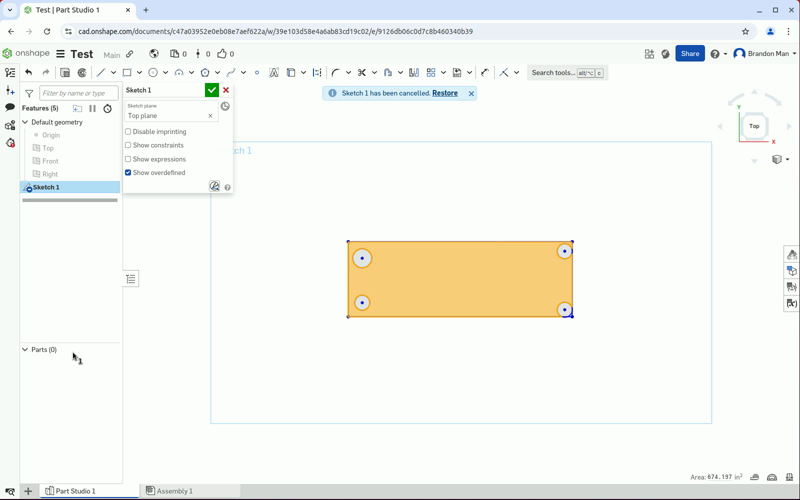
key(shift+y)
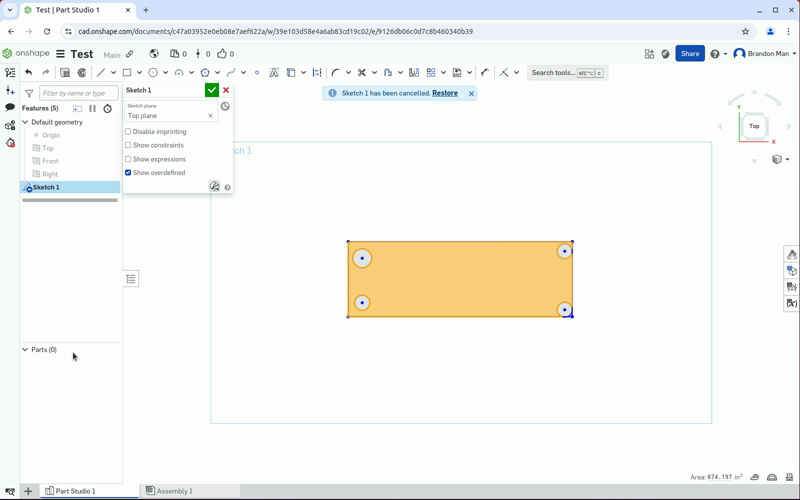
key(shift+e)
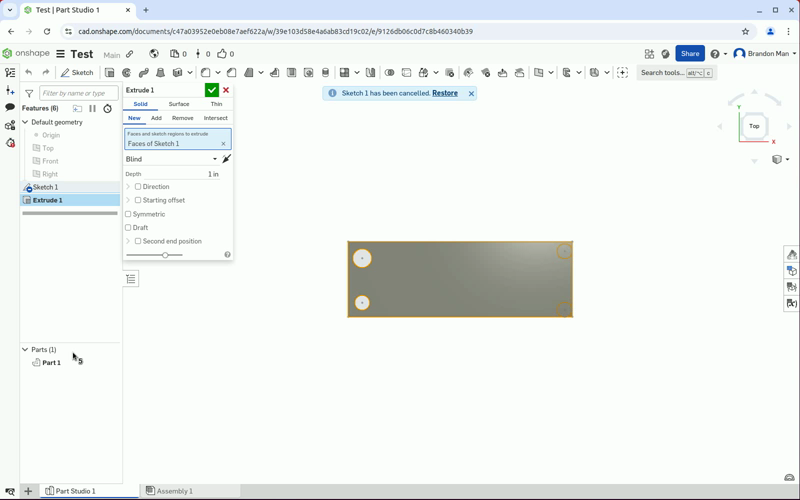
mouse_move(143, 106)
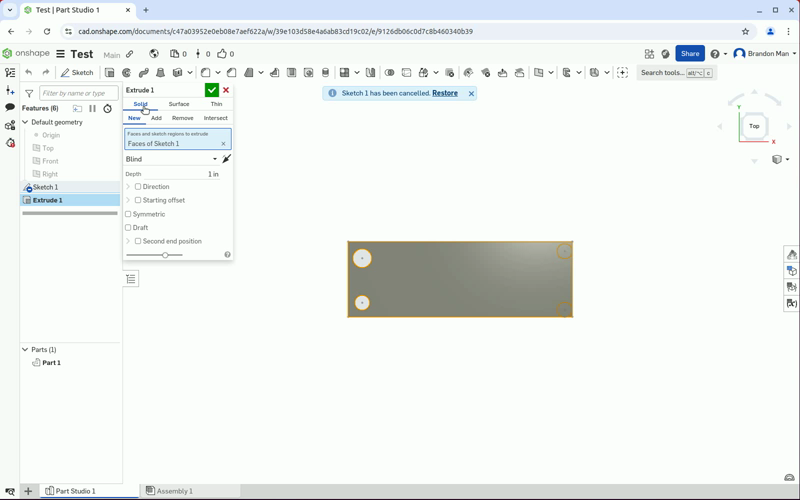
click(143, 106)
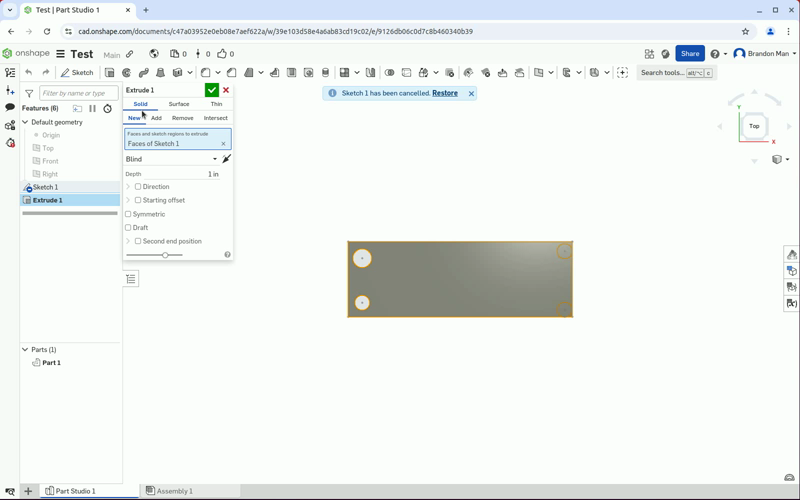
mouse_move(137, 120)
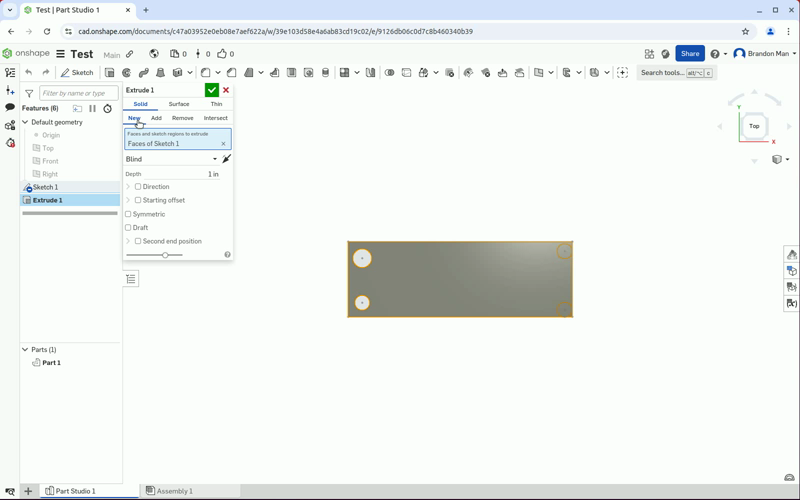
click(137, 120)
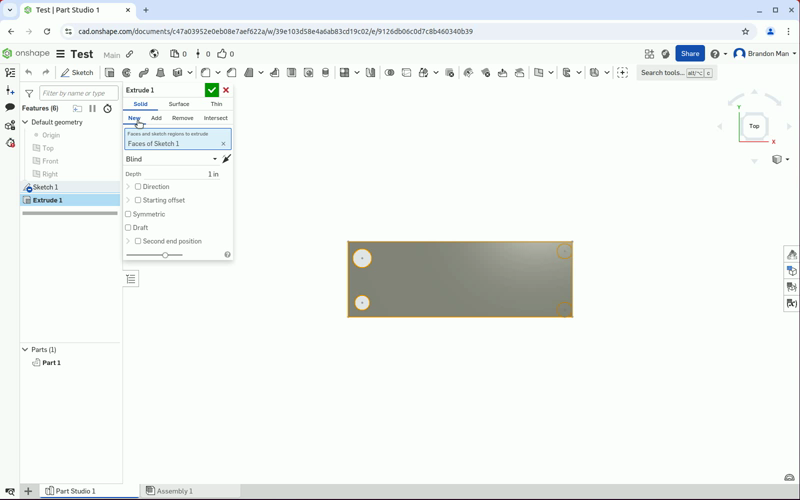
key(tab, 4)
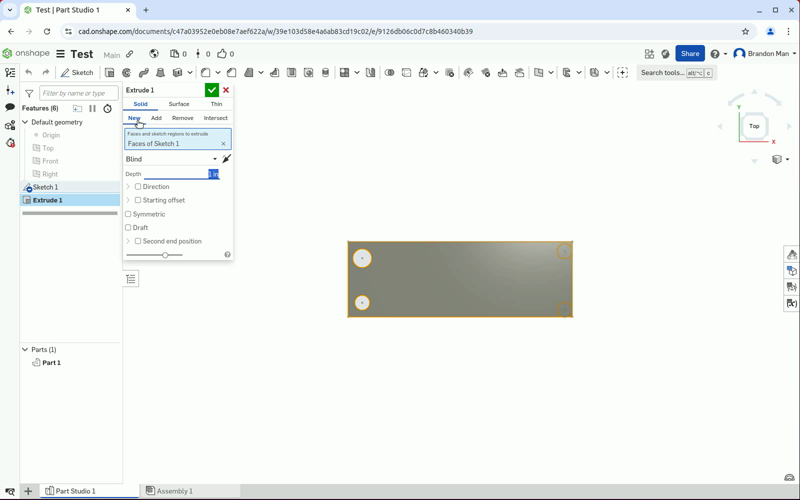
text(0.481)
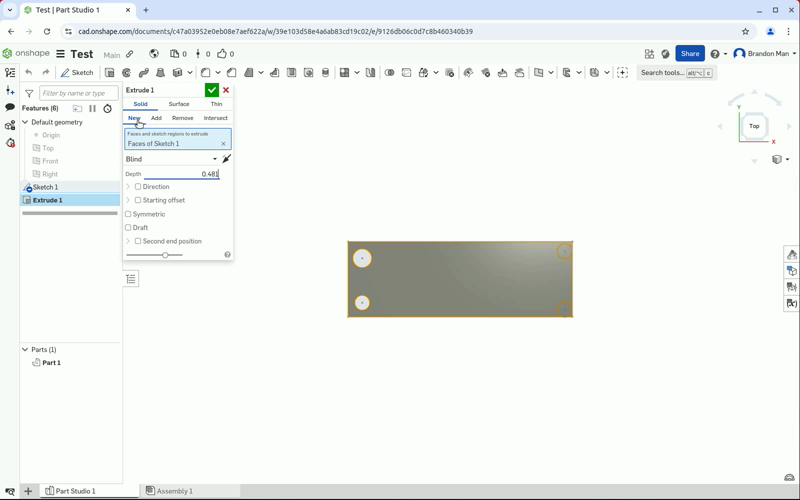
key(enter)
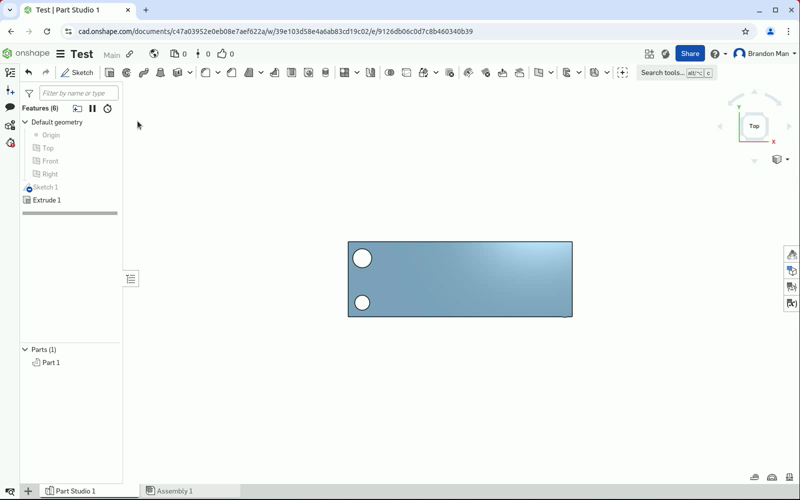
key(shift+h)
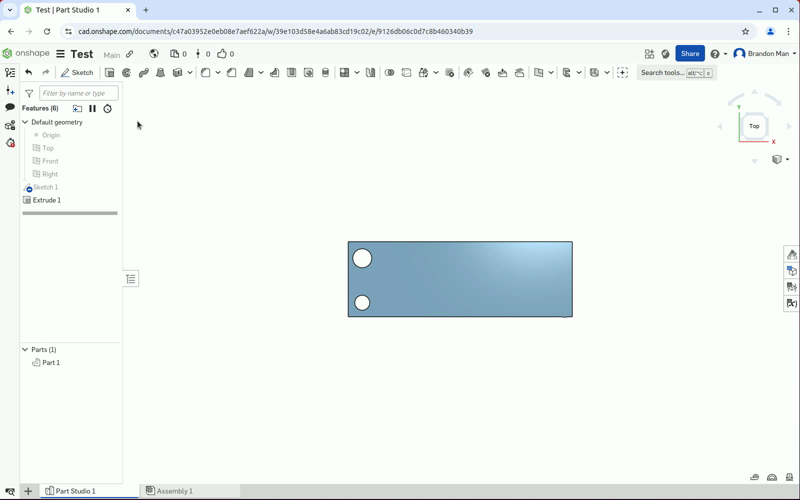
key(shift+h)
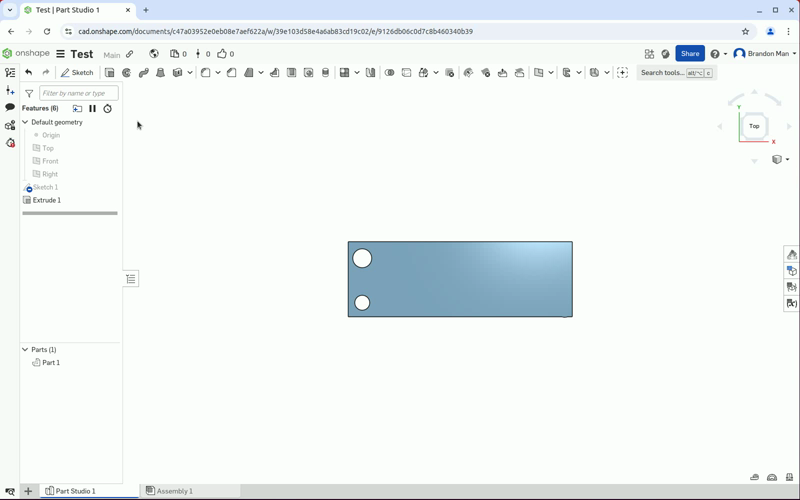
mouse_move(73, 189)
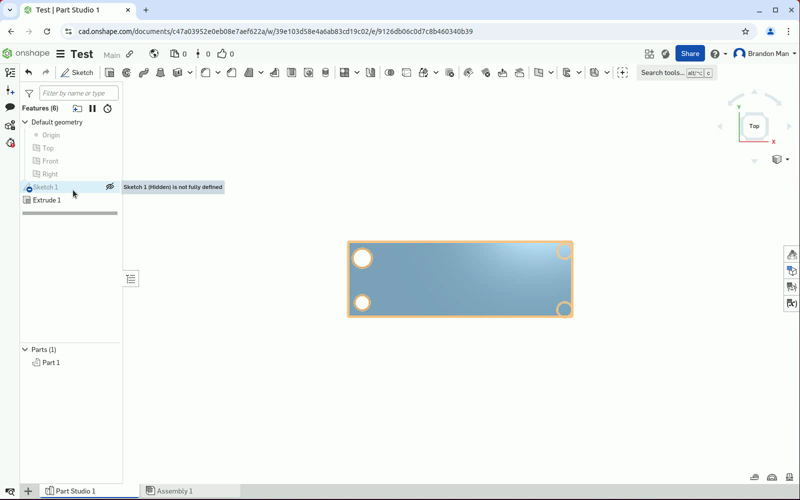
click(73, 189)
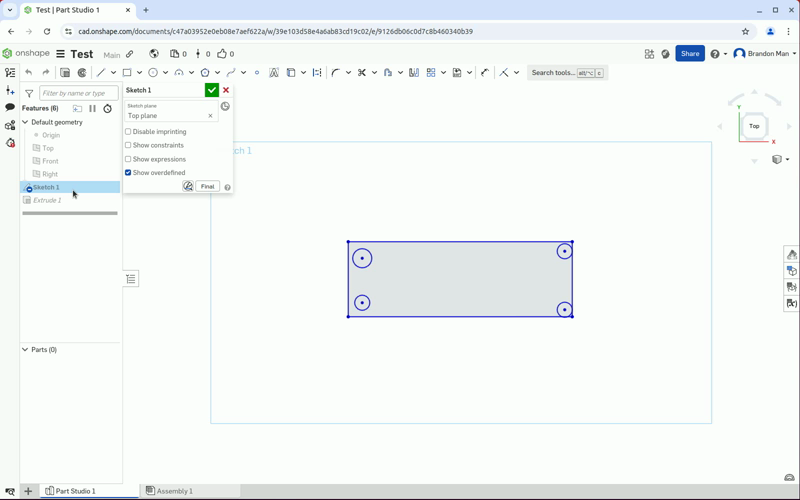
mouse_move(229, 92)
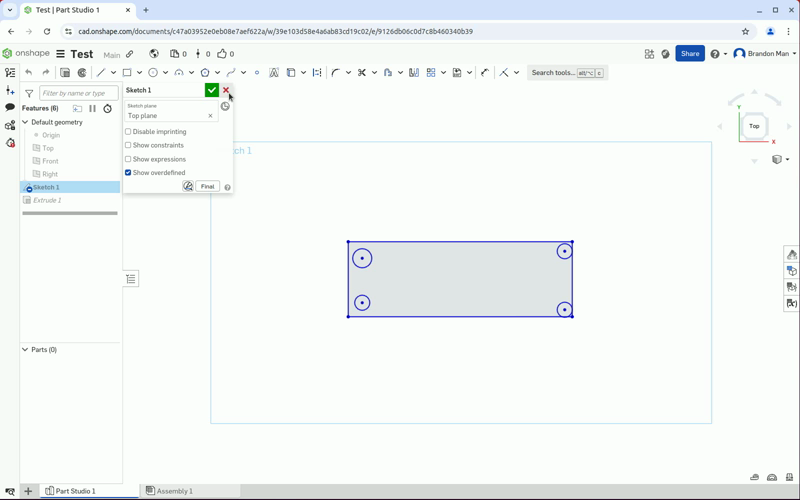
click(229, 92)
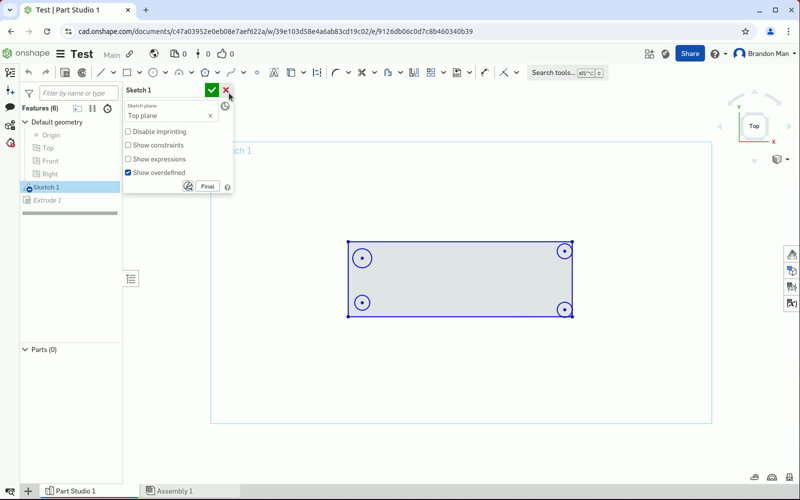
key(shift+s)
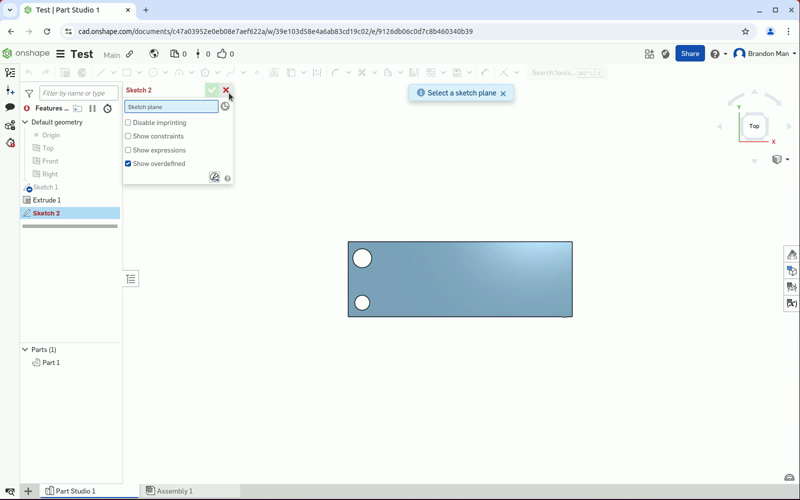
mouse_move(73, 150)
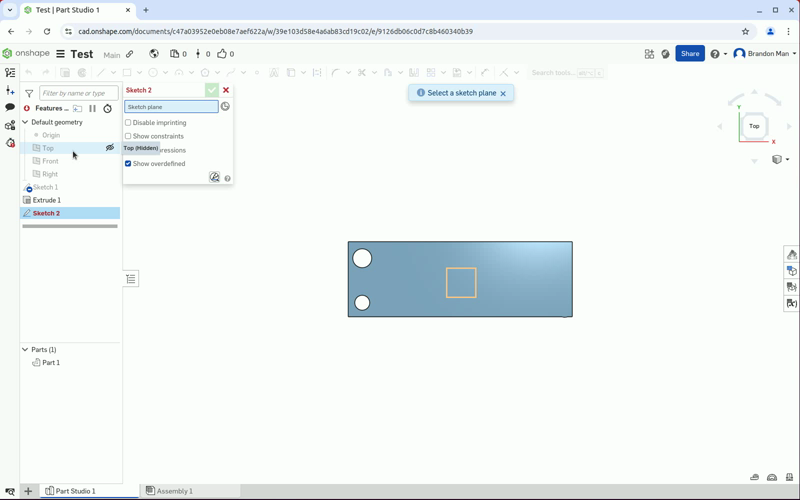
click(73, 150)
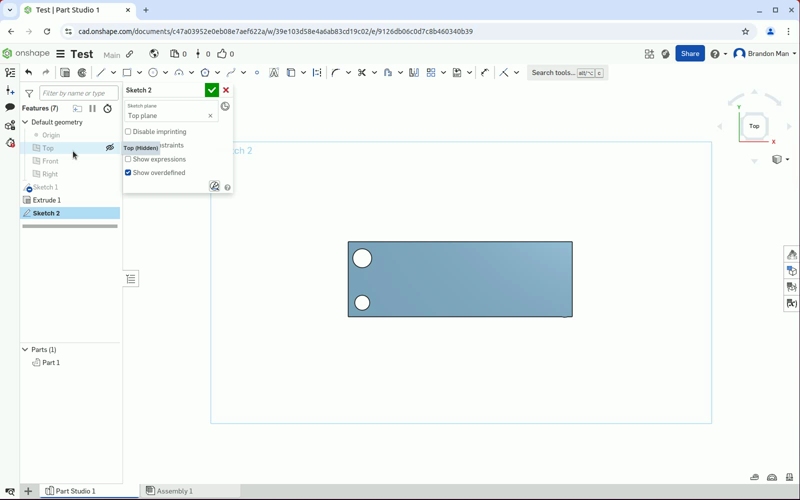
mouse_move(73, 352)
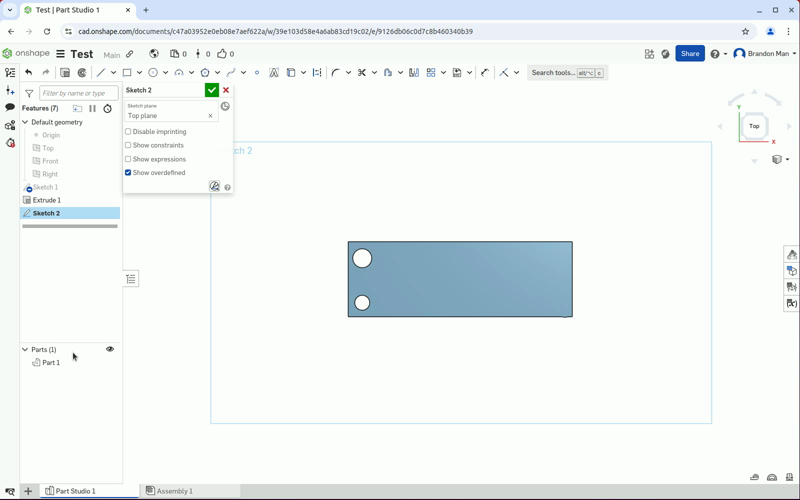
key(y)
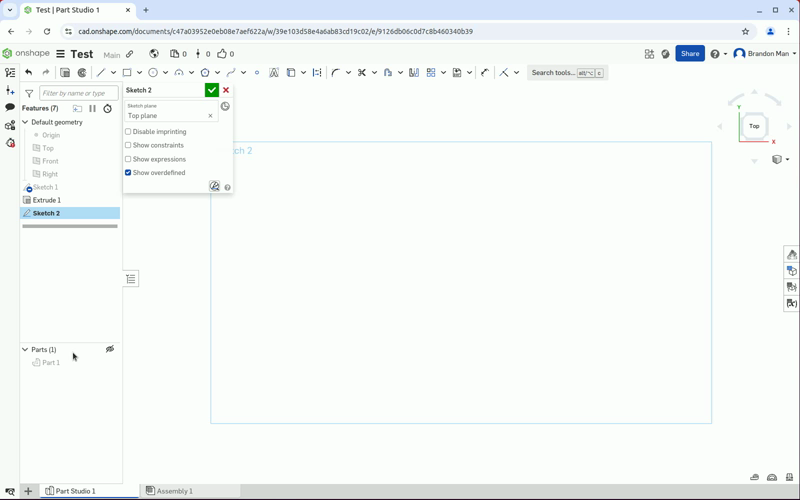
key(c)
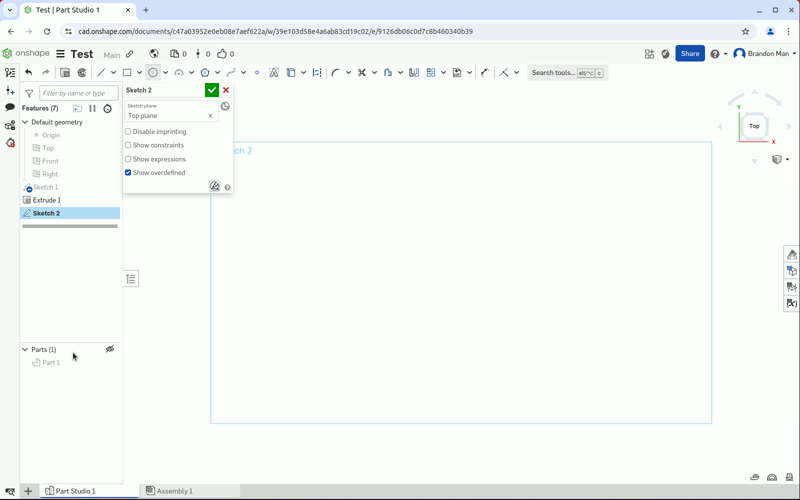
key_down(shift)
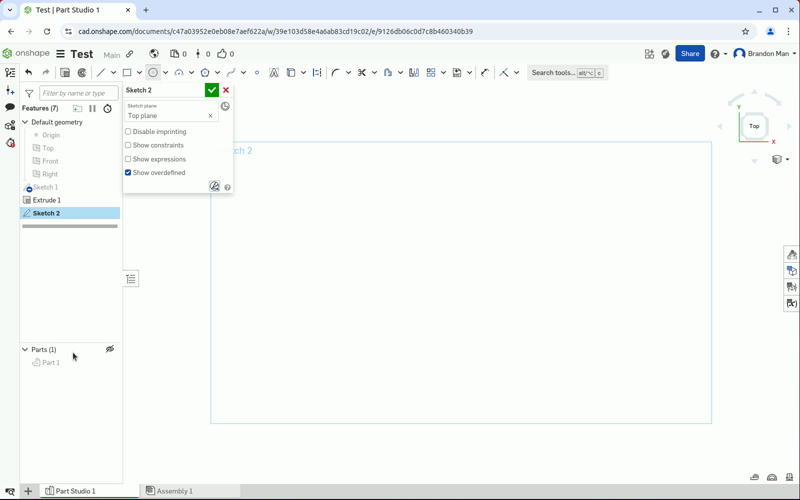
mouse_move(364, 257)
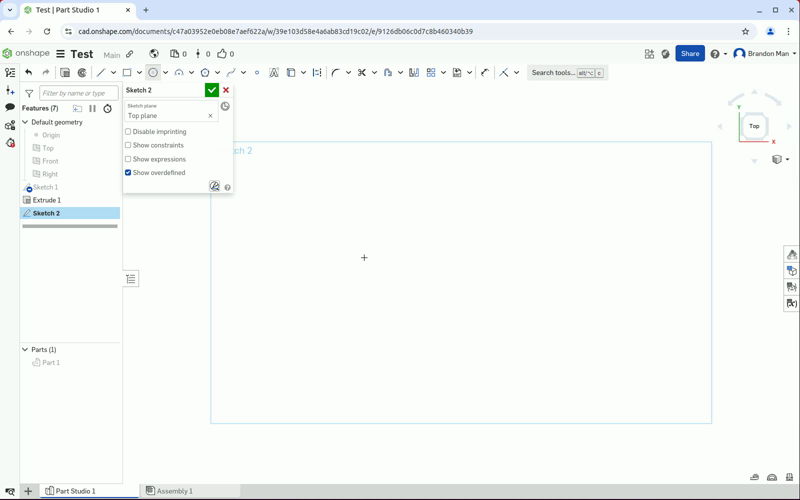
click(364, 257)
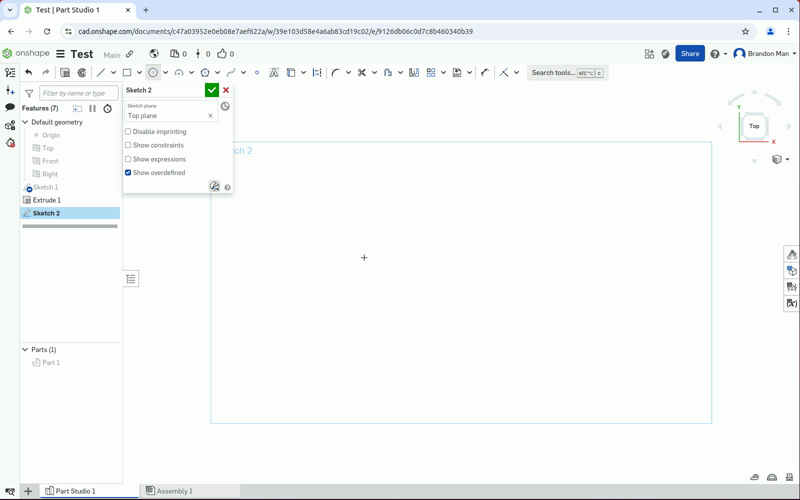
key_up(shift)
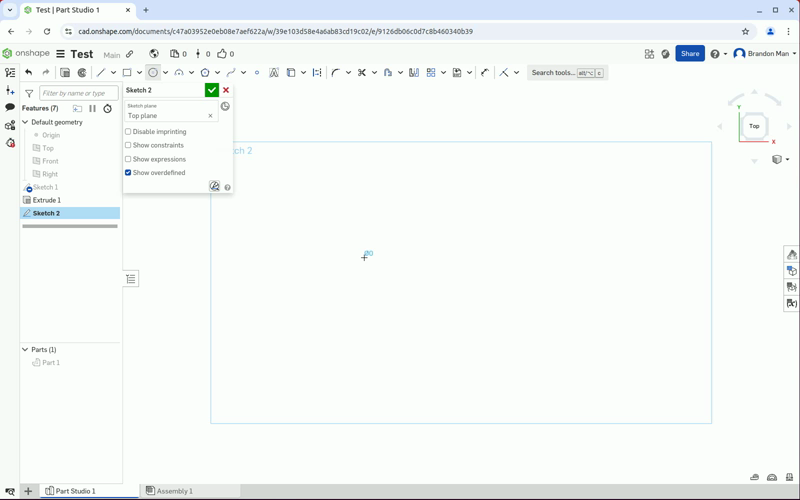
mouse_move(374, 257)
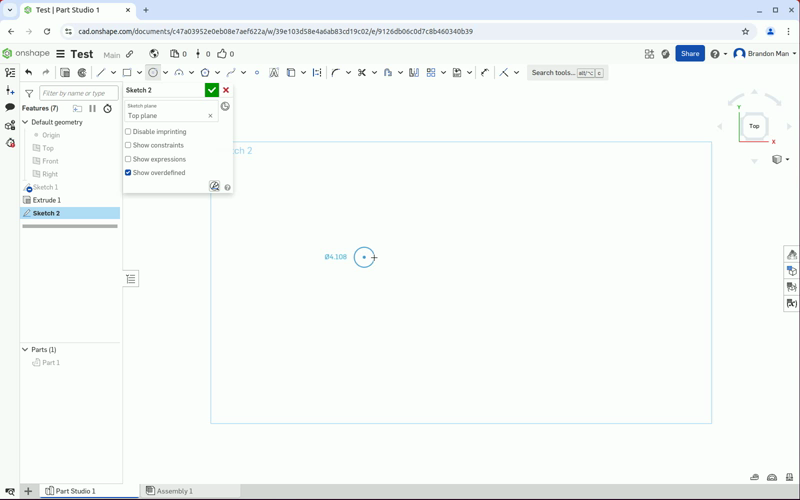
click(374, 257)
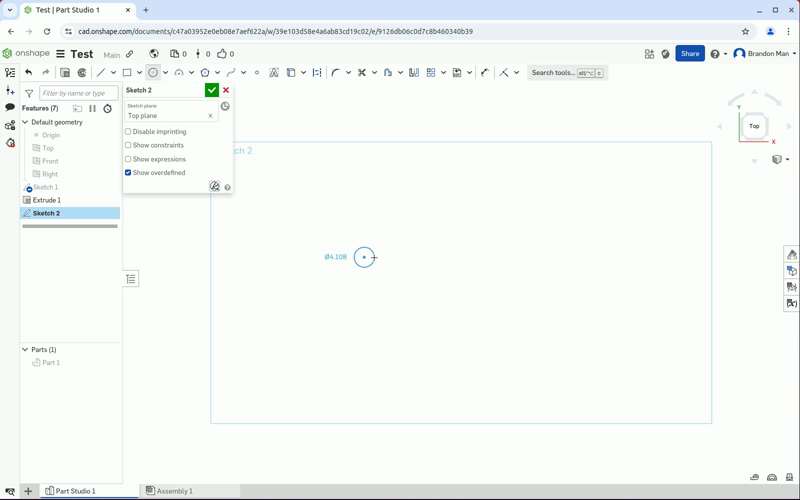
key(esc)
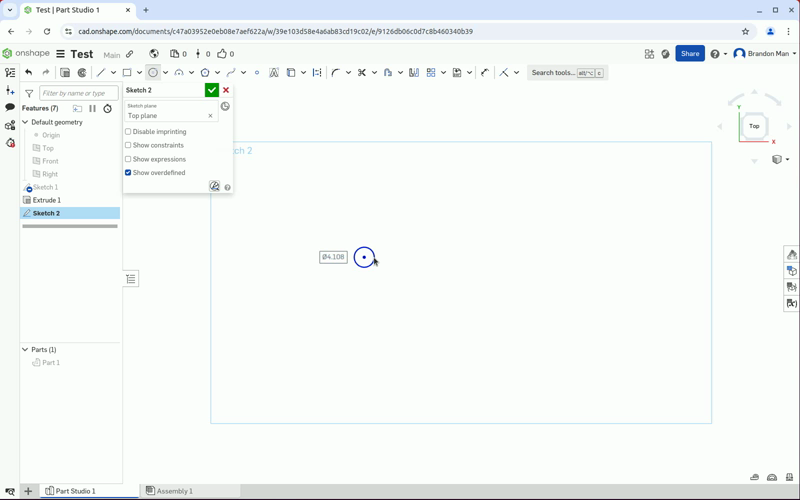
mouse_move(372, 254)
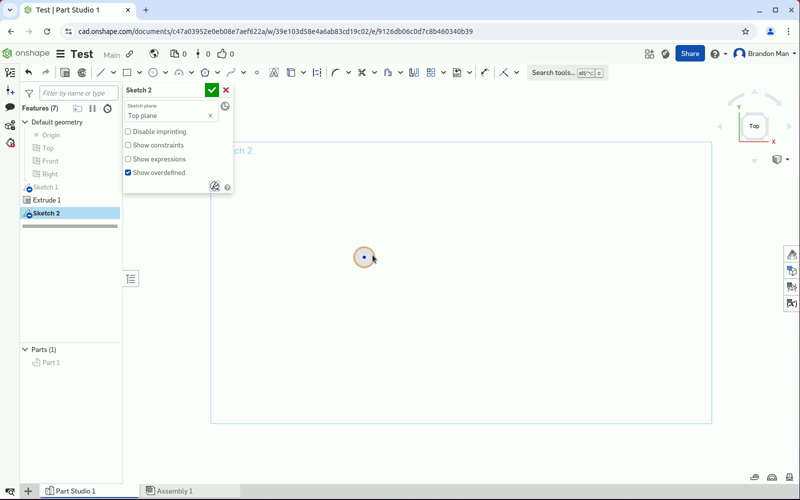
scroll(6)
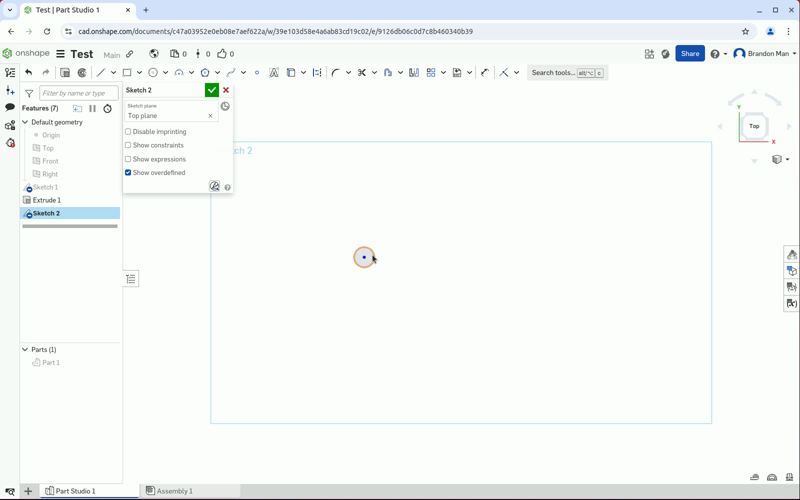
scroll(6)
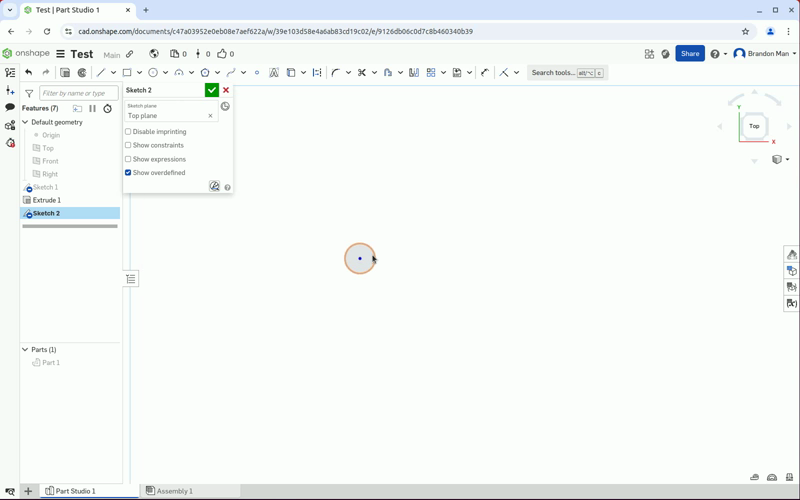
scroll(6)
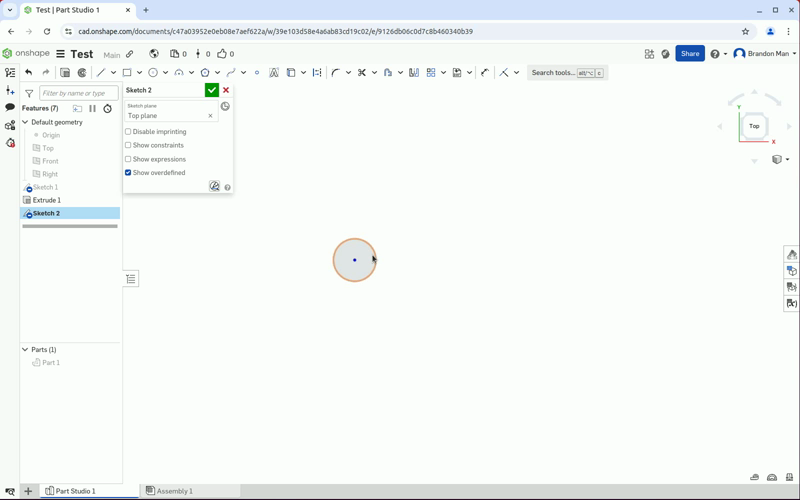
scroll(6)
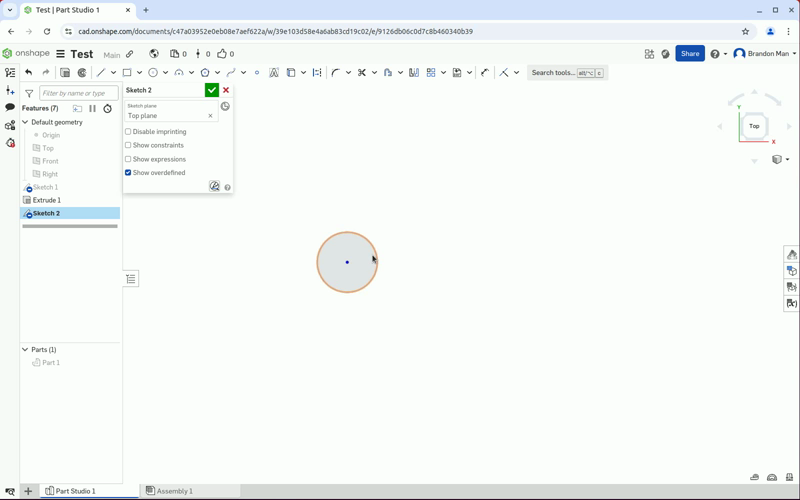
scroll(6)
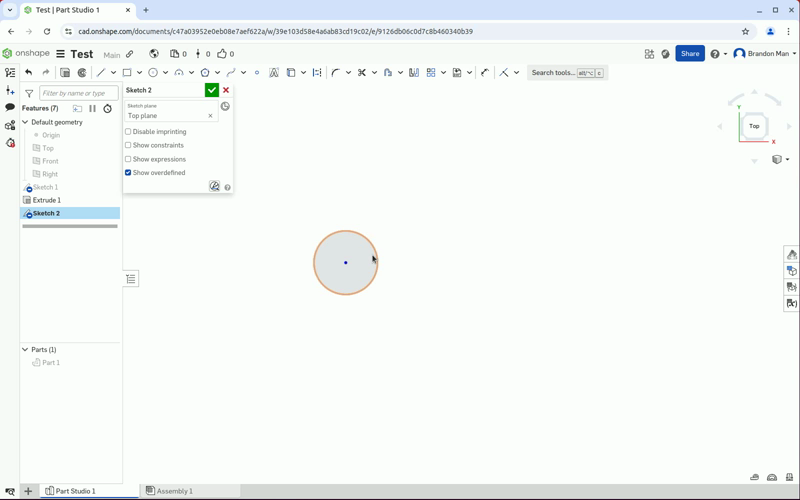
scroll(6)
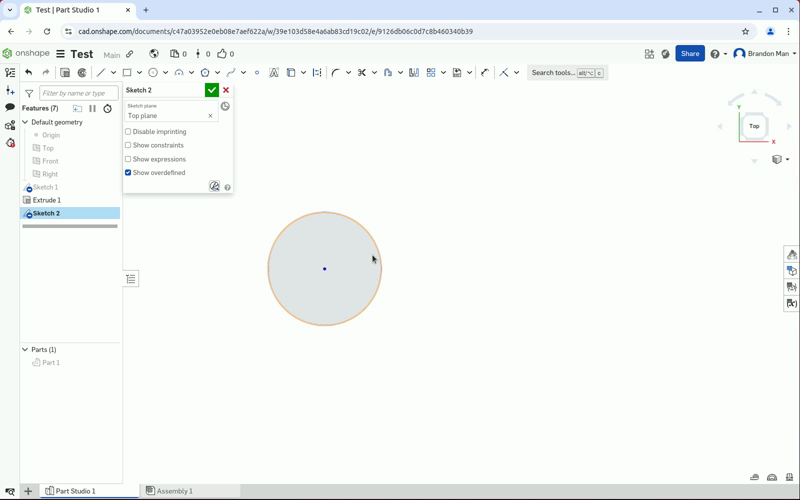
scroll(6)
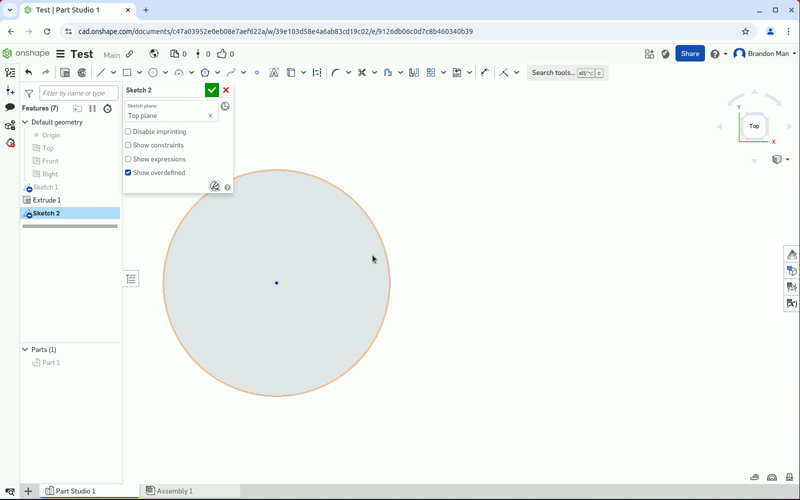
click(372, 254)
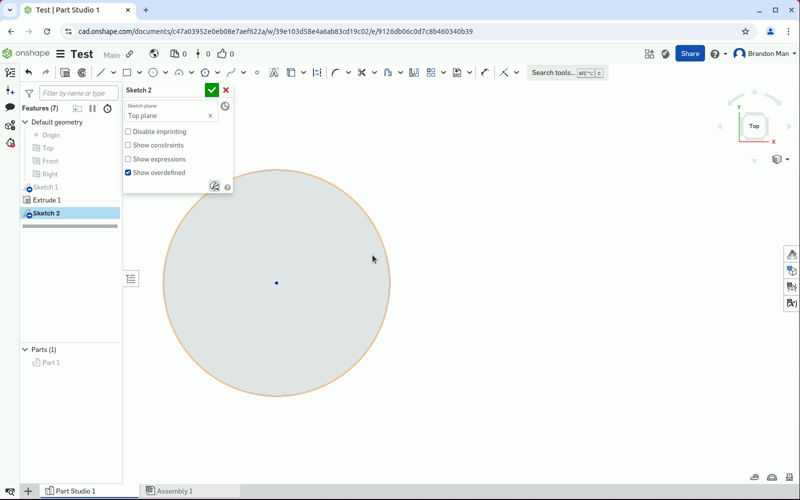
scroll(-6)
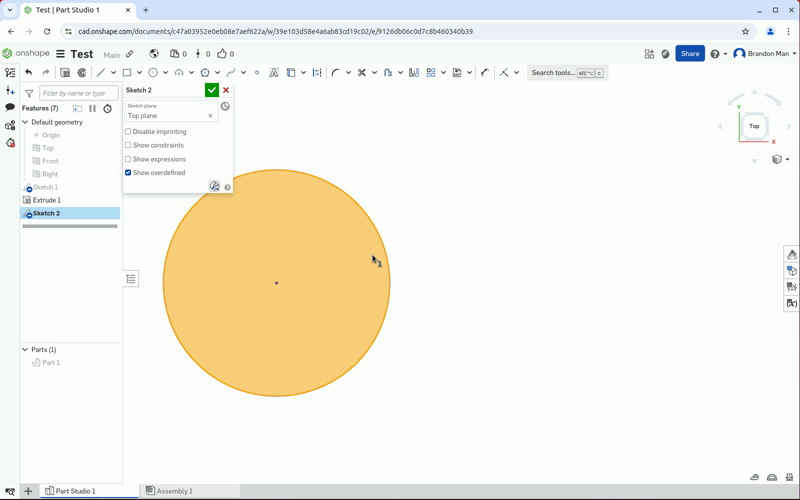
scroll(-6)
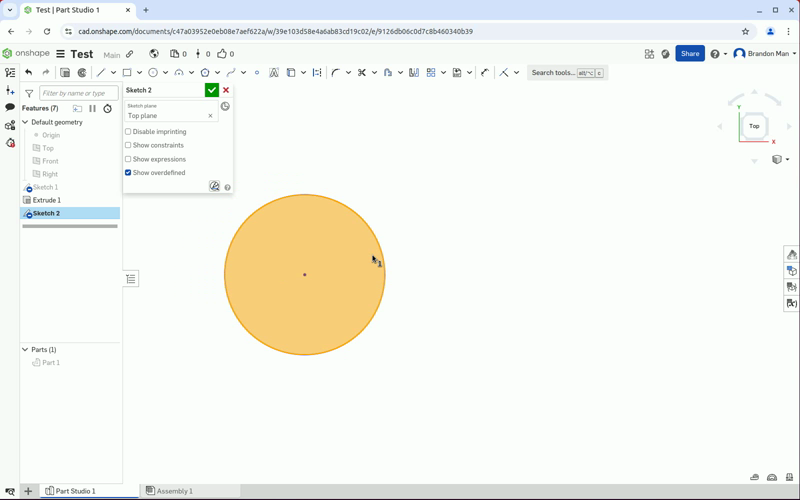
scroll(-6)
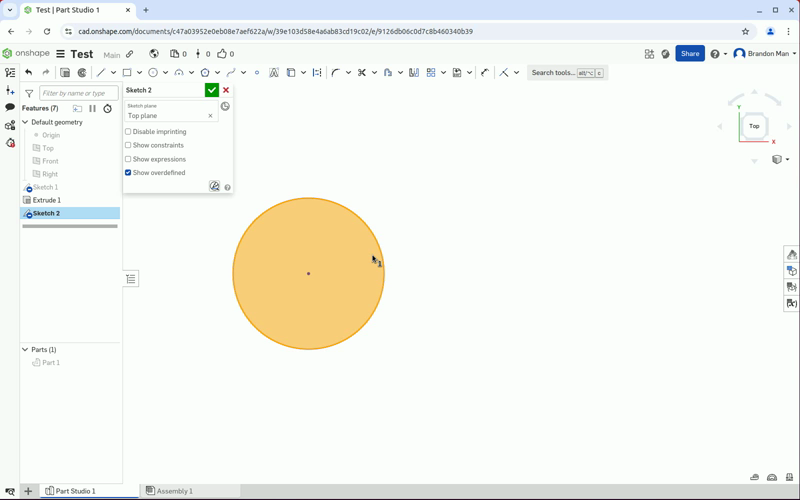
scroll(-6)
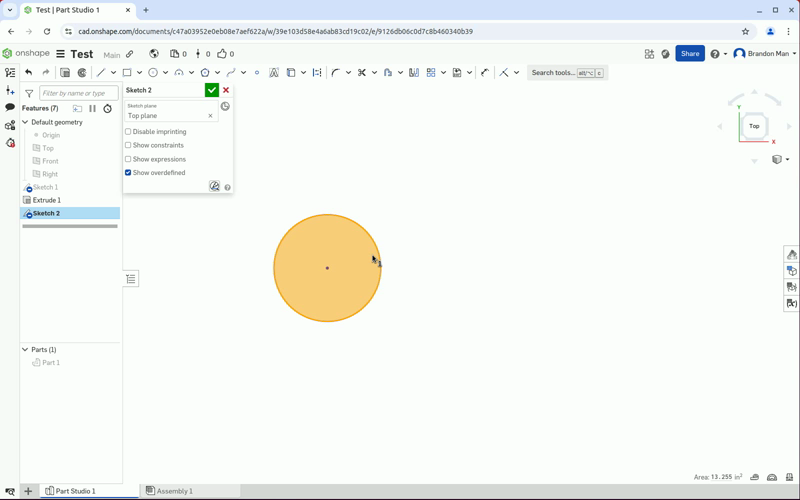
scroll(-6)
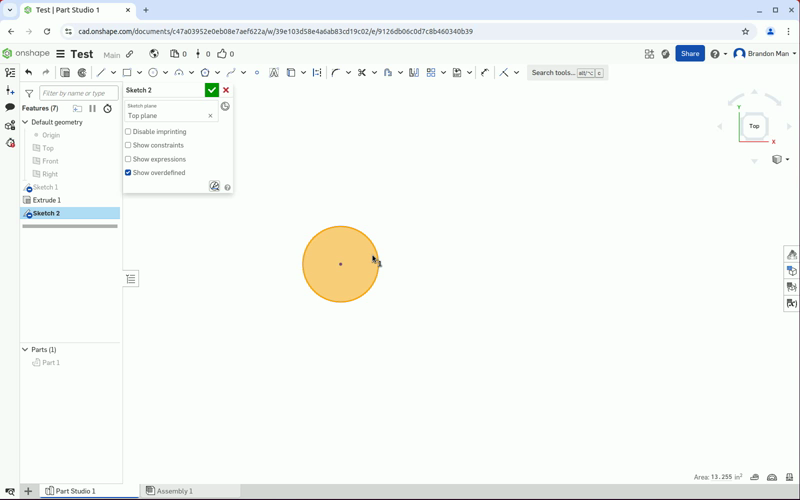
scroll(-6)
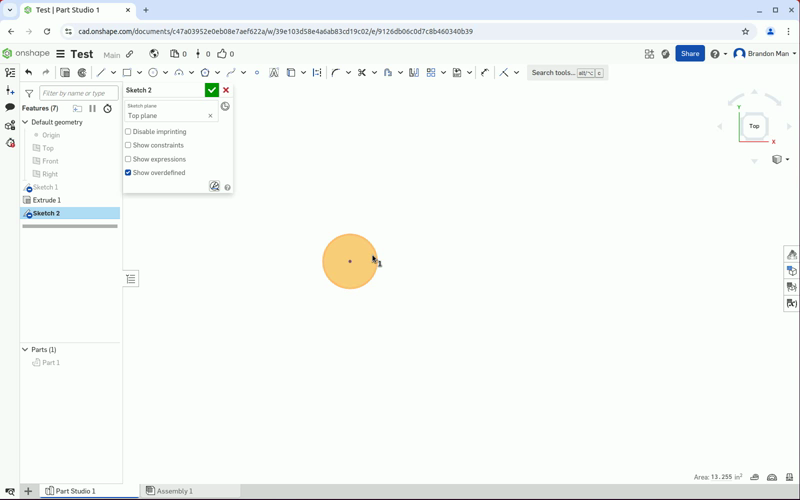
scroll(-6)
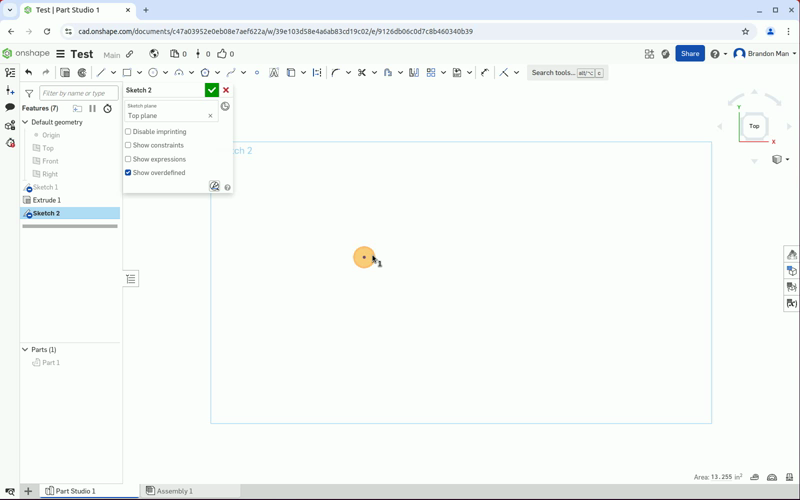
mouse_move(73, 352)
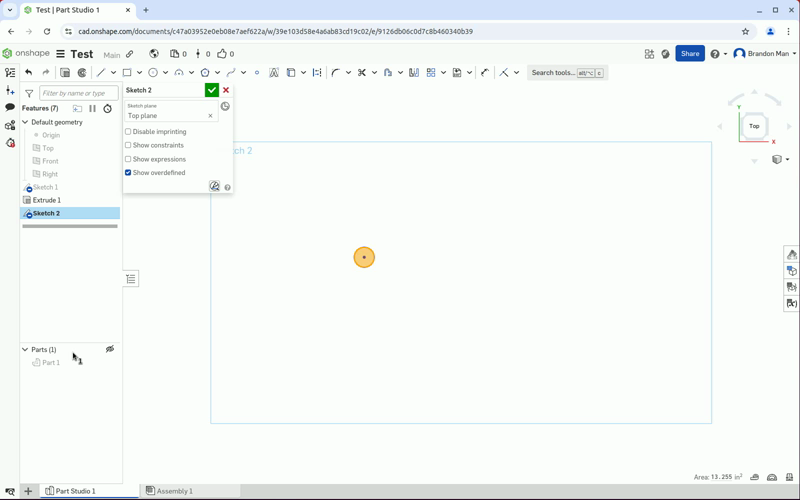
key(shift+y)
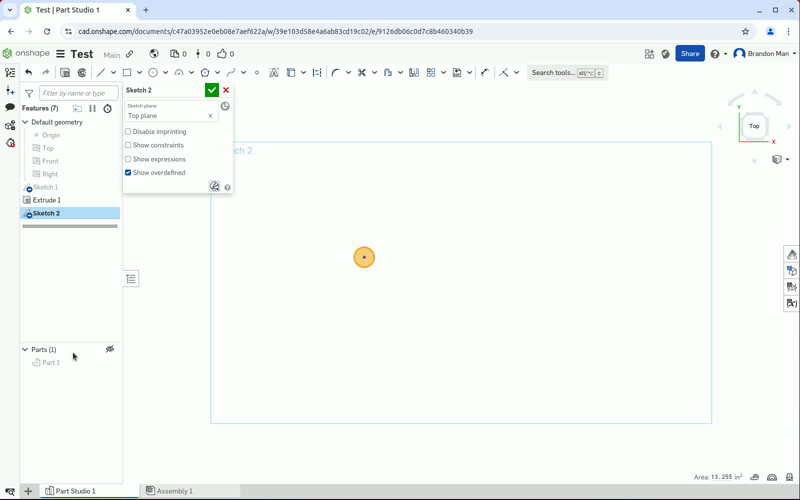
key(shift+e)
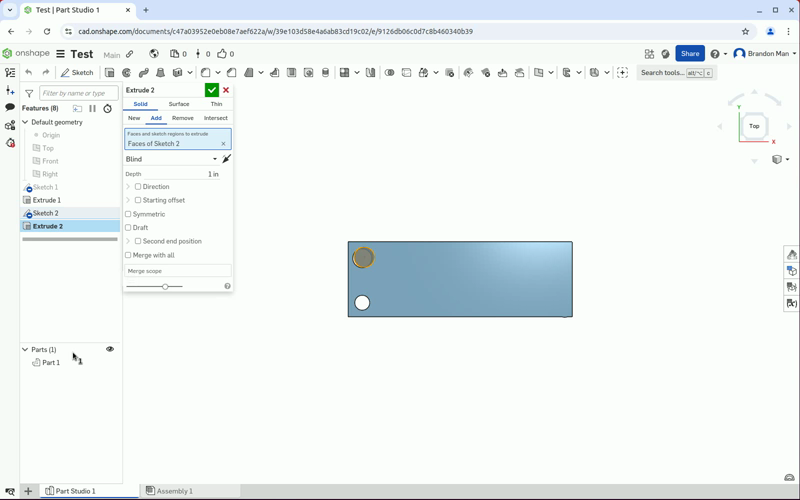
mouse_move(143, 106)
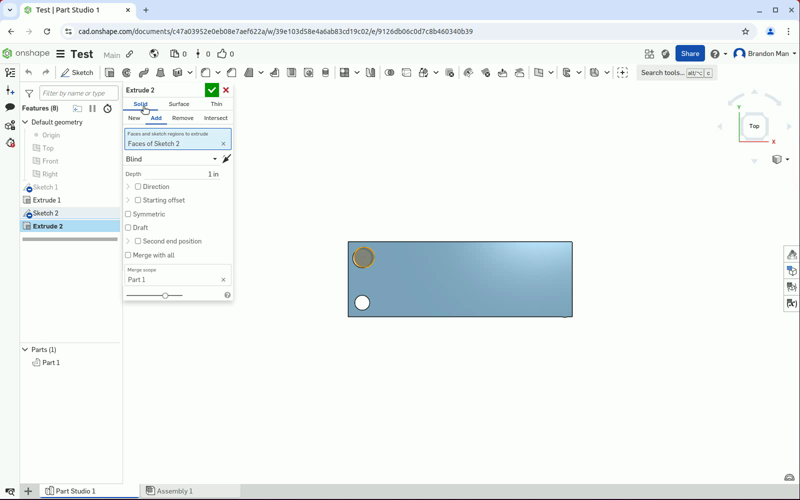
click(143, 106)
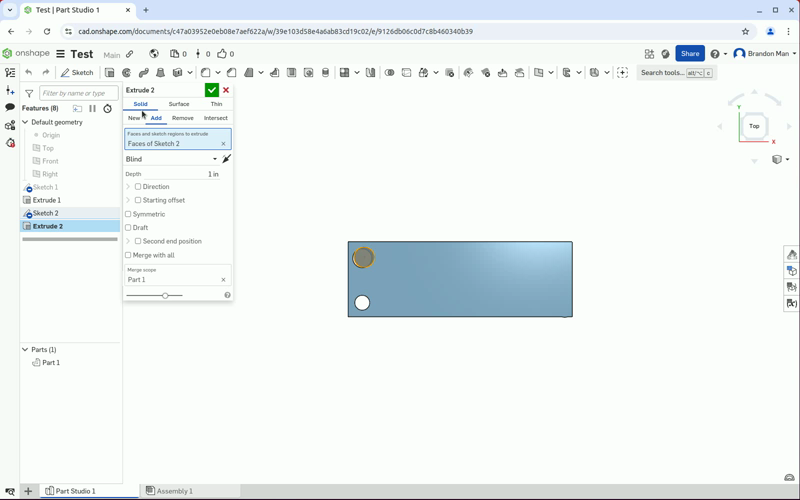
mouse_move(137, 120)
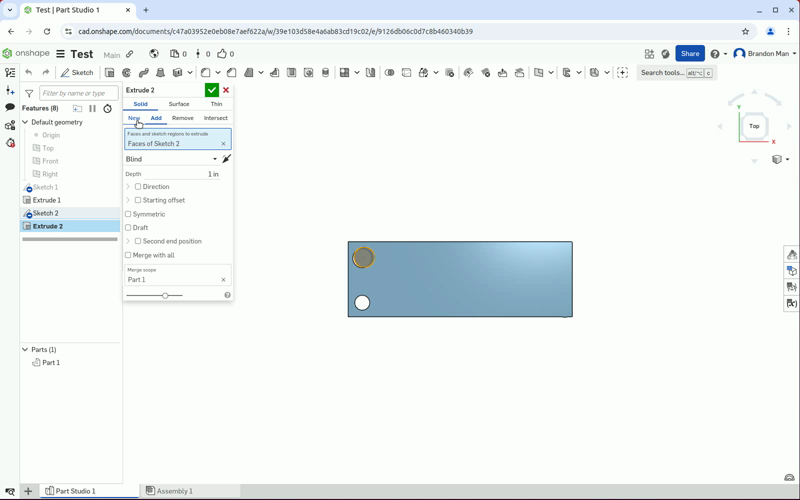
click(137, 120)
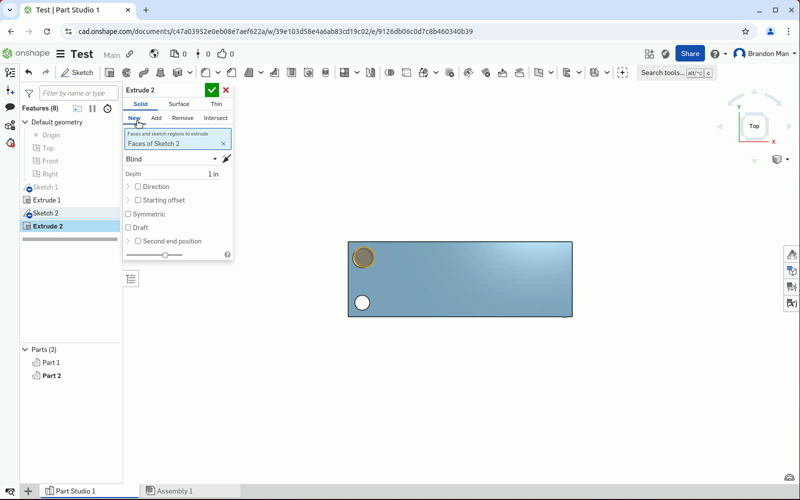
key(tab, 4)
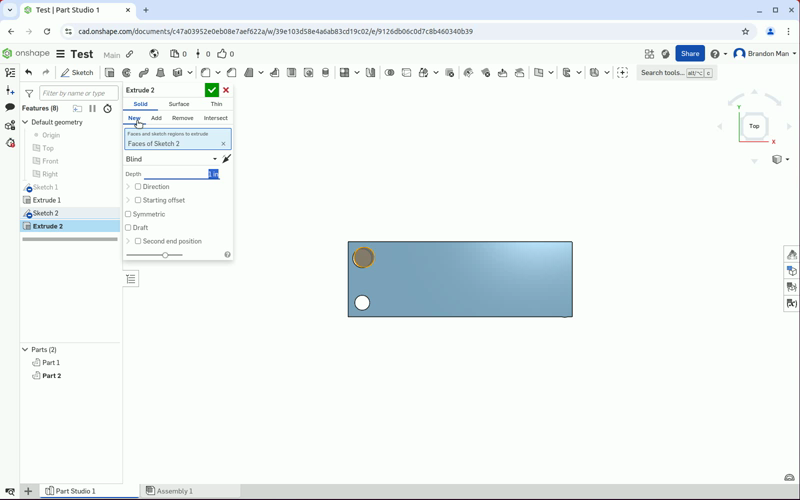
text(23.108)
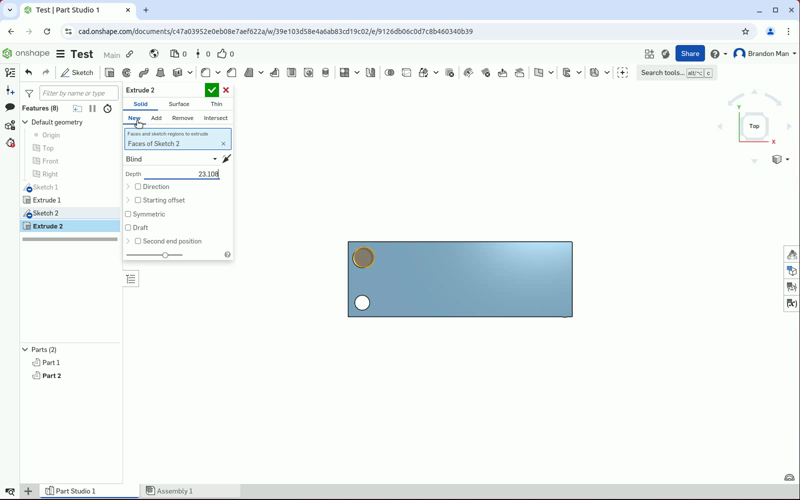
key(enter)
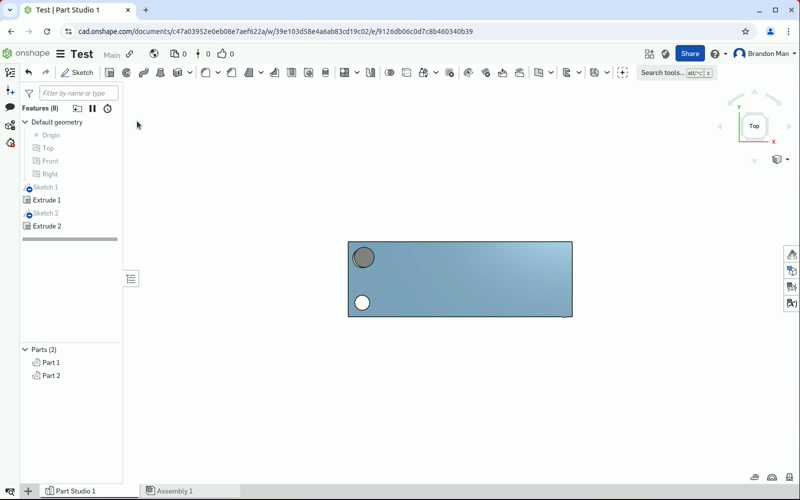
key(shift+h)
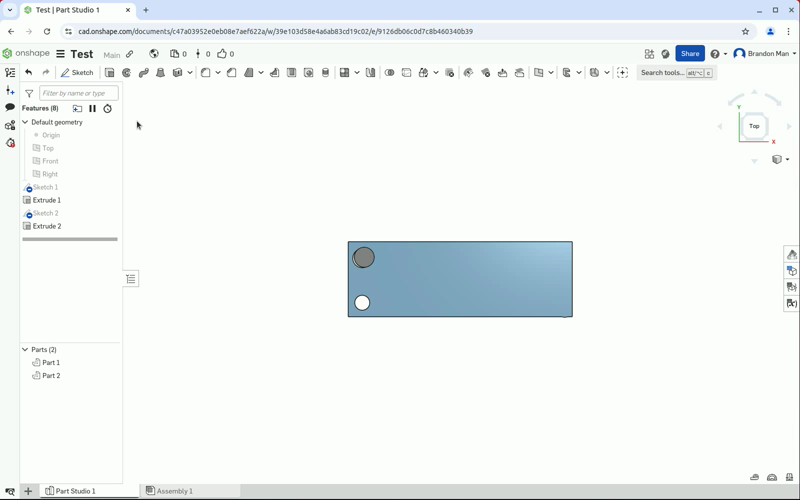
key(shift+h)
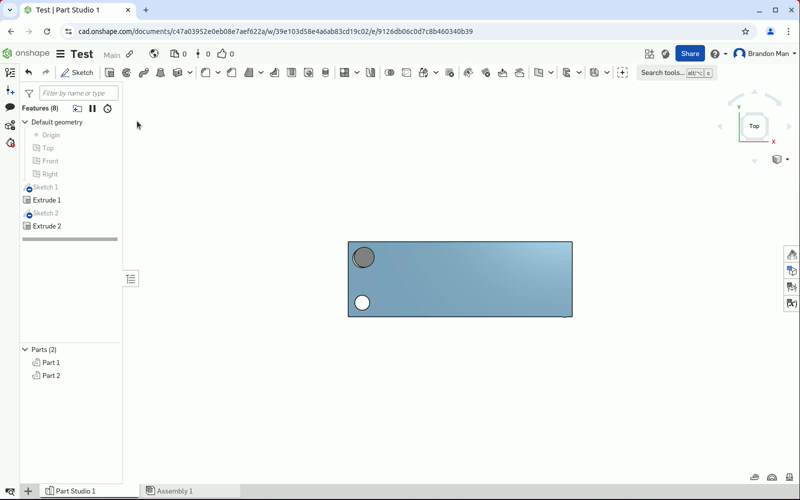
mouse_move(73, 189)
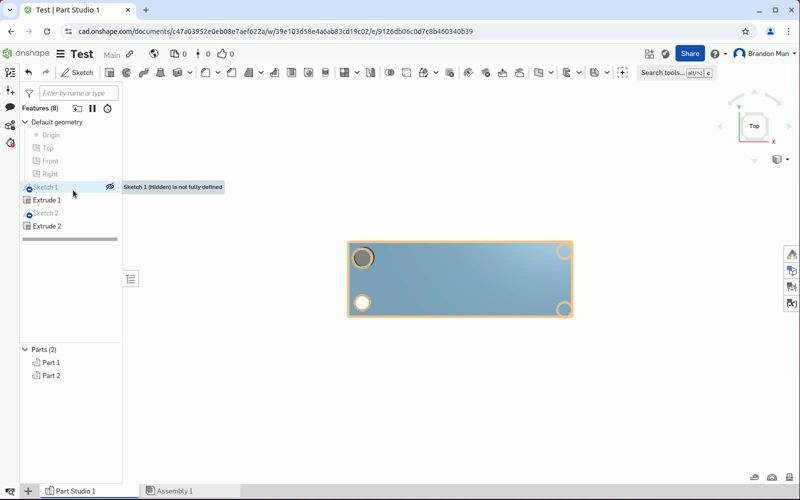
click(73, 189)
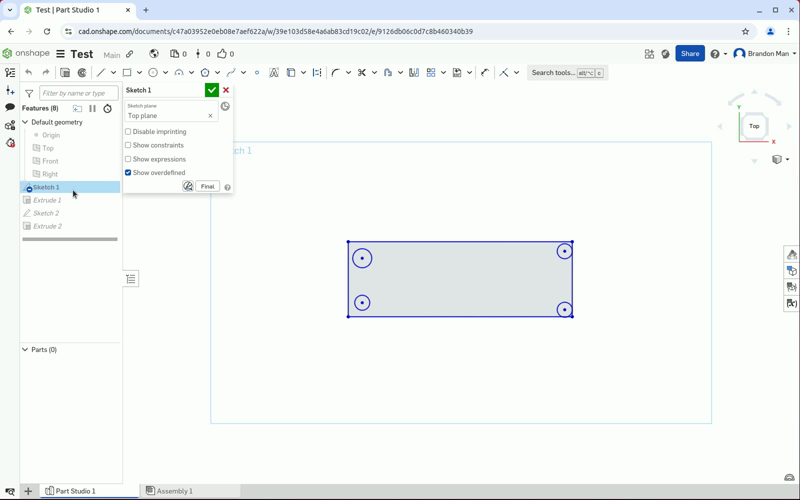
mouse_move(229, 92)
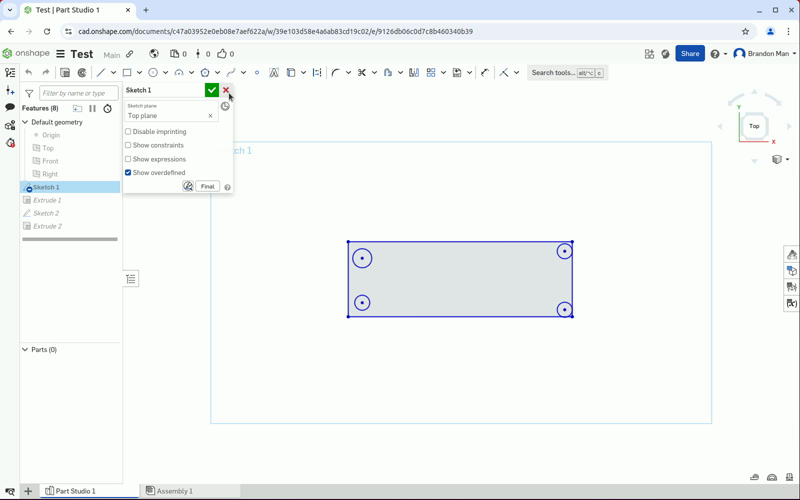
click(229, 92)
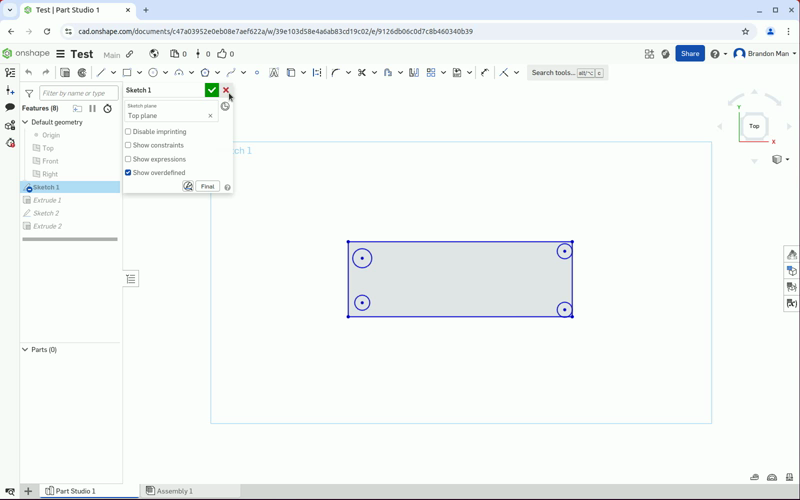
key(shift+s)
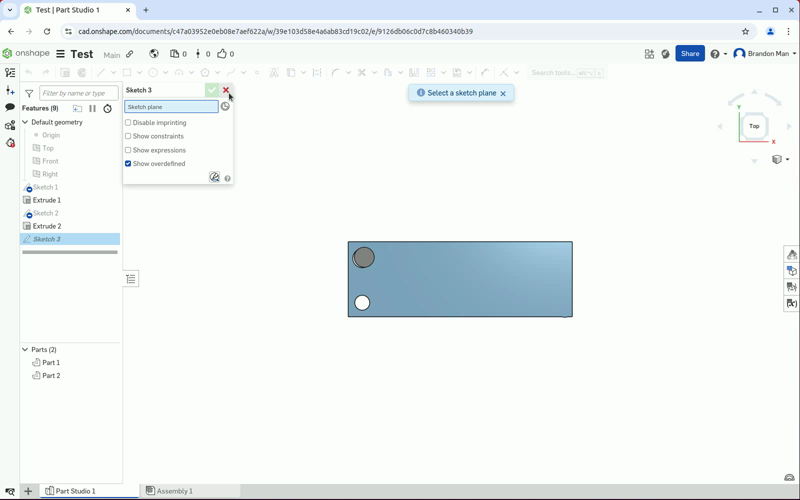
mouse_move(73, 150)
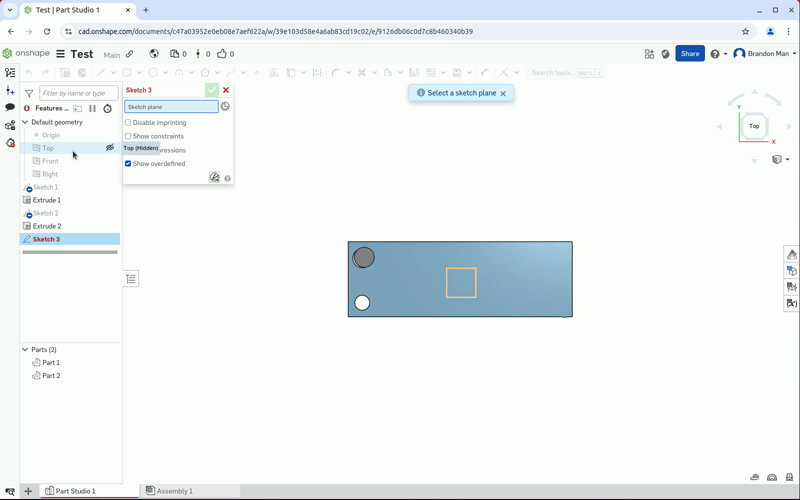
click(73, 150)
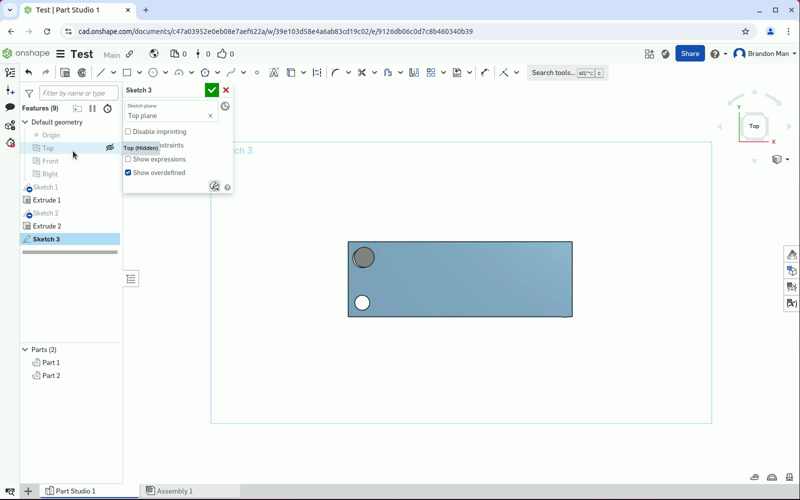
mouse_move(73, 352)
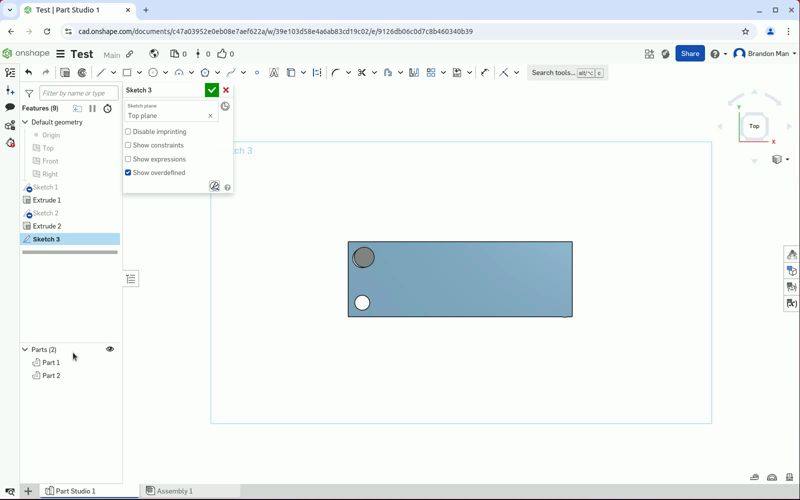
key(y)
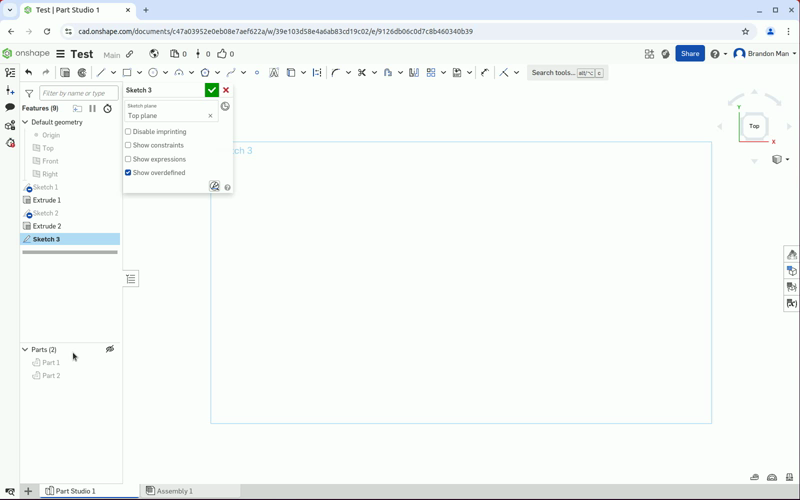
key(c)
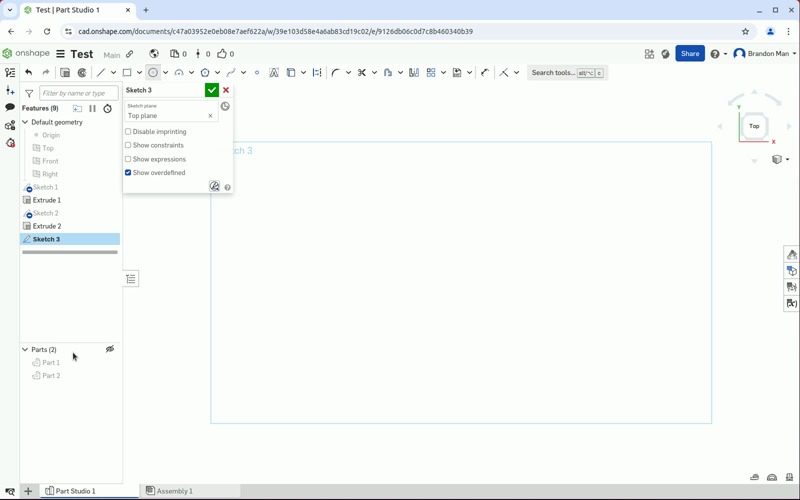
key_down(shift)
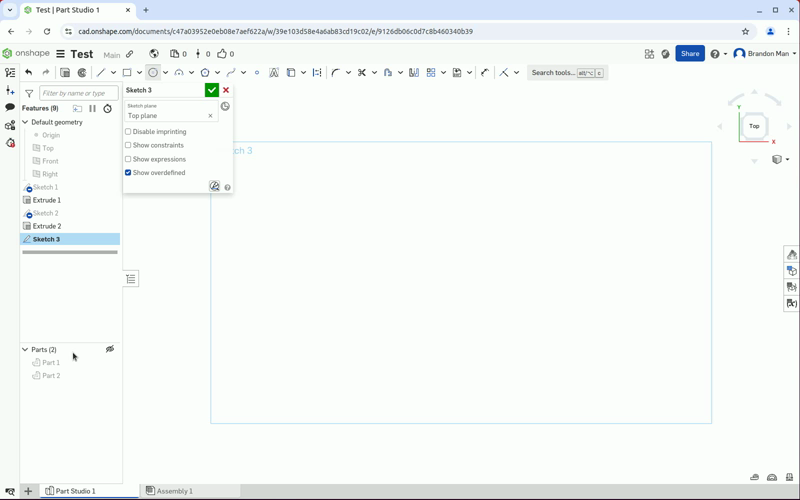
mouse_move(363, 301)
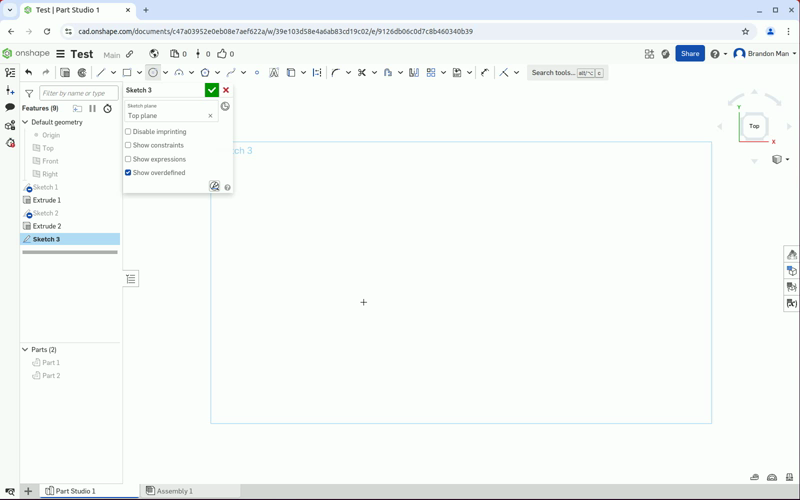
click(363, 301)
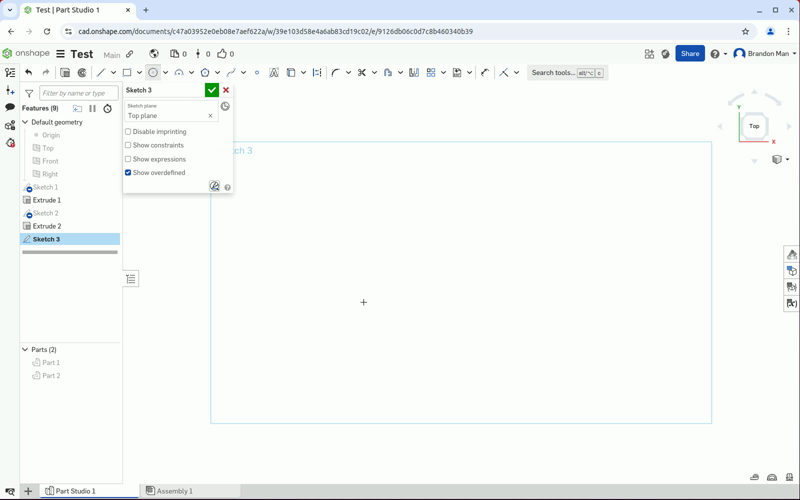
key_up(shift)
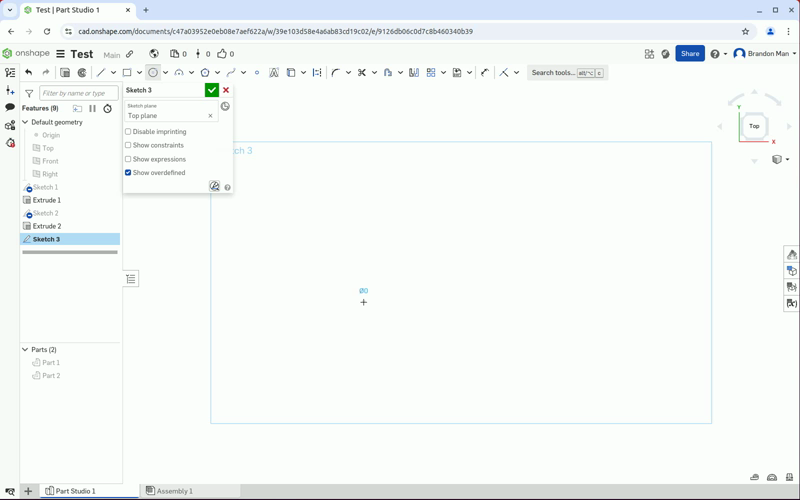
mouse_move(371, 301)
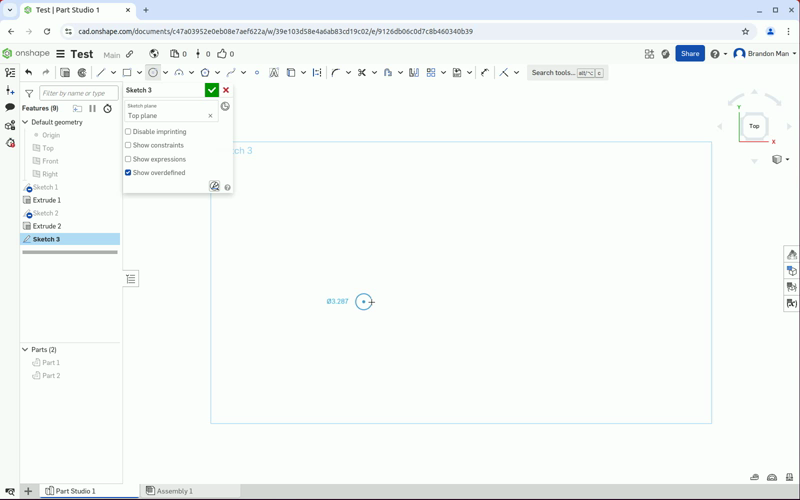
click(371, 301)
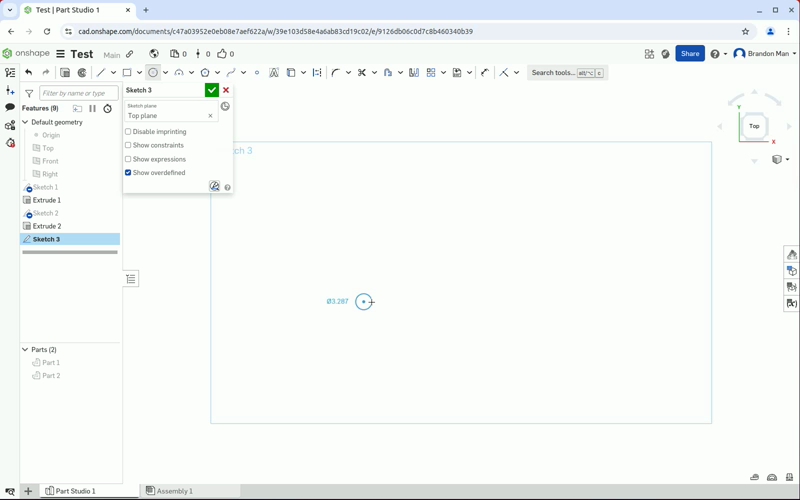
key(esc)
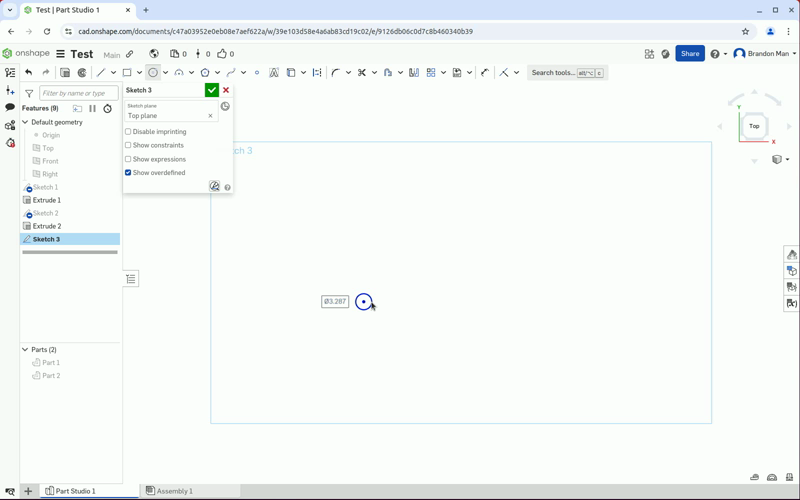
mouse_move(360, 296)
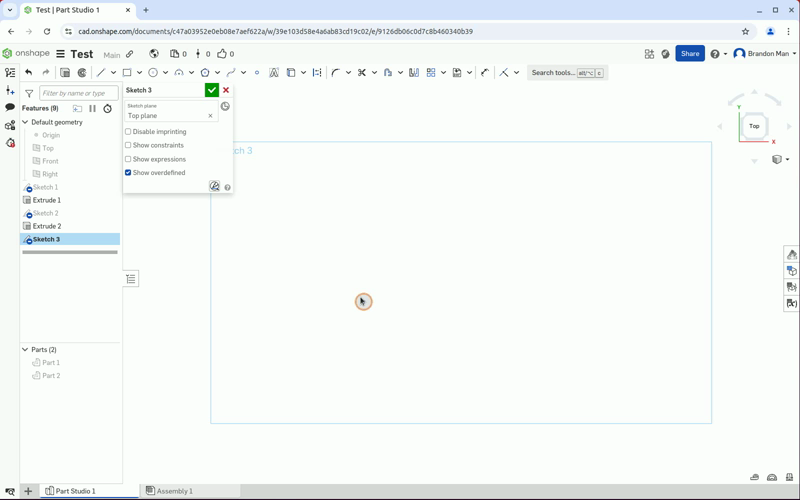
scroll(6)
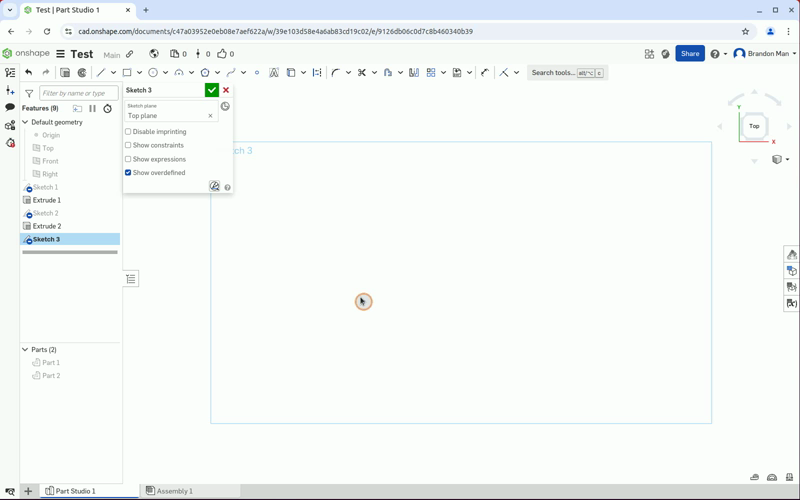
scroll(6)
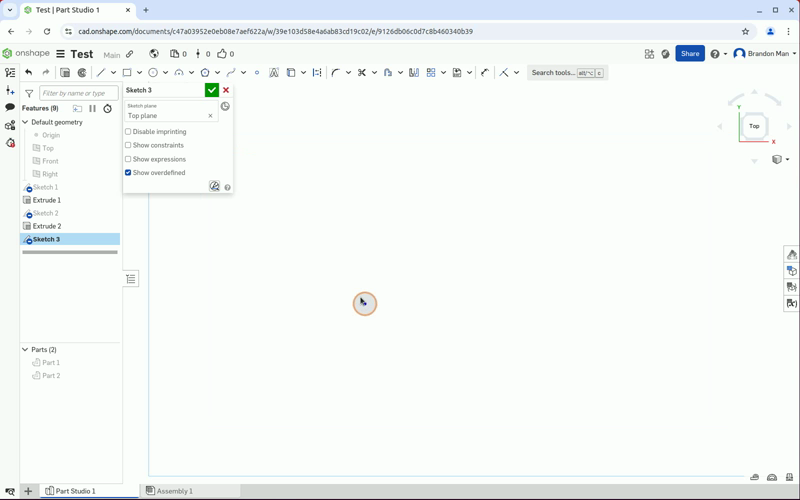
scroll(6)
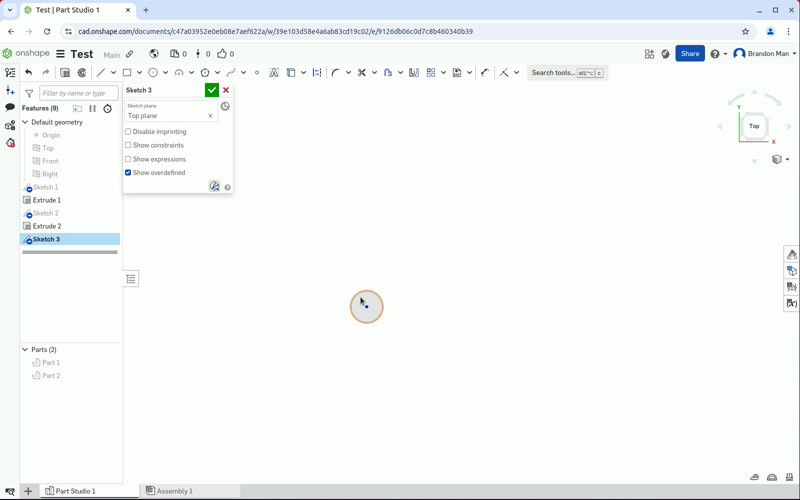
scroll(6)
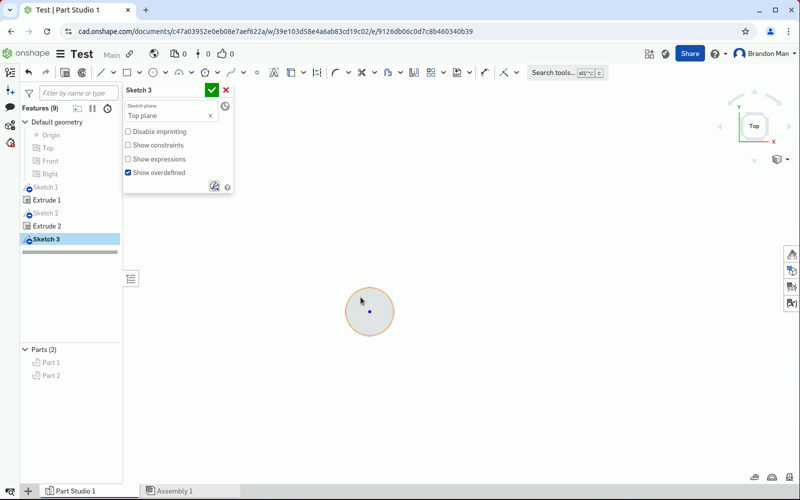
scroll(6)
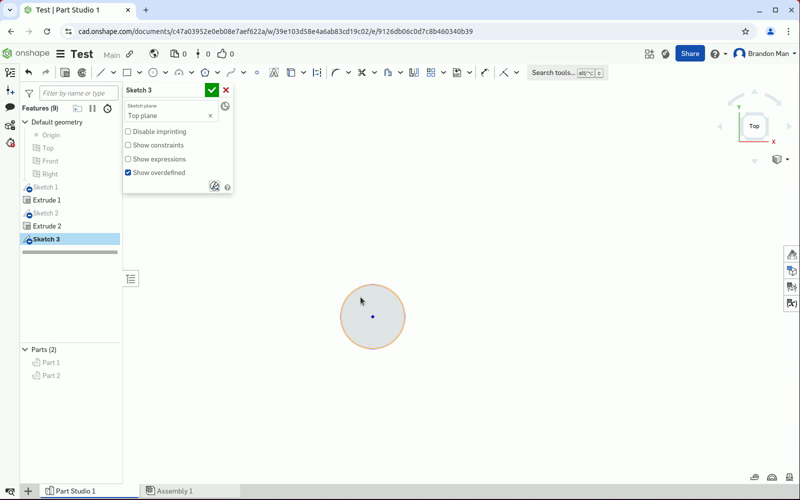
scroll(6)
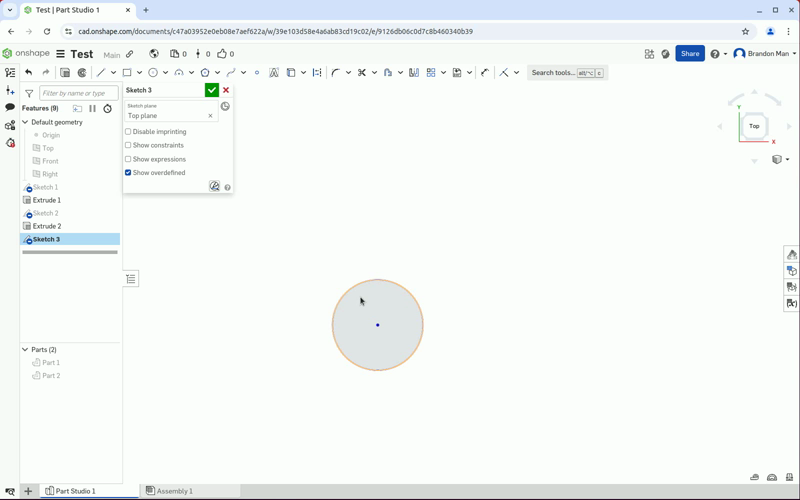
scroll(6)
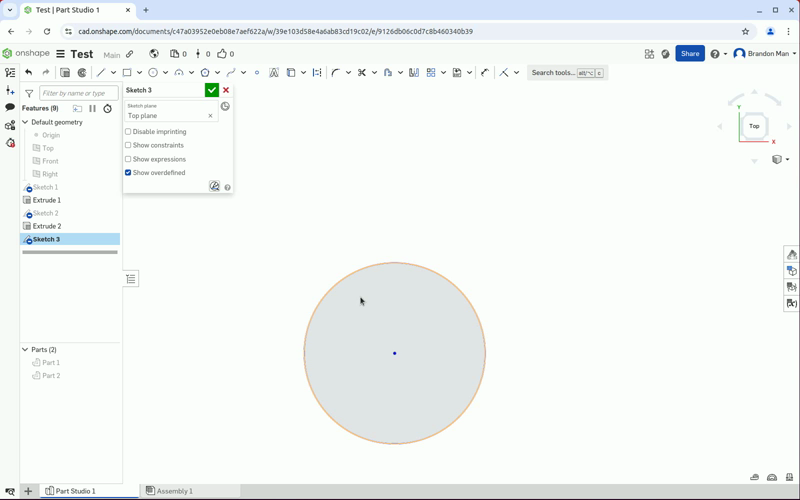
click(360, 296)
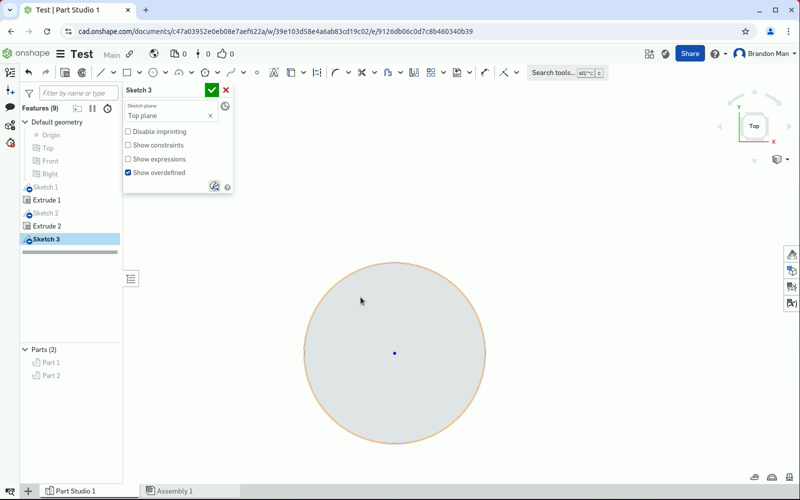
scroll(-6)
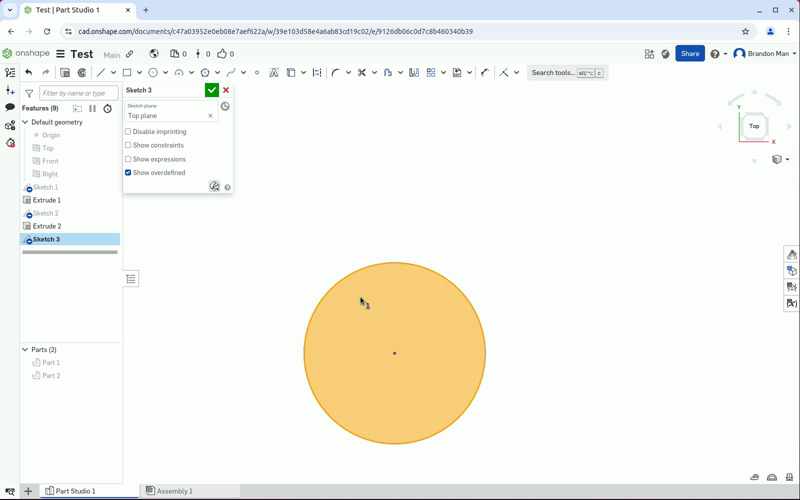
scroll(-6)
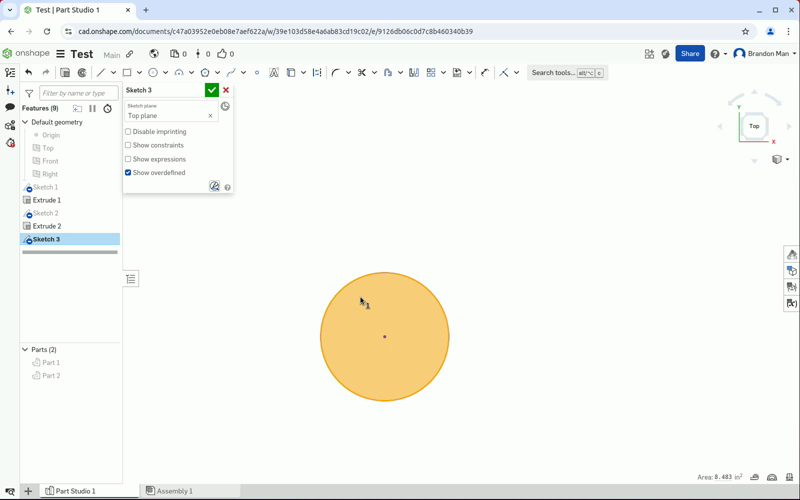
scroll(-6)
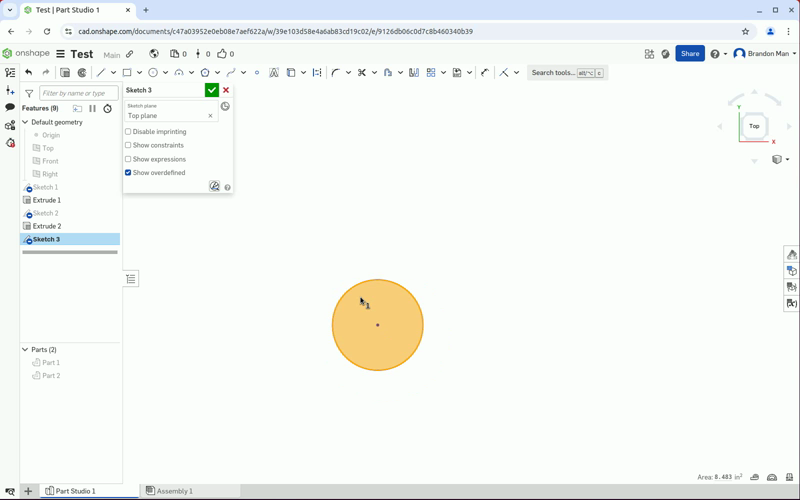
scroll(-6)
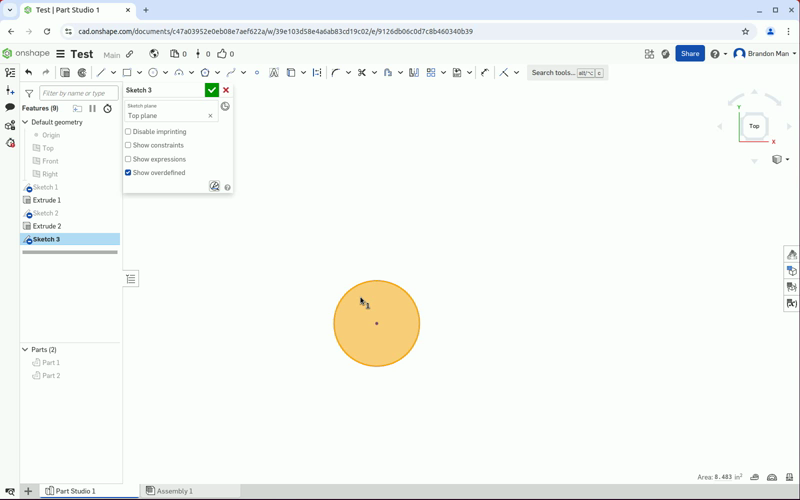
scroll(-6)
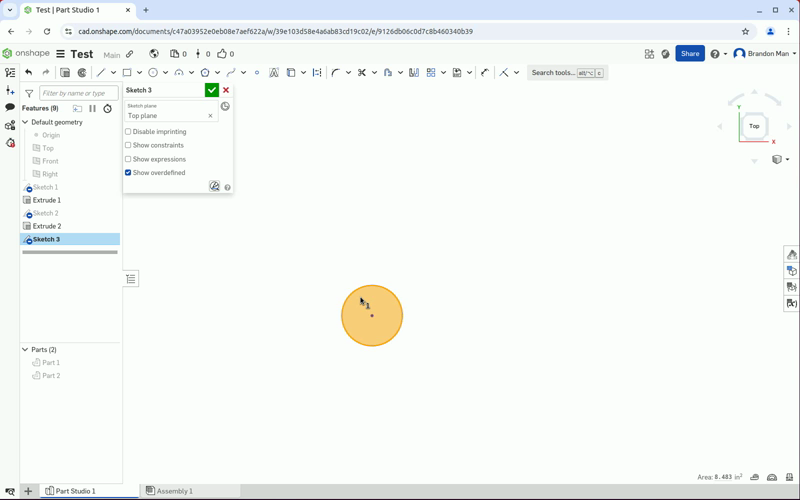
scroll(-6)
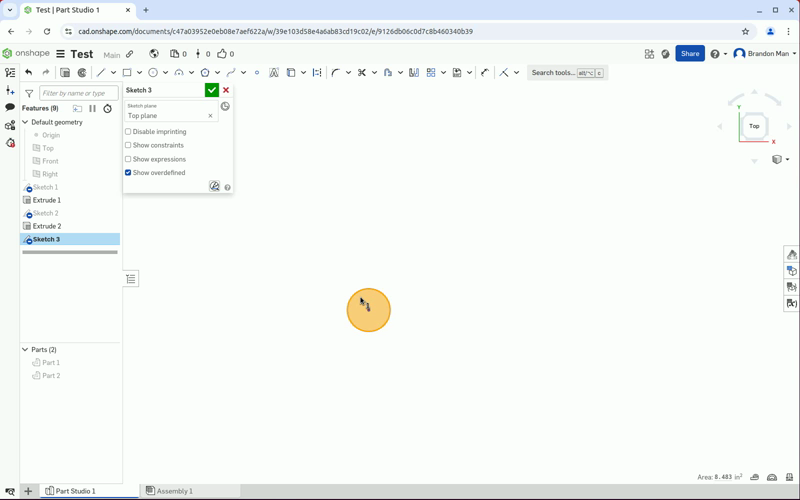
scroll(-6)
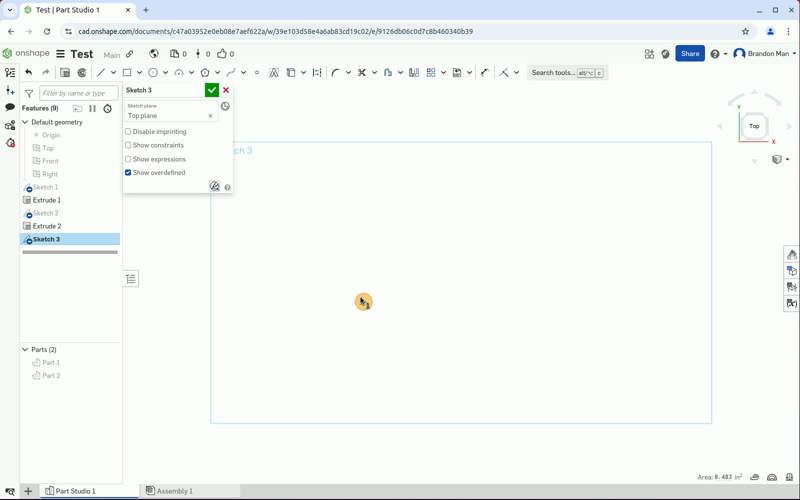
mouse_move(73, 352)
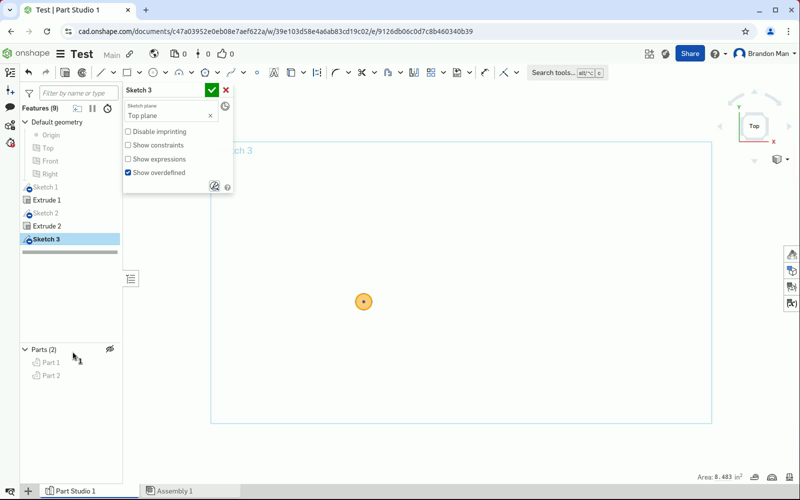
key(shift+y)
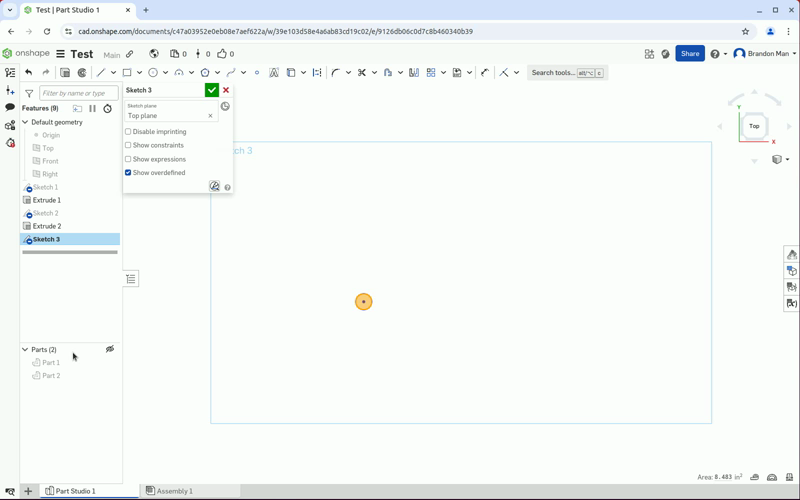
key(shift+e)
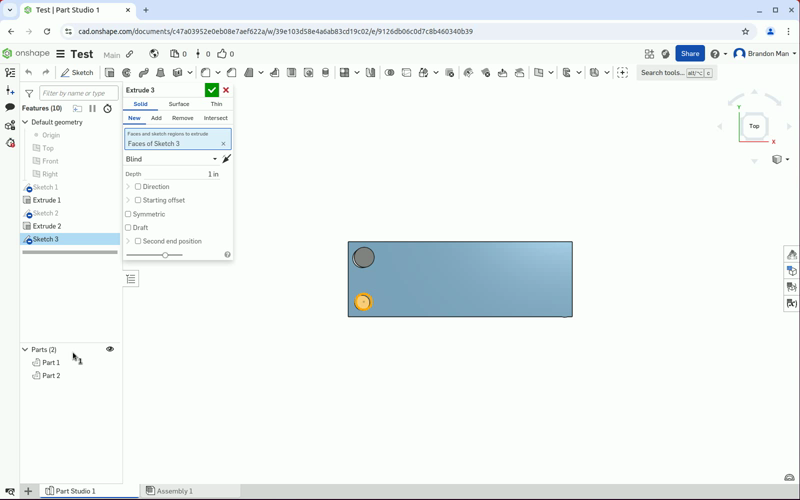
mouse_move(143, 106)
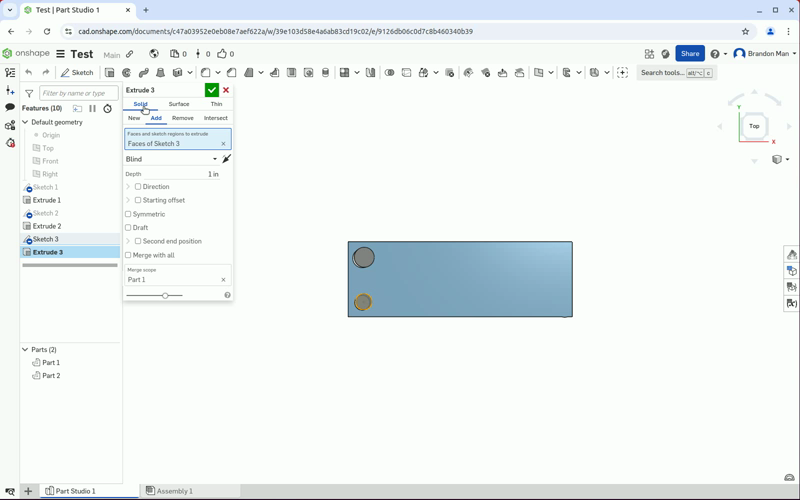
click(143, 106)
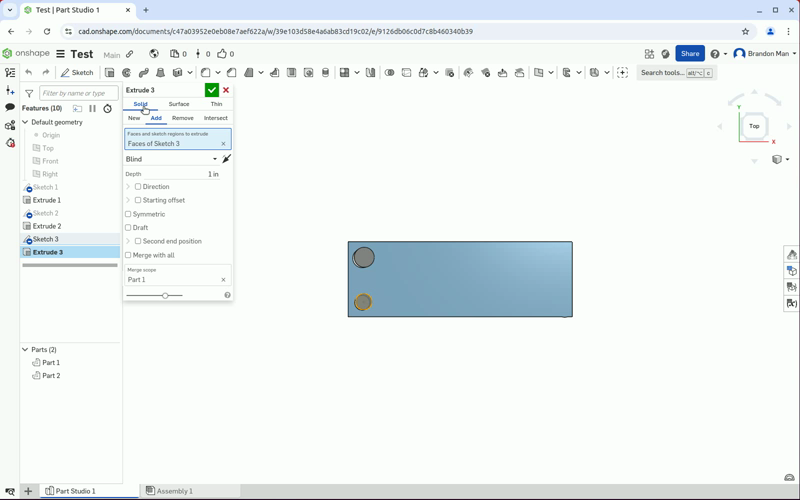
mouse_move(137, 120)
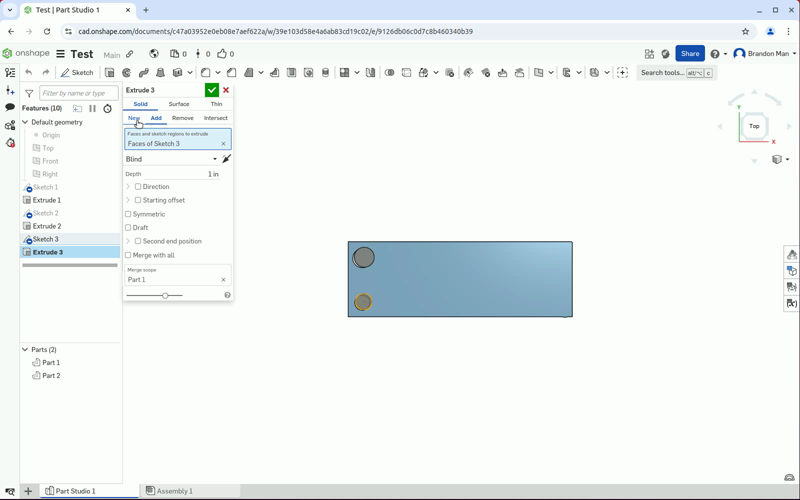
click(137, 120)
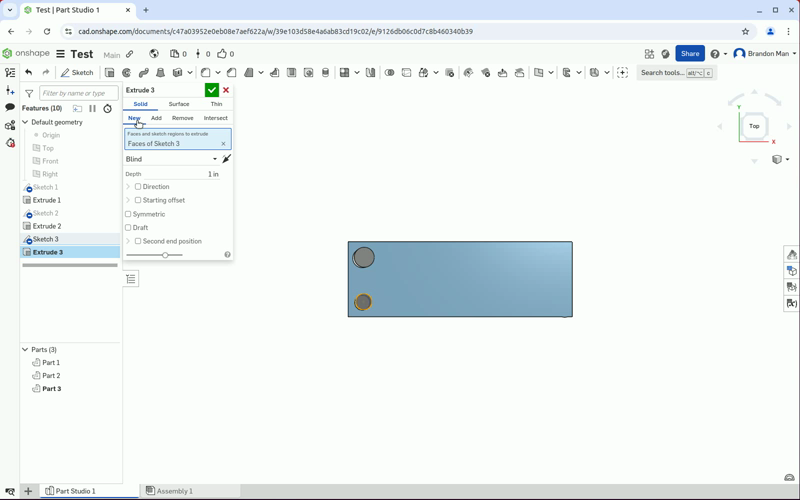
key(tab, 4)
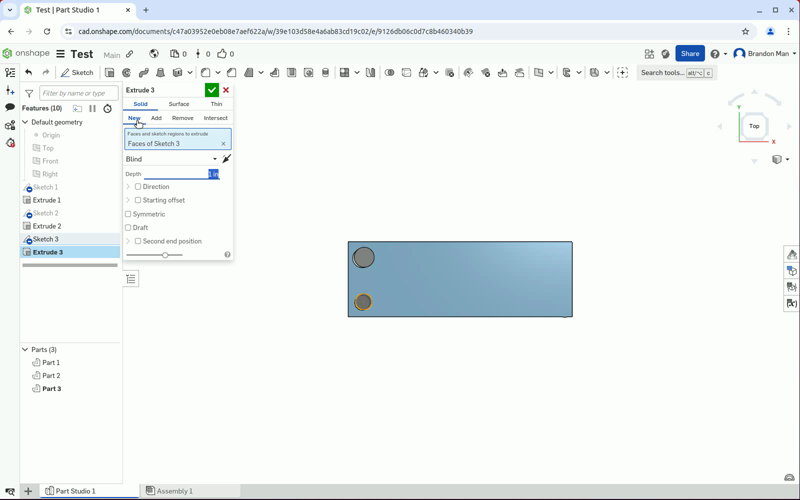
text(23.108)
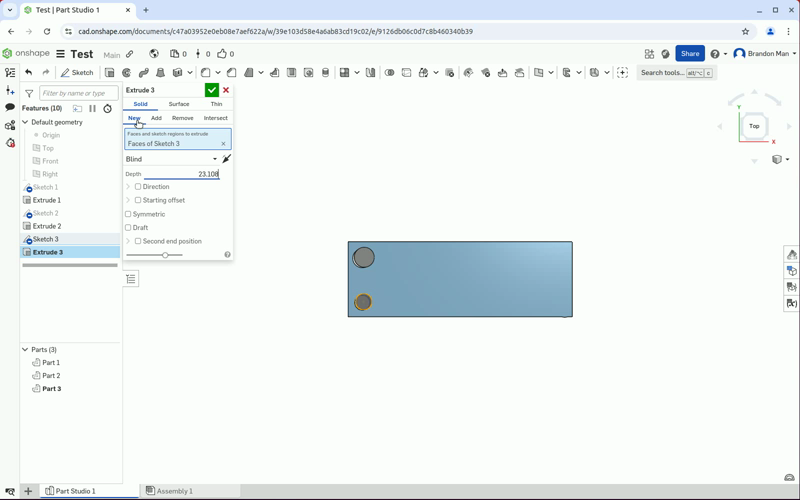
key(enter)
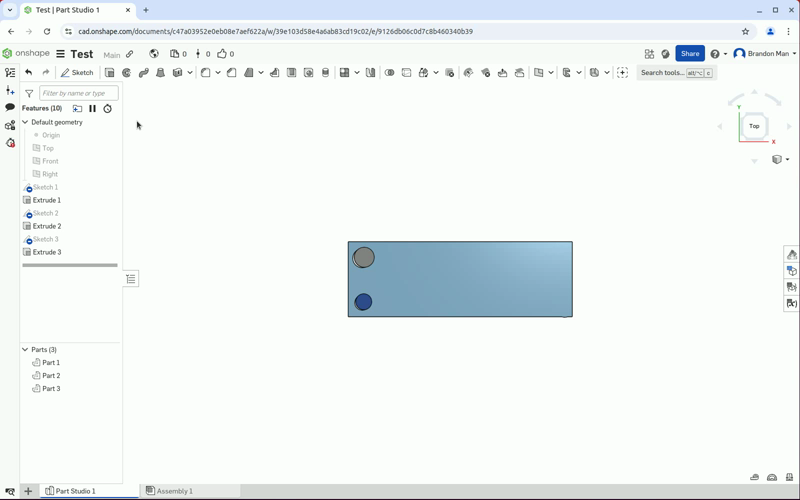
key(shift+h)
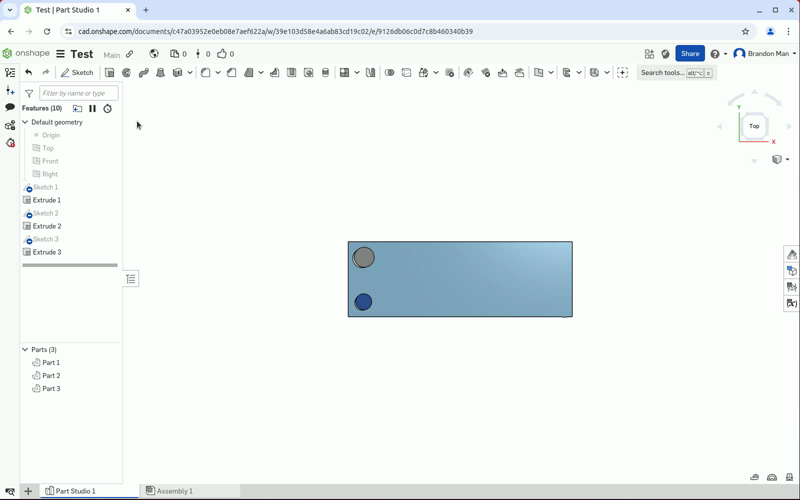
key(shift+h)
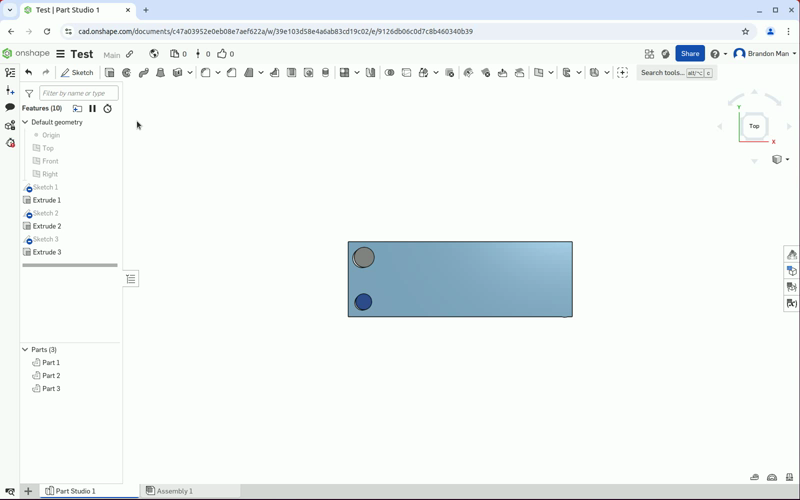
mouse_move(73, 189)
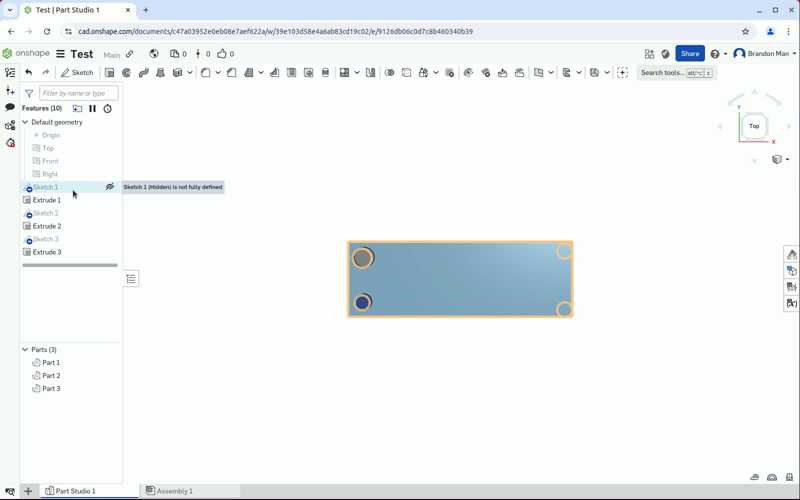
click(73, 189)
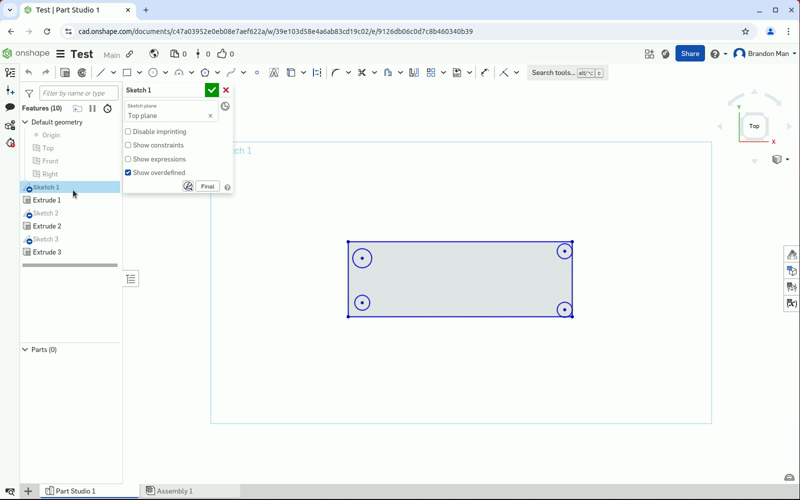
mouse_move(229, 92)
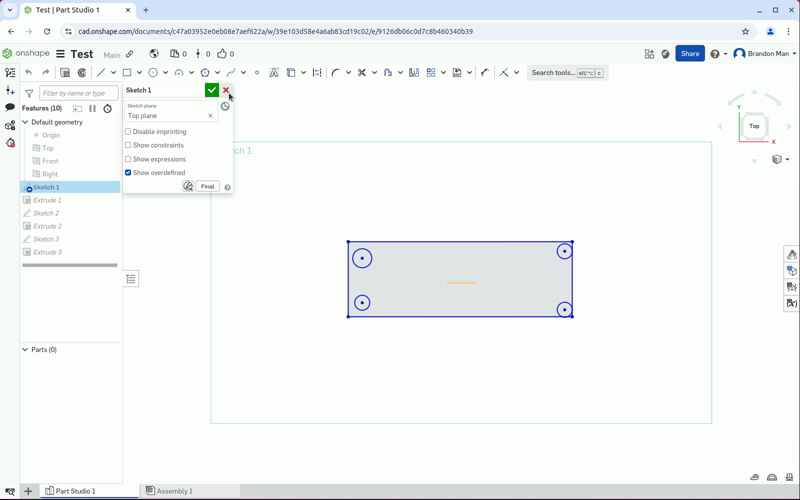
click(229, 92)
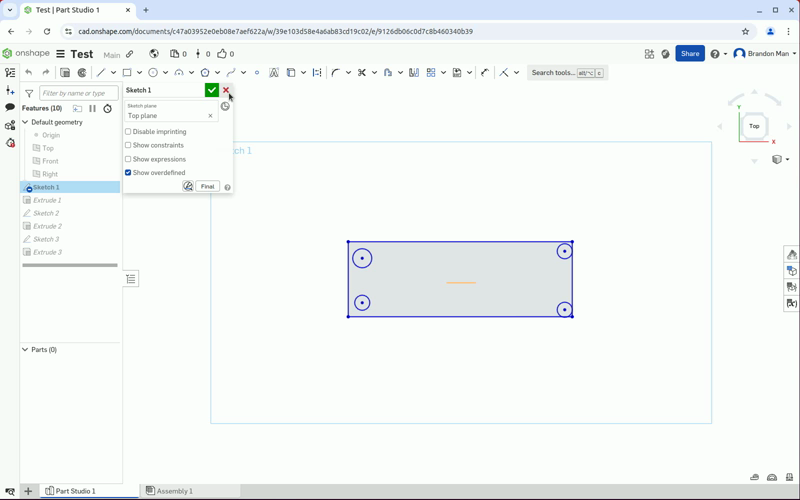
key(shift+s)
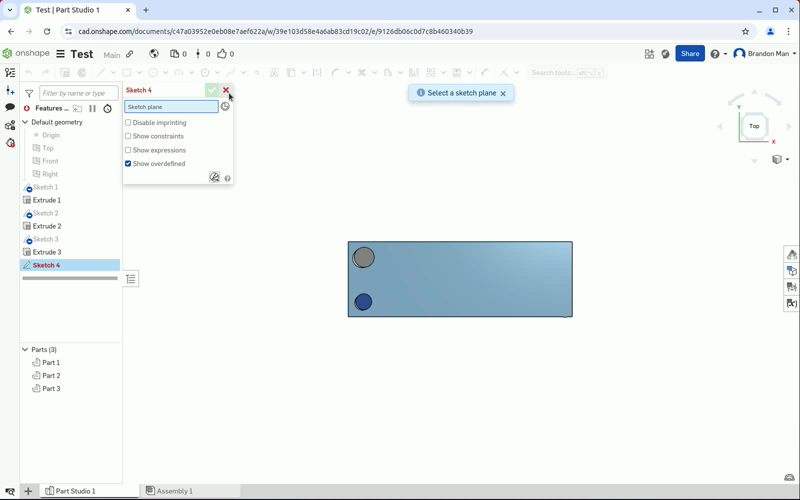
mouse_move(73, 150)
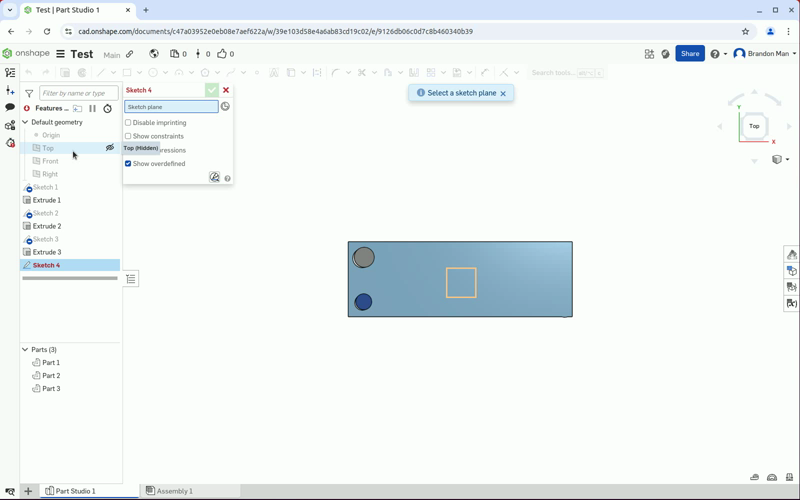
click(73, 150)
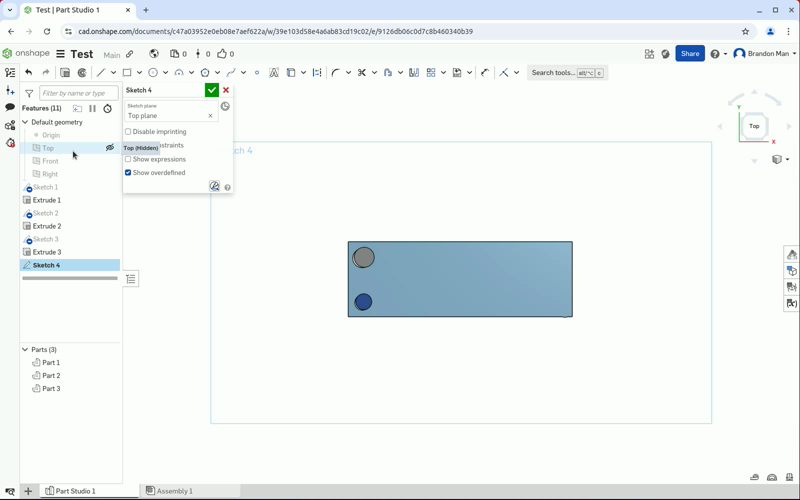
mouse_move(73, 352)
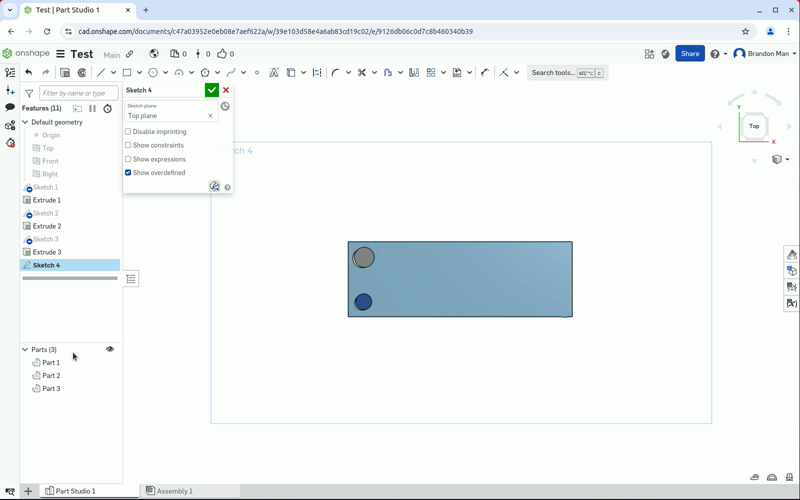
key(y)
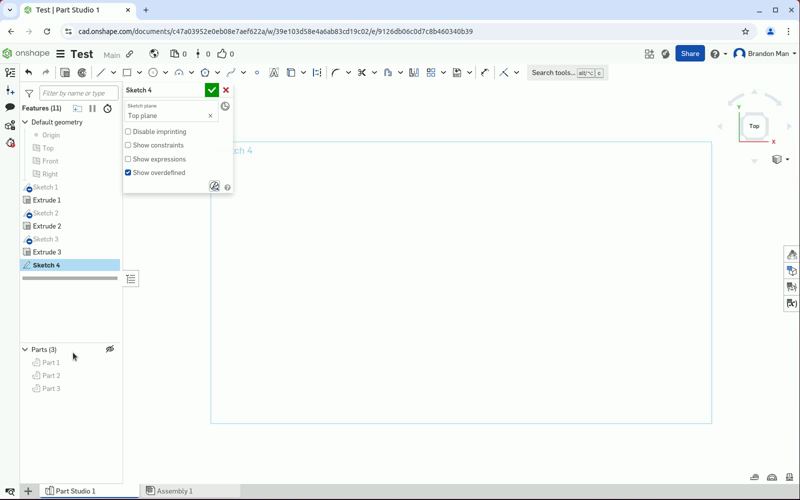
key(c)
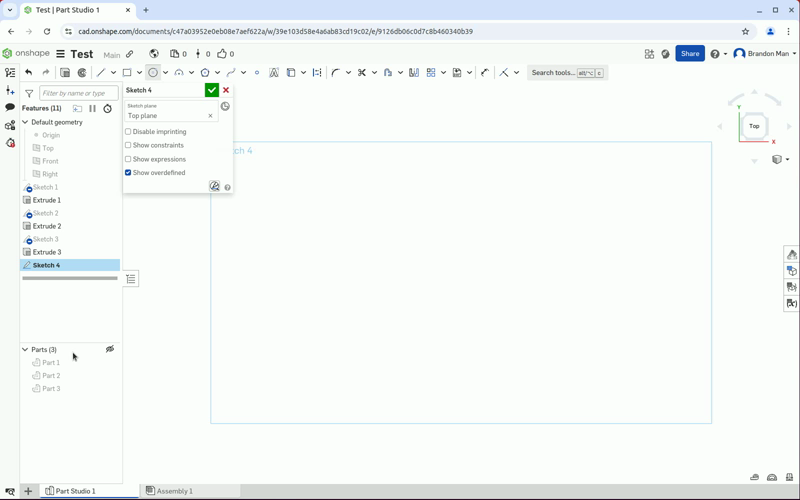
key_down(shift)
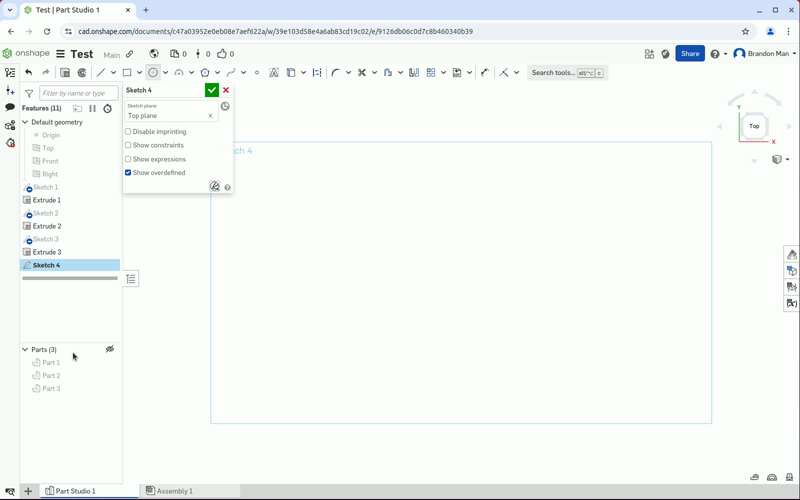
mouse_move(566, 309)
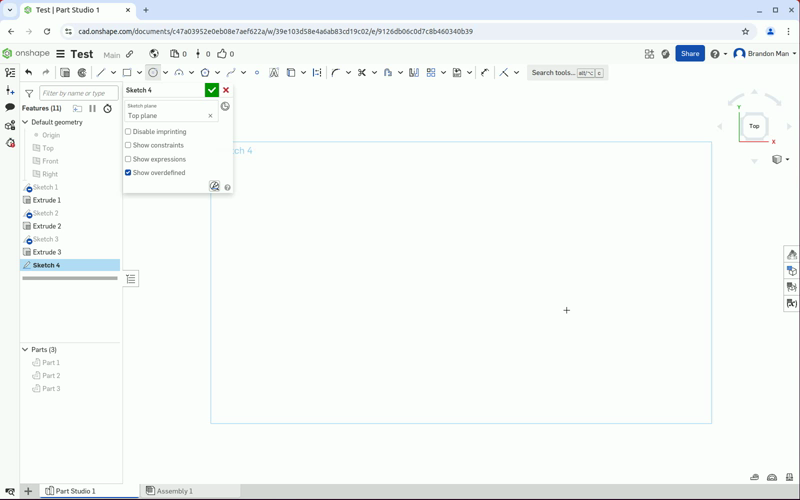
click(566, 309)
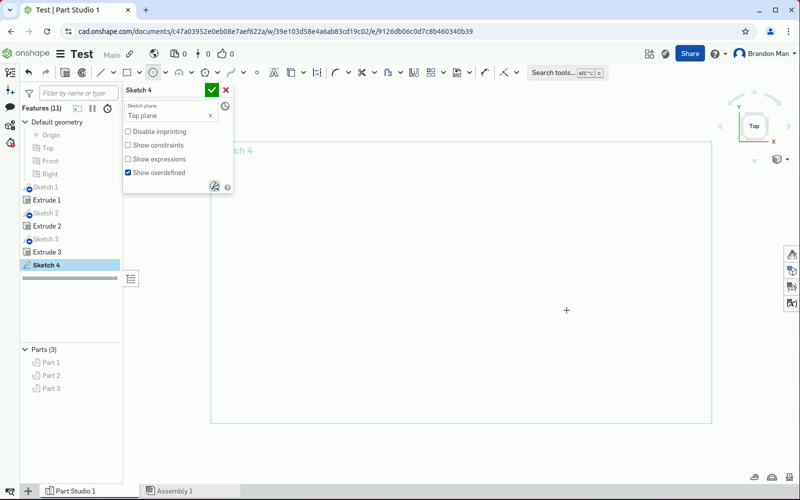
key_up(shift)
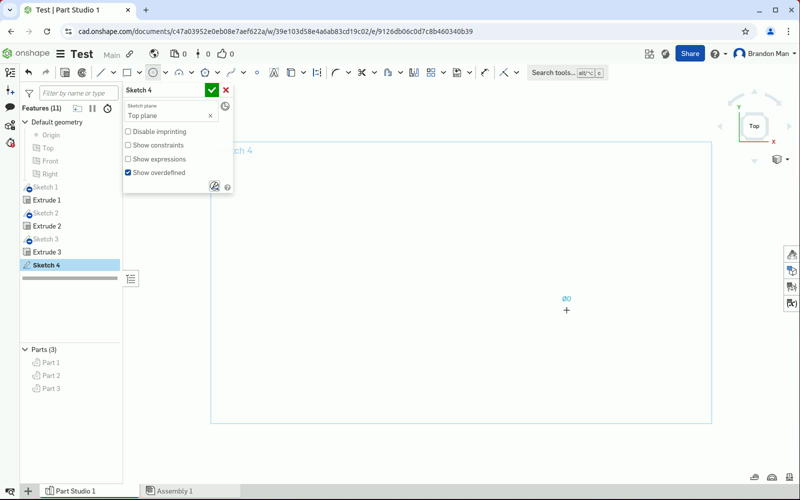
mouse_move(573, 309)
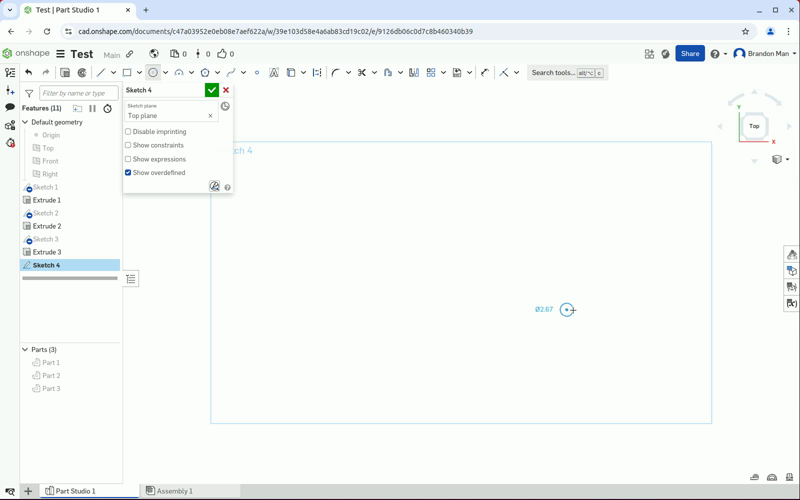
click(573, 309)
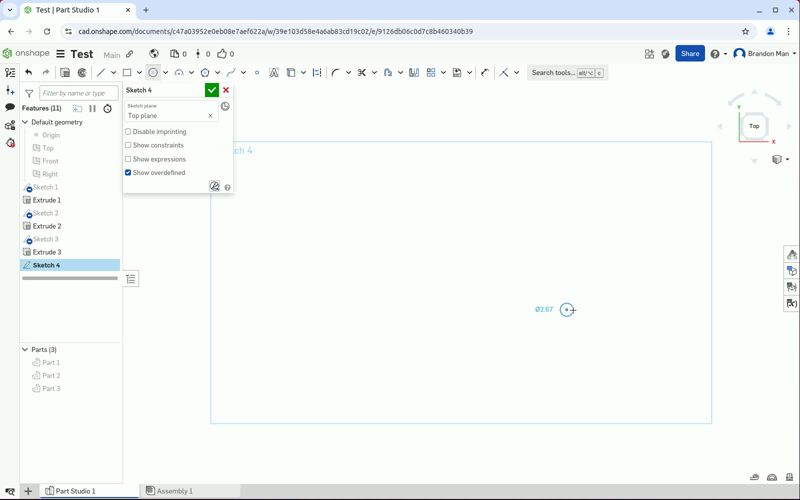
key(esc)
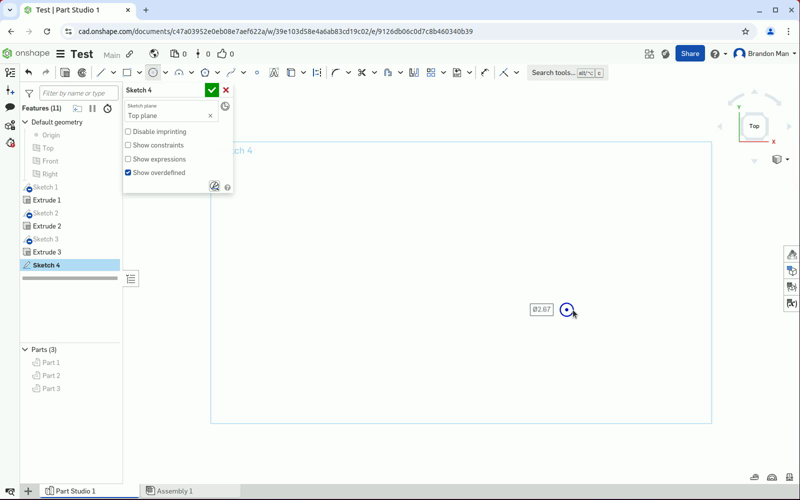
mouse_move(568, 306)
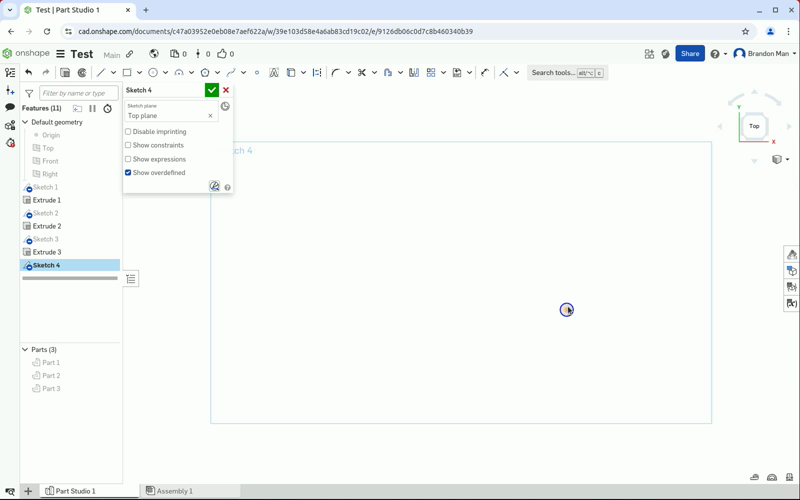
scroll(6)
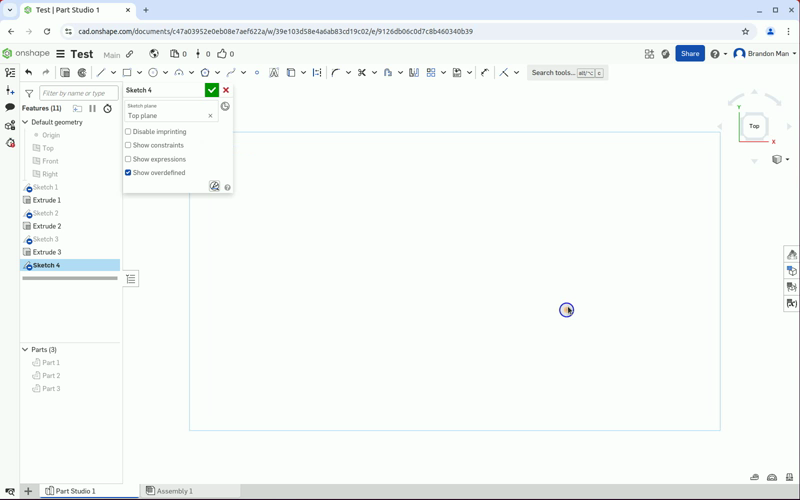
scroll(6)
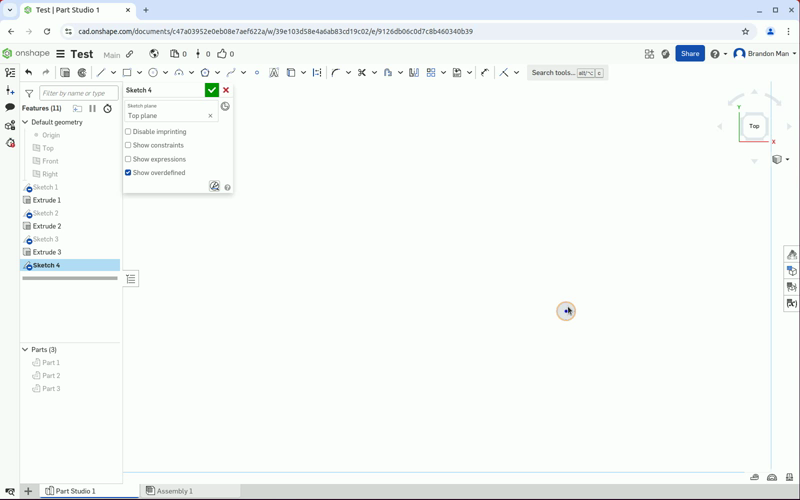
scroll(6)
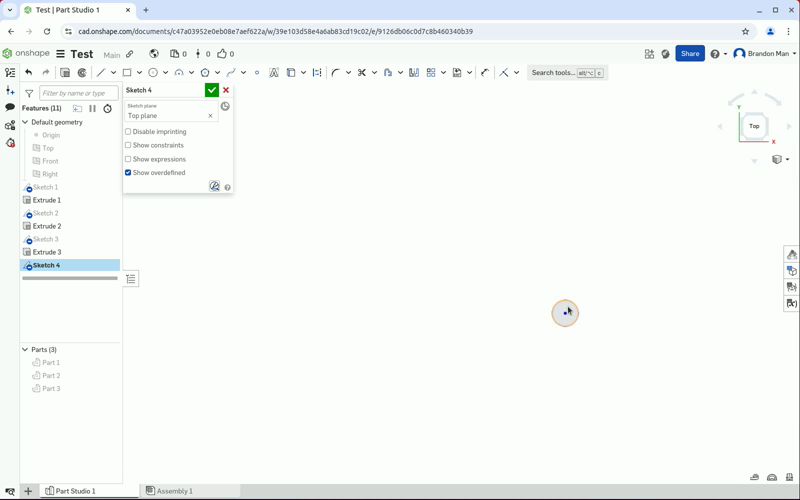
scroll(6)
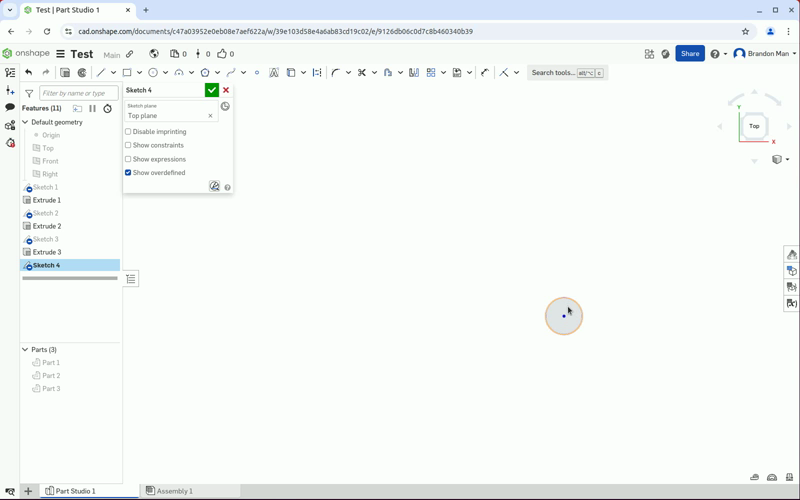
scroll(6)
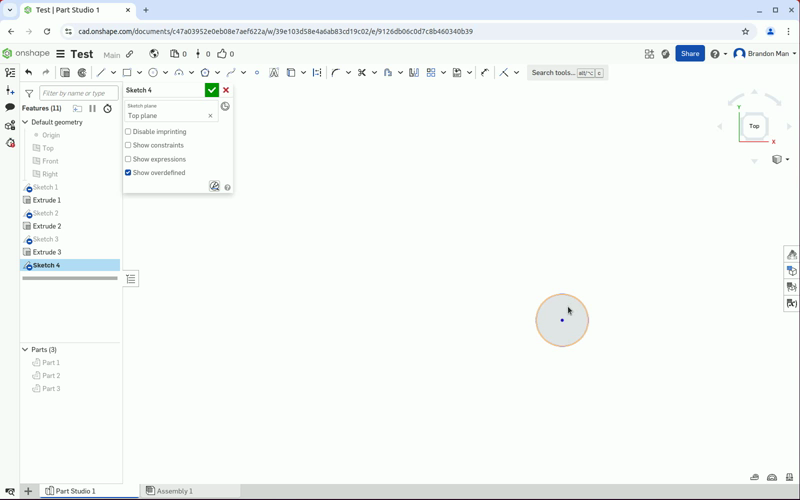
scroll(6)
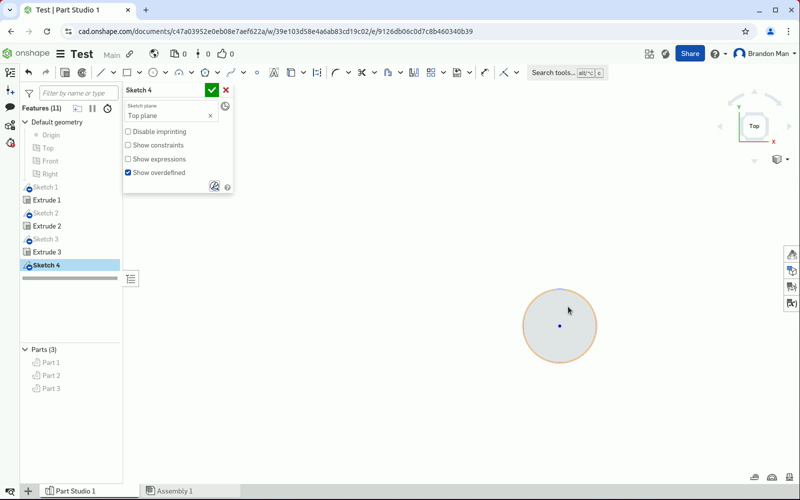
scroll(6)
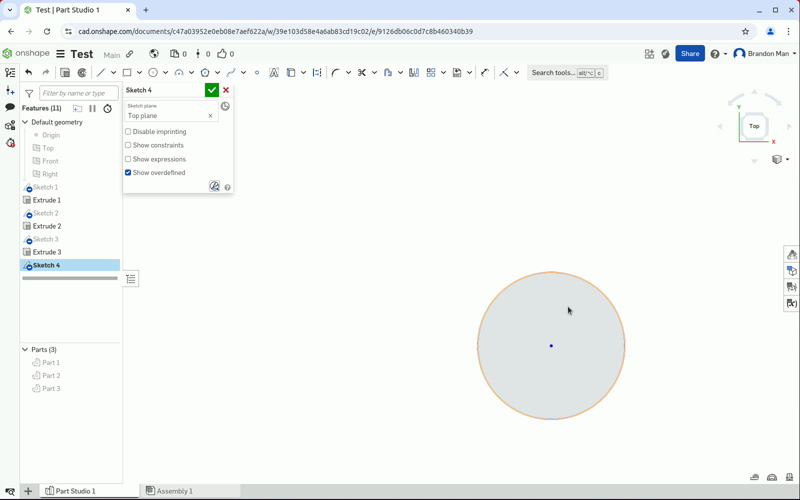
click(568, 306)
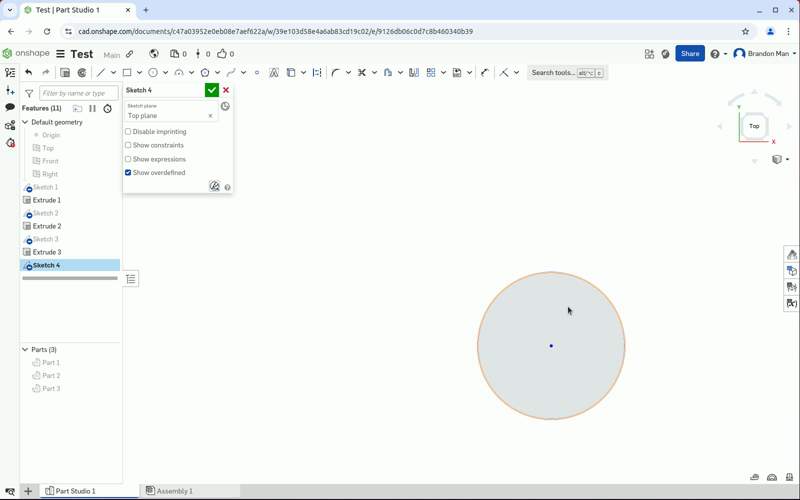
scroll(-6)
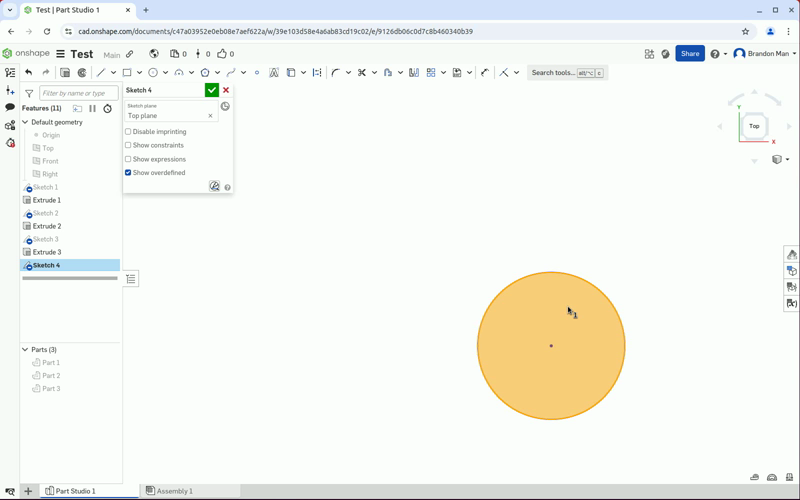
scroll(-6)
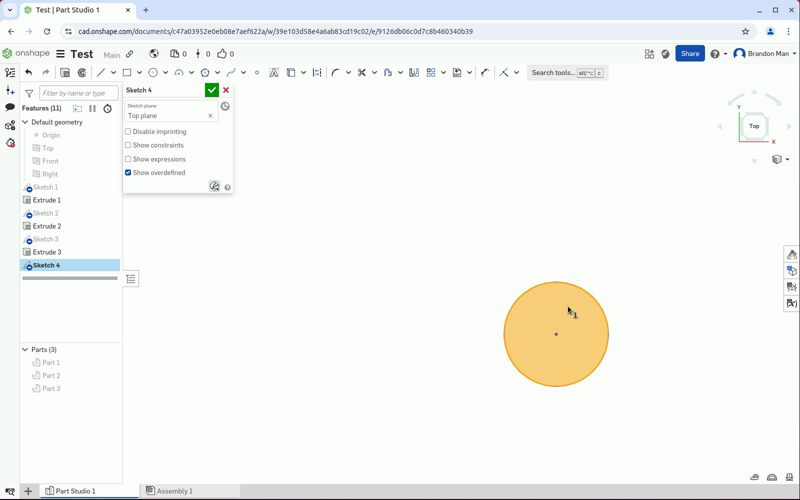
scroll(-6)
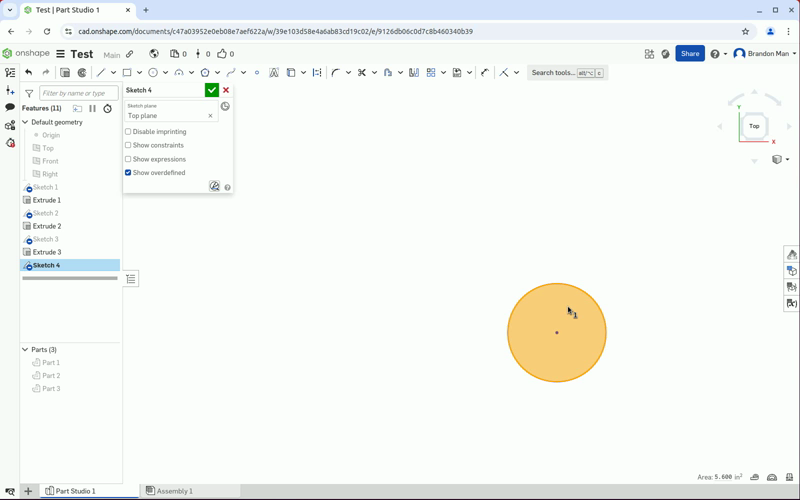
scroll(-6)
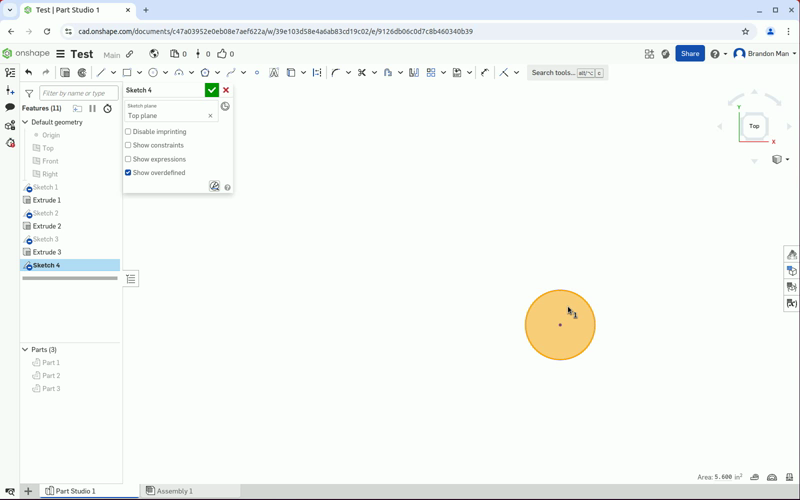
scroll(-6)
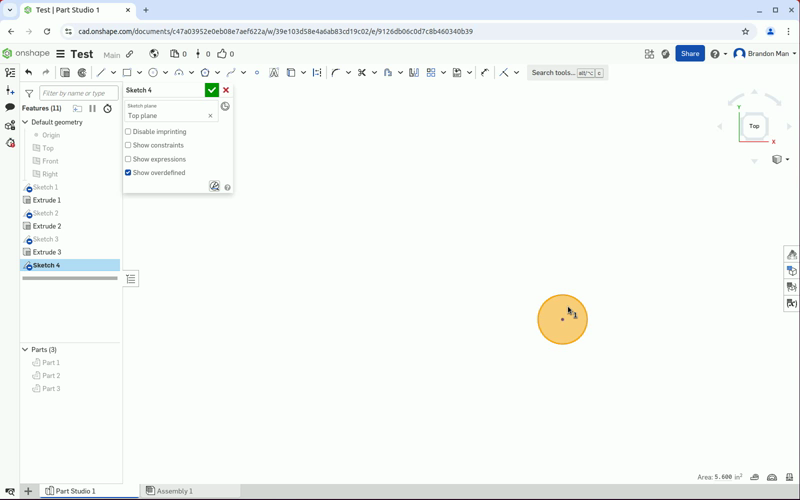
scroll(-6)
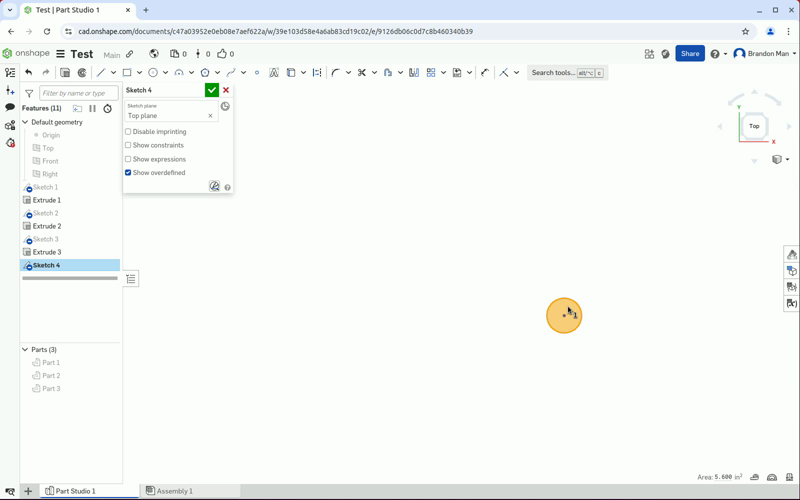
scroll(-6)
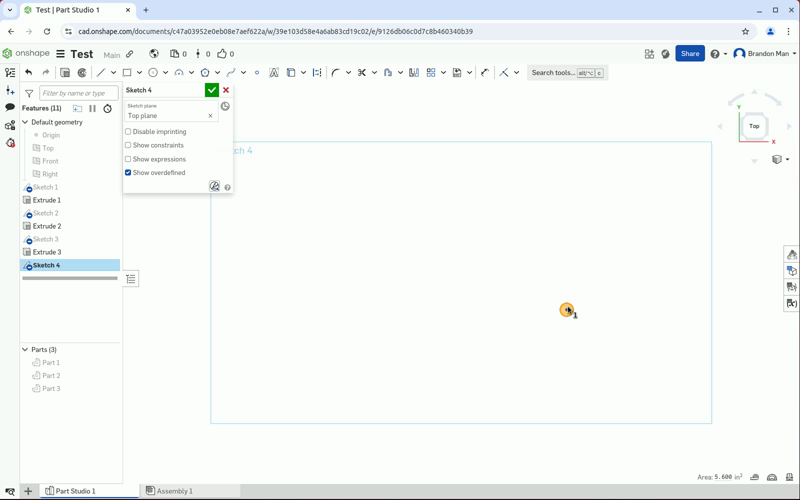
mouse_move(73, 352)
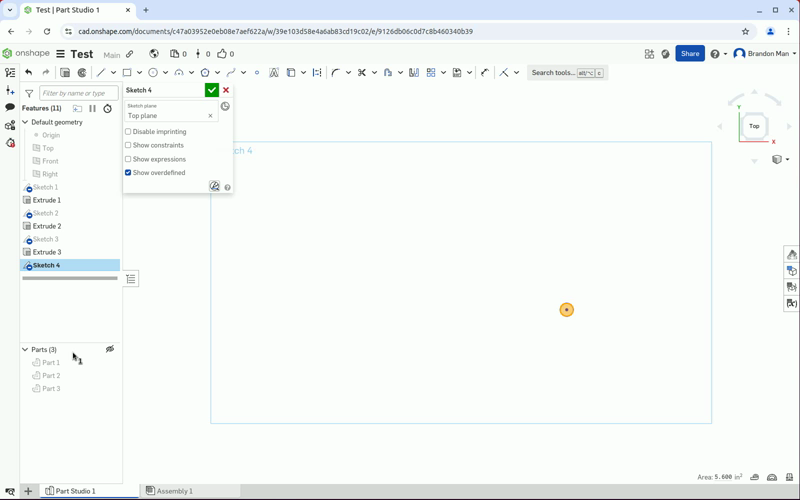
key(shift+y)
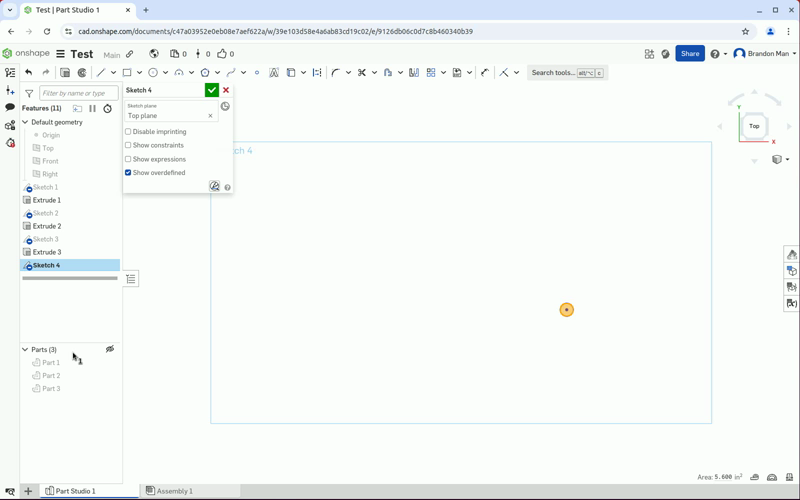
key(shift+e)
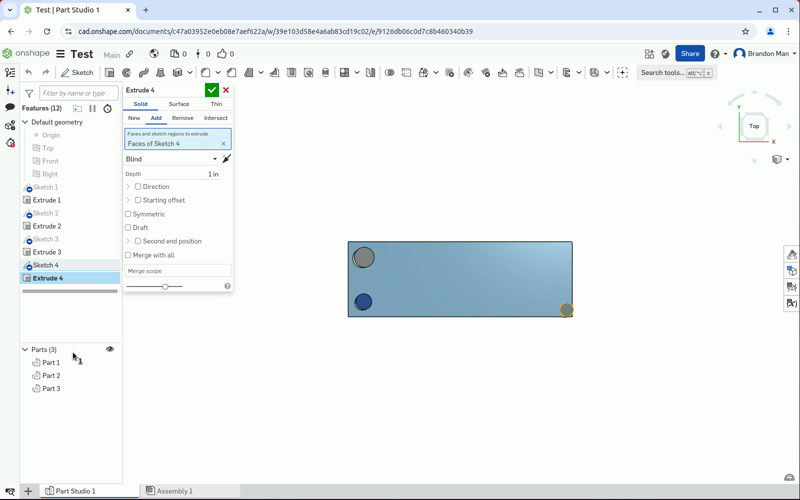
mouse_move(143, 106)
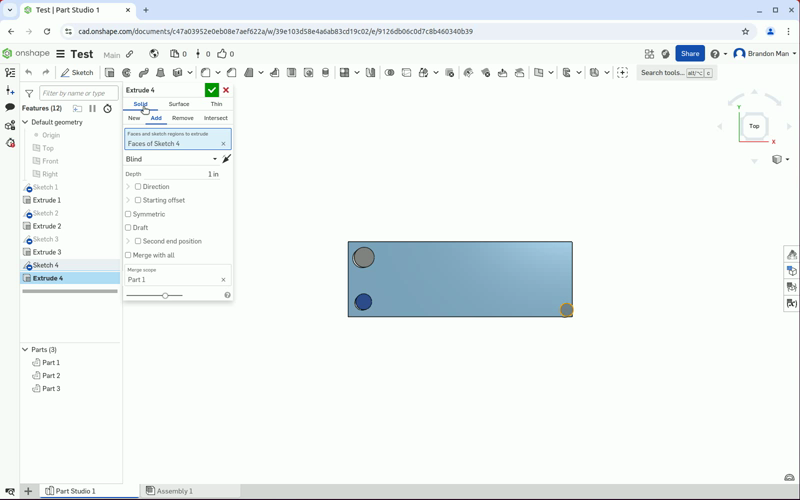
click(143, 106)
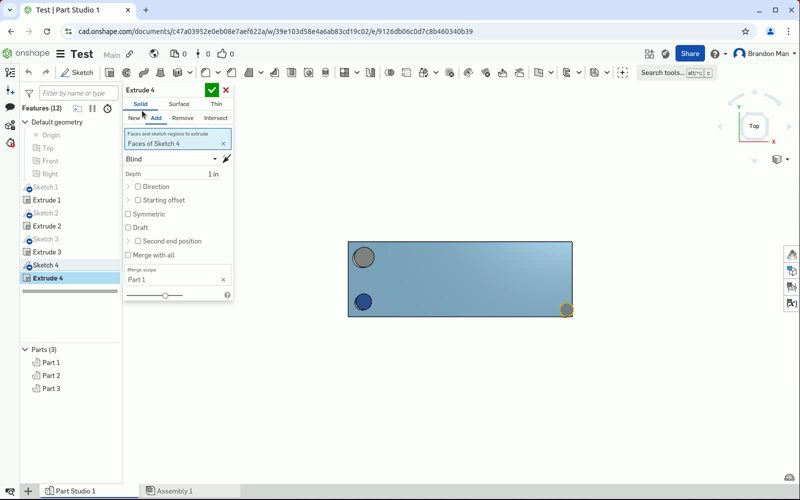
mouse_move(137, 120)
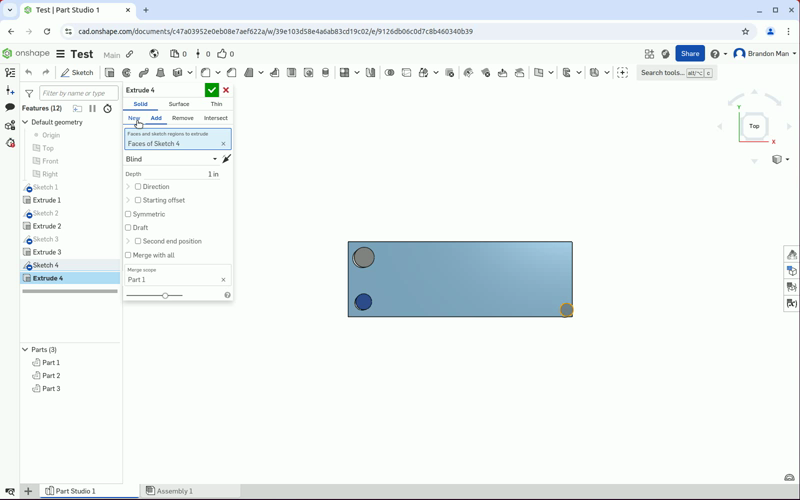
click(137, 120)
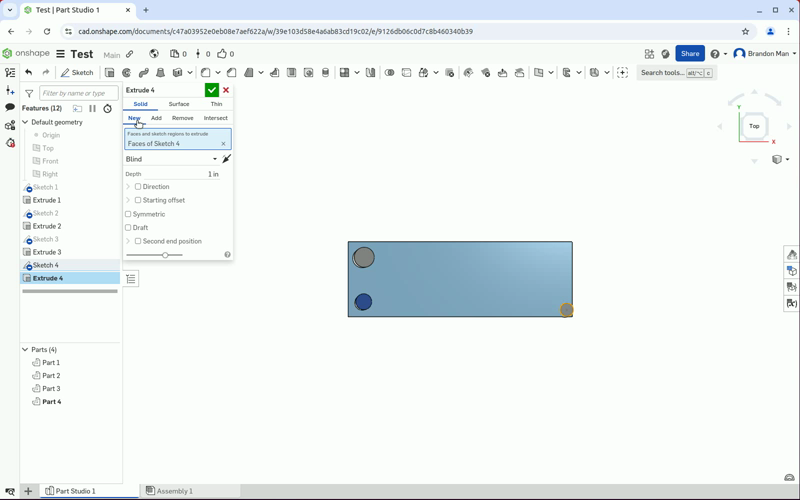
key(tab, 4)
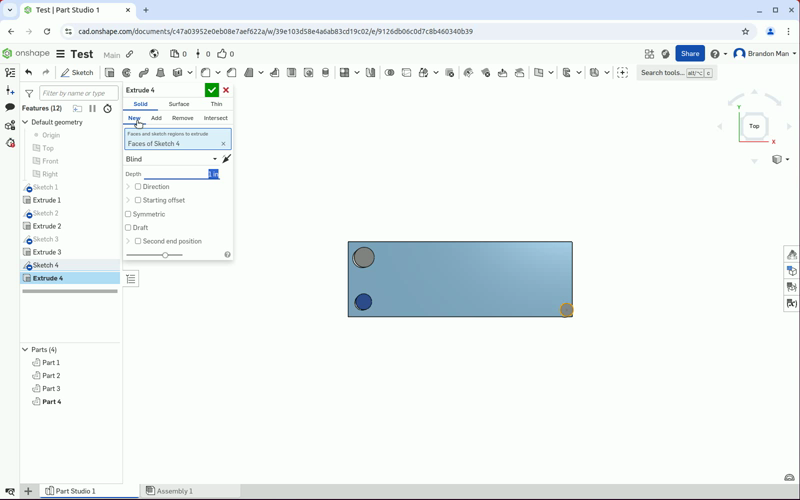
text(23.108)
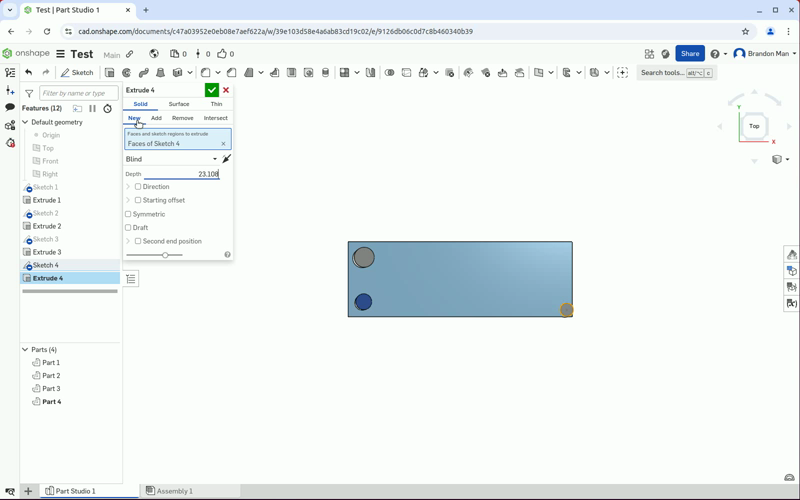
key(enter)
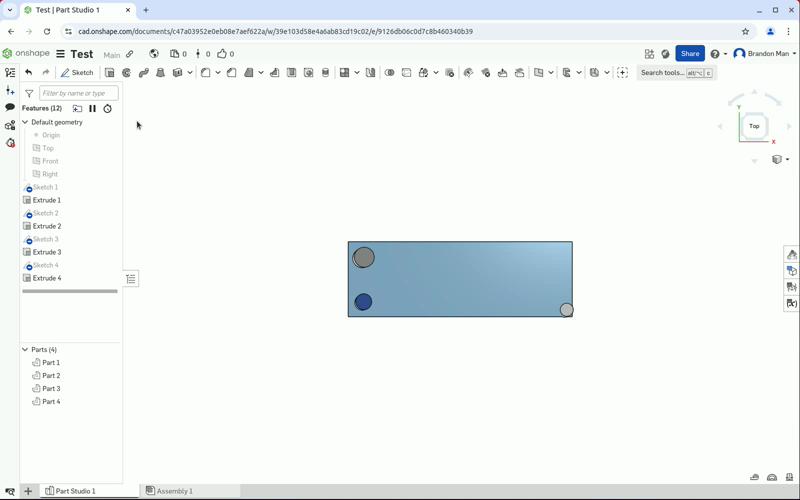
key(shift+h)
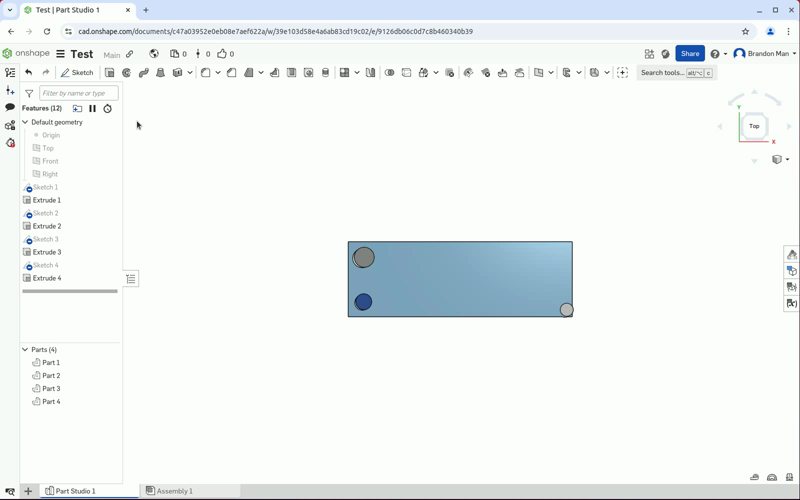
key(shift+h)
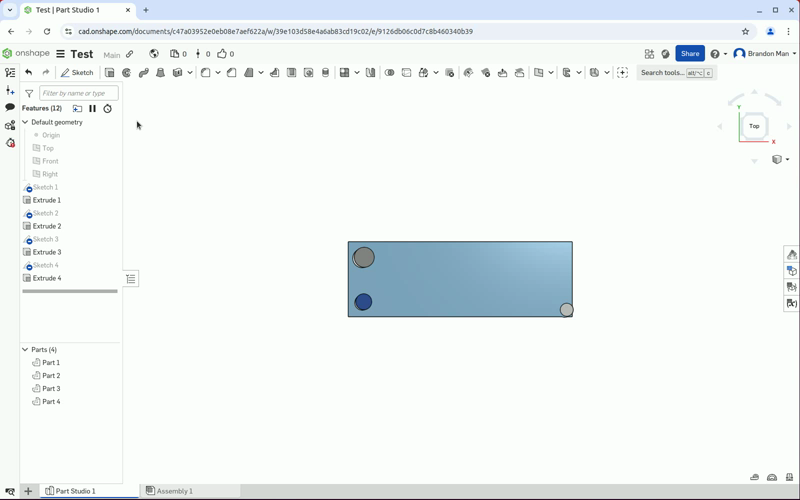
mouse_move(73, 189)
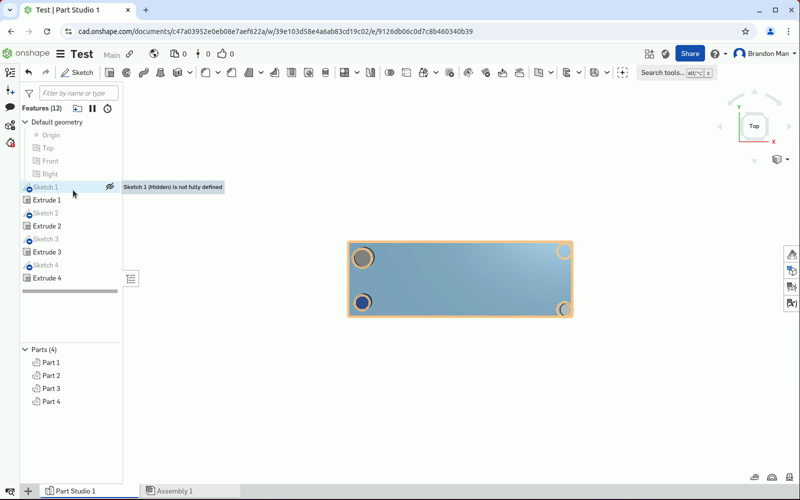
click(73, 189)
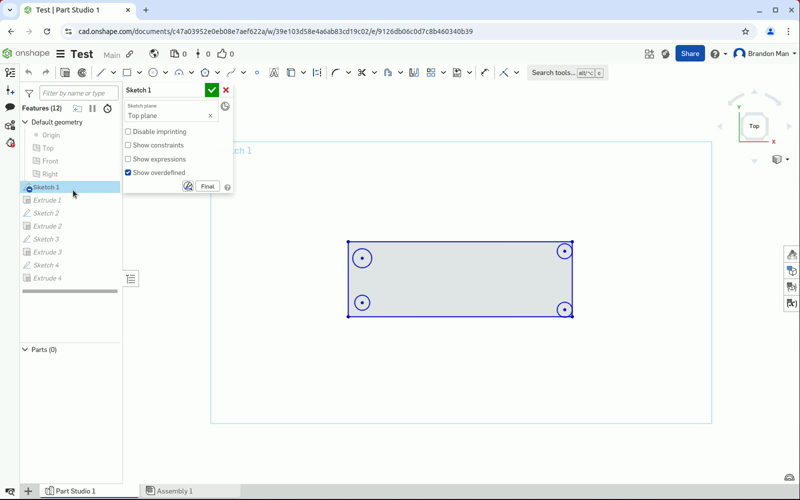
mouse_move(229, 92)
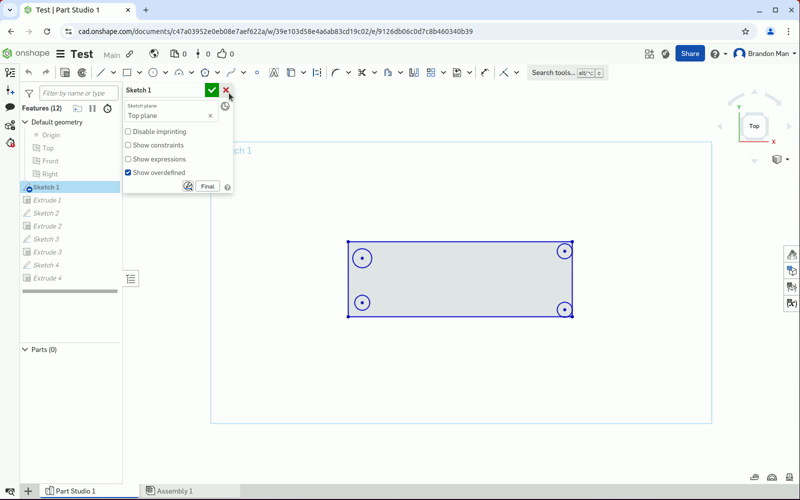
click(229, 92)
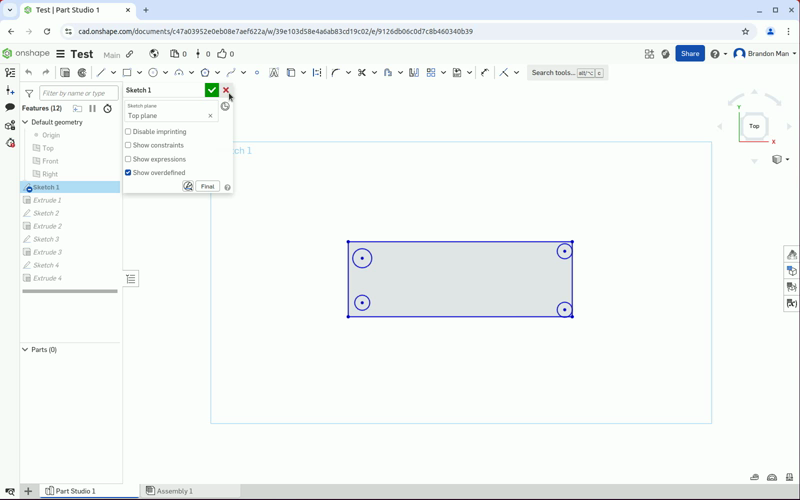
key(shift+s)
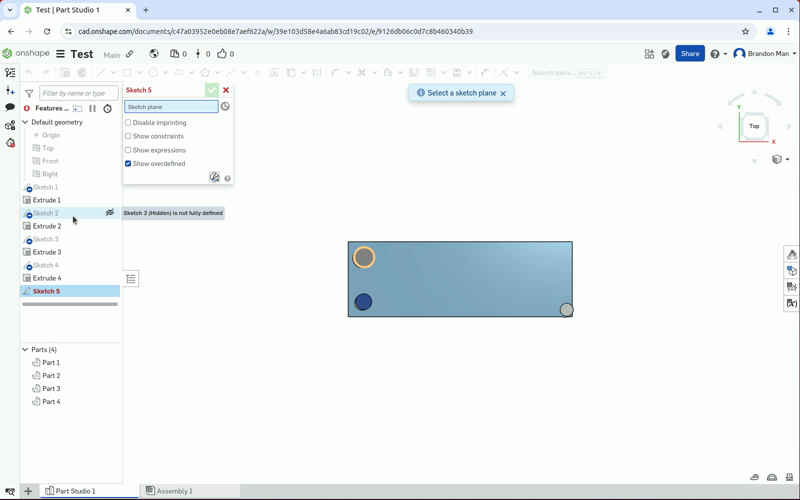
scroll(3)
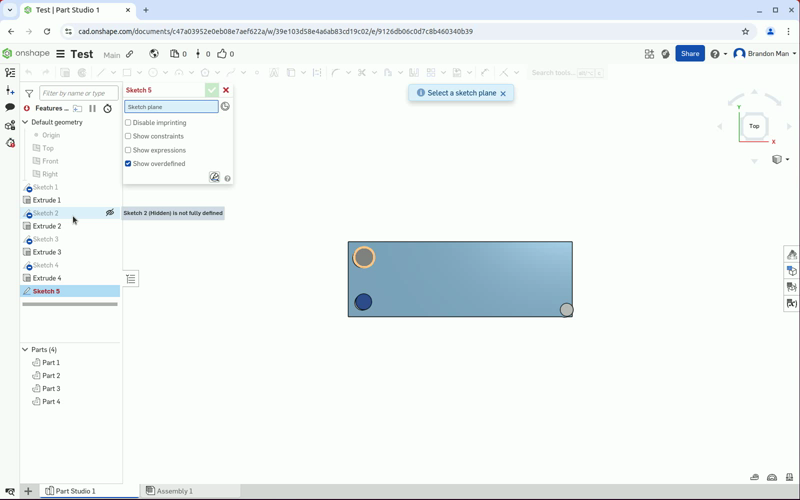
mouse_move(73, 150)
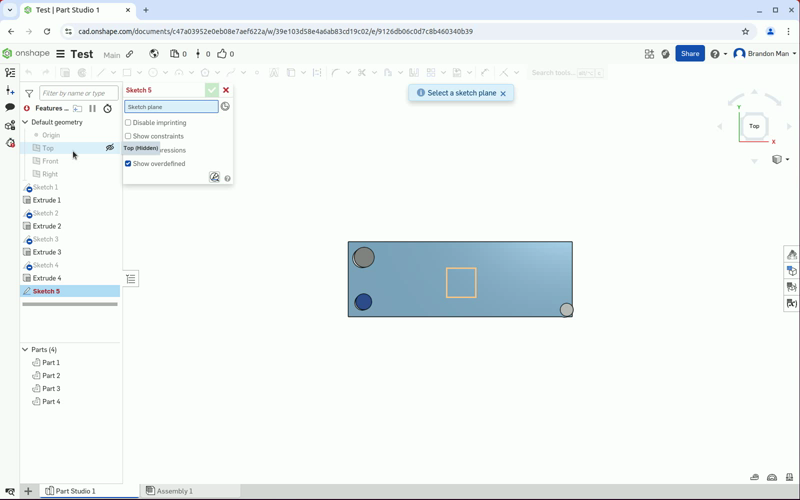
click(73, 150)
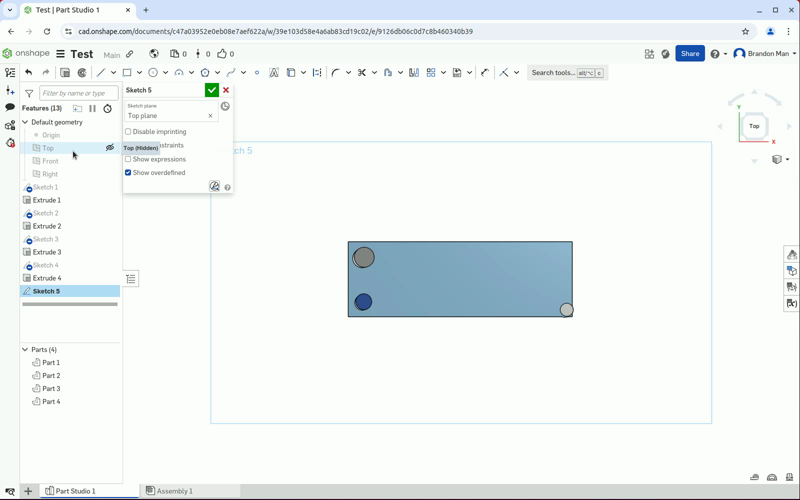
mouse_move(73, 352)
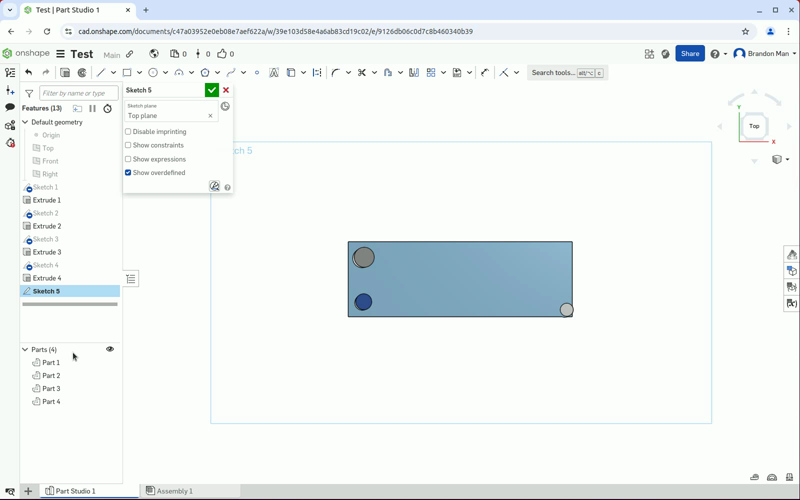
key(y)
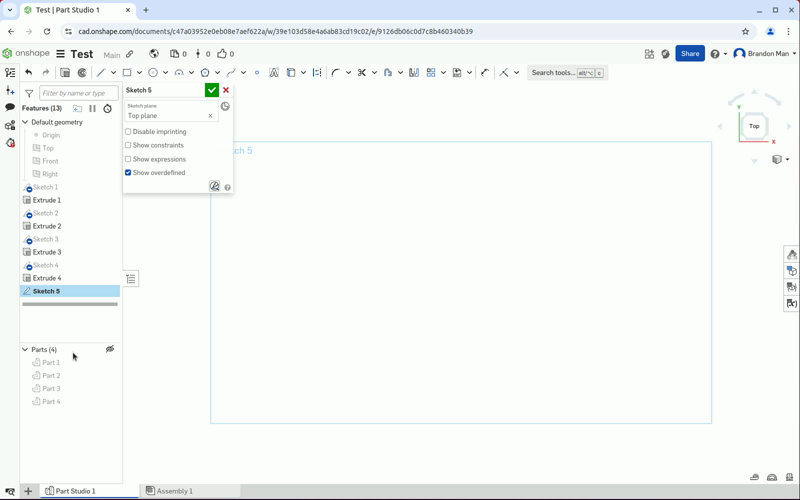
key(c)
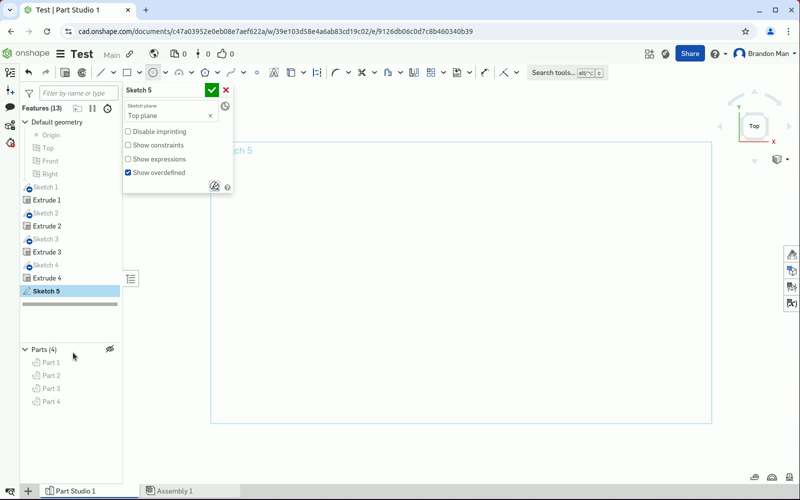
key_down(shift)
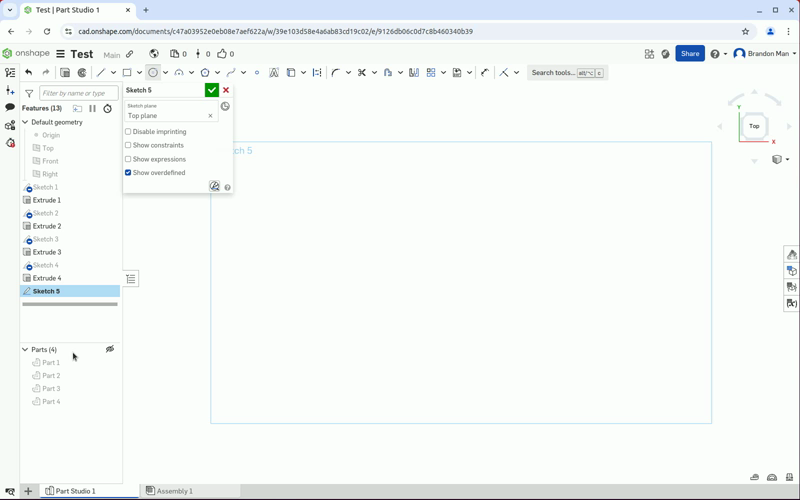
mouse_move(565, 250)
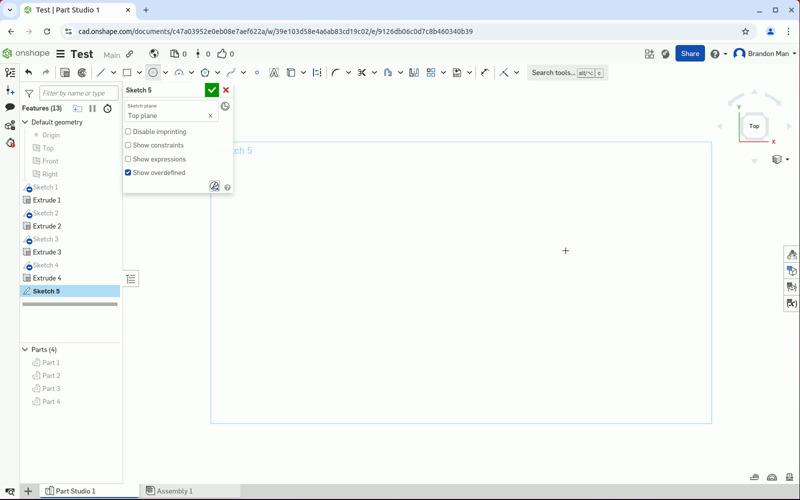
click(565, 250)
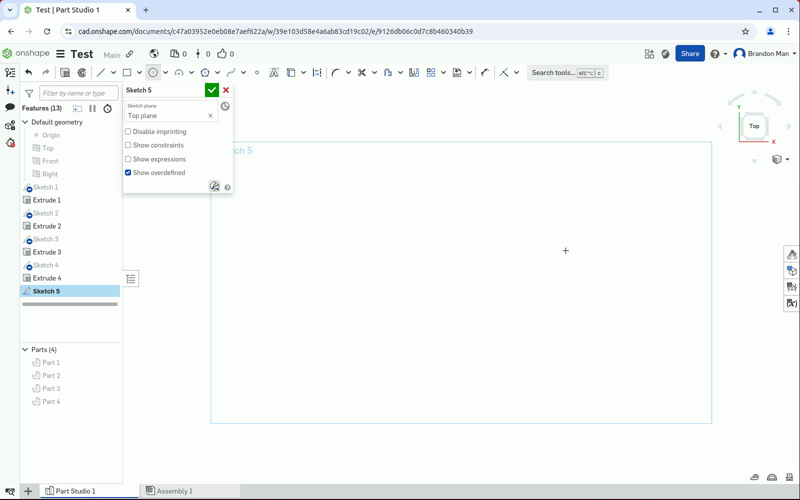
key_up(shift)
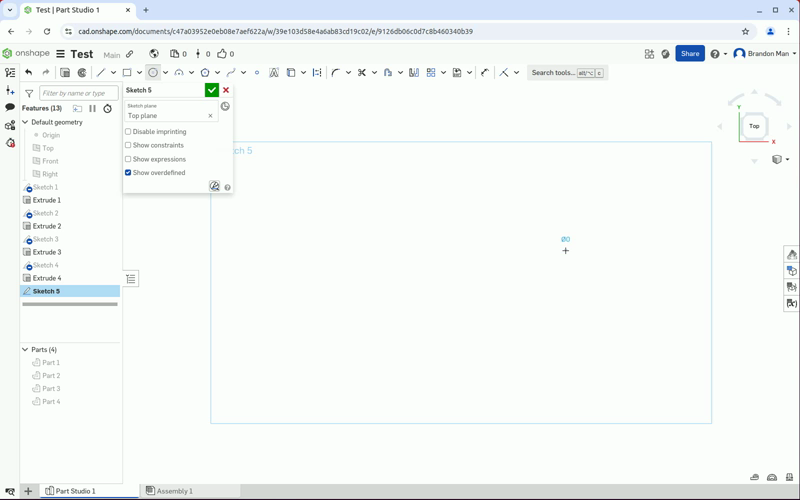
mouse_move(569, 250)
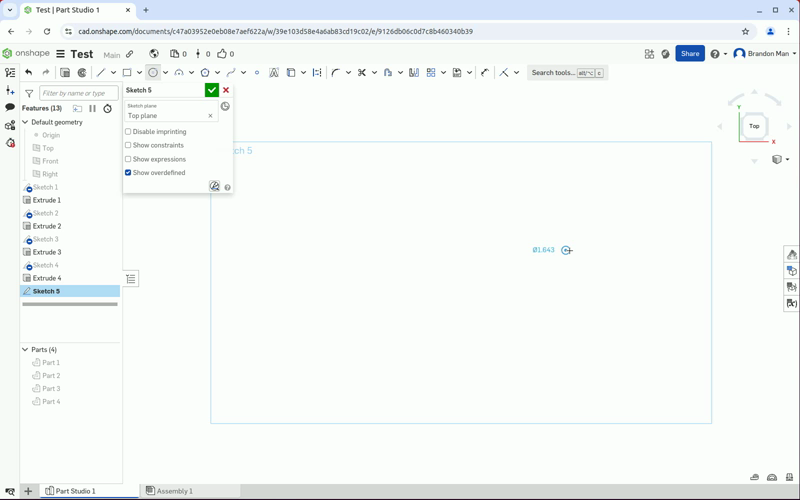
click(569, 250)
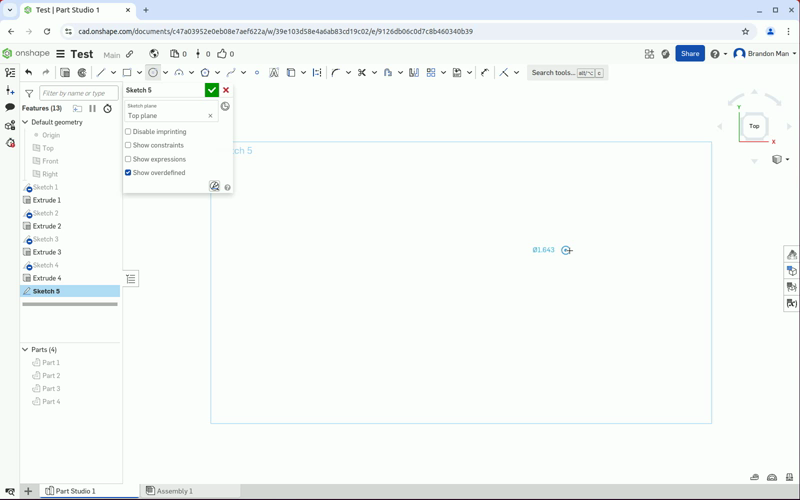
key(esc)
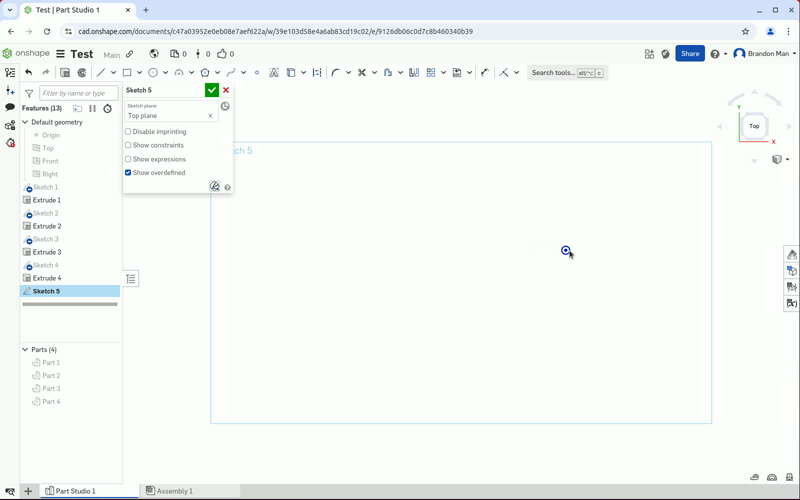
mouse_move(567, 248)
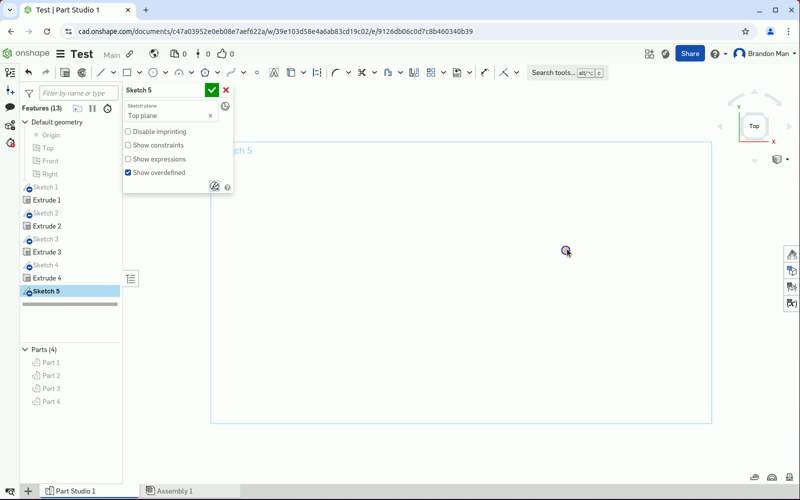
scroll(6)
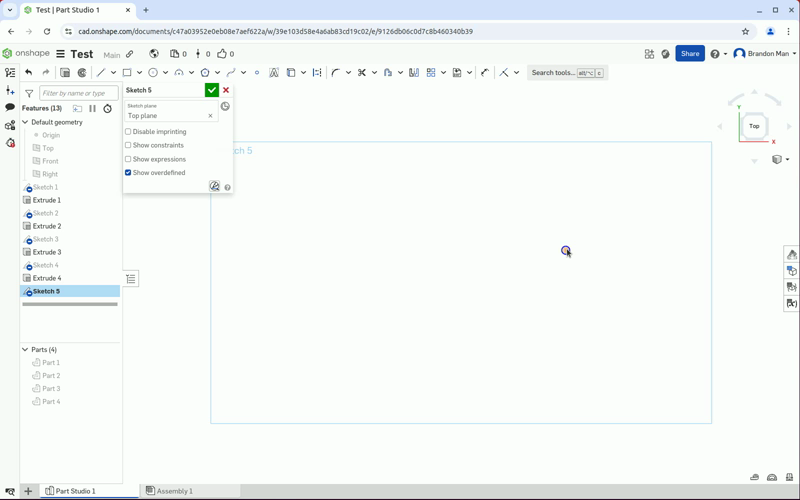
scroll(6)
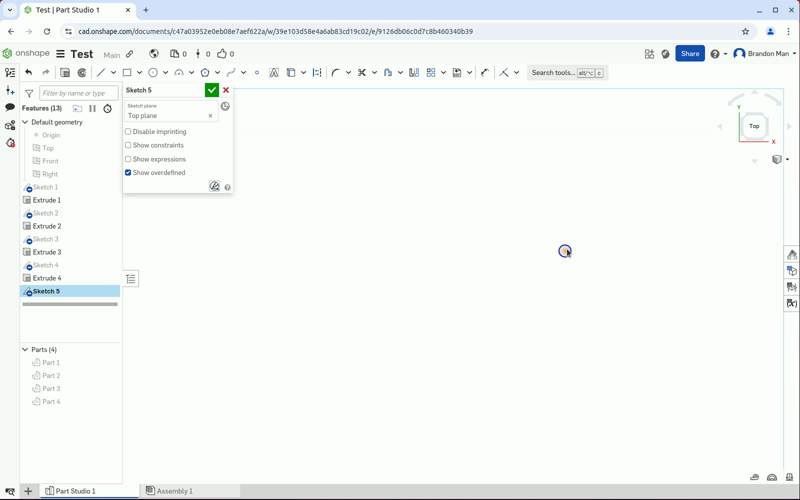
scroll(6)
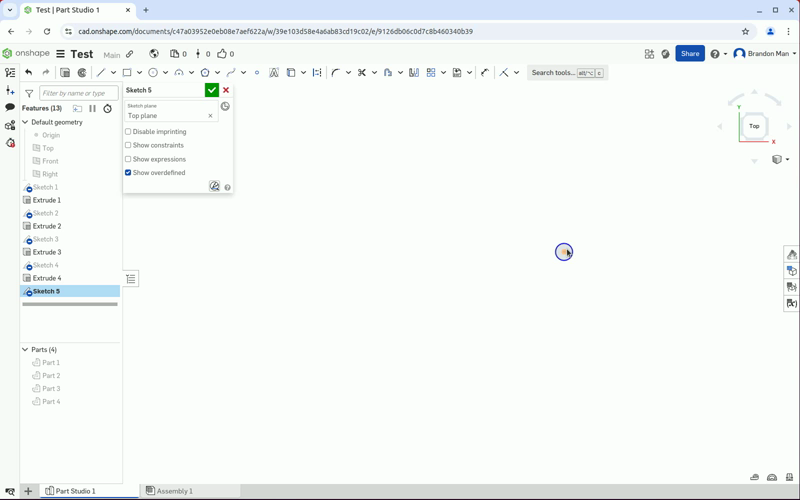
scroll(6)
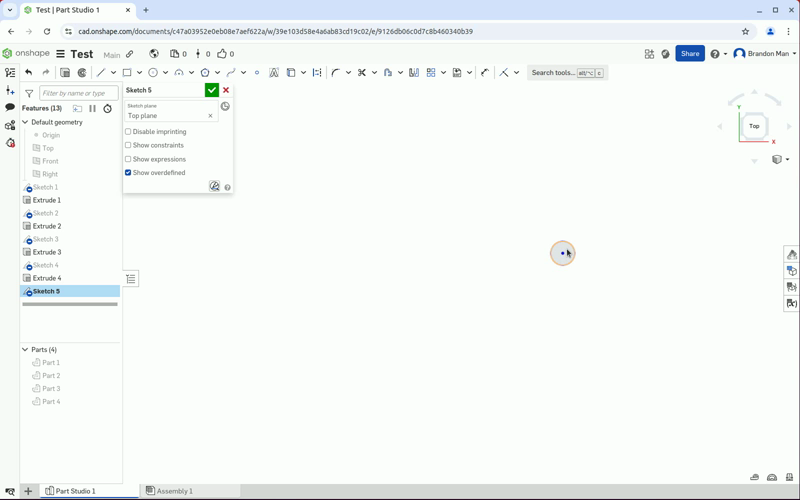
scroll(6)
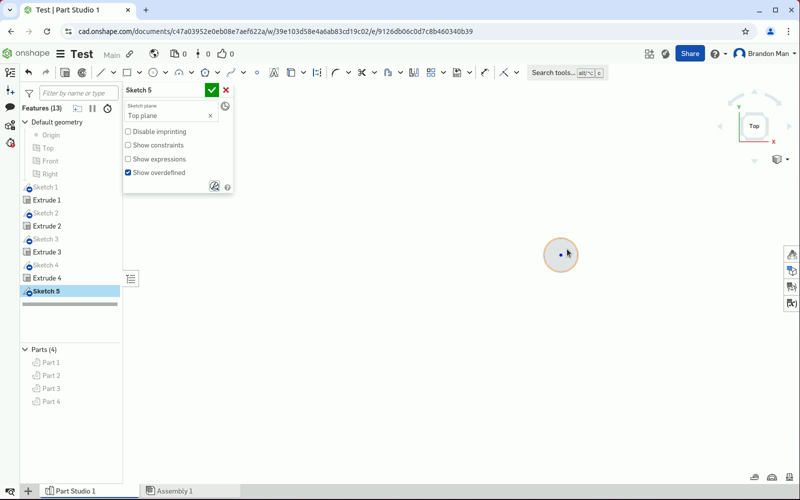
scroll(6)
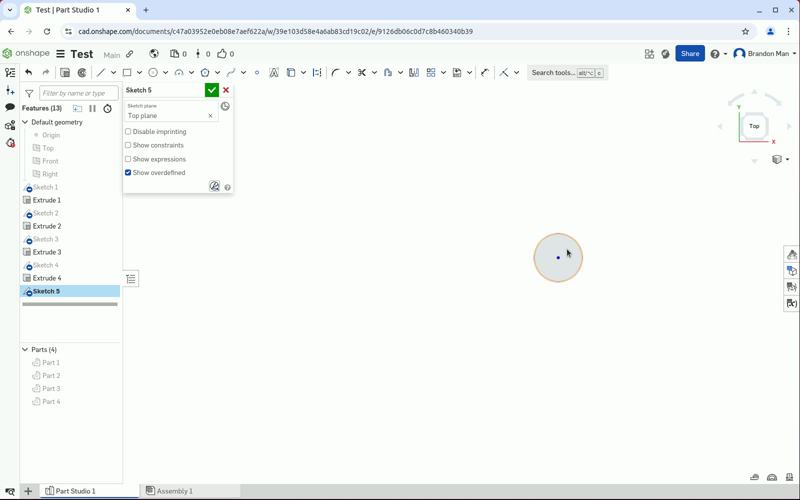
scroll(6)
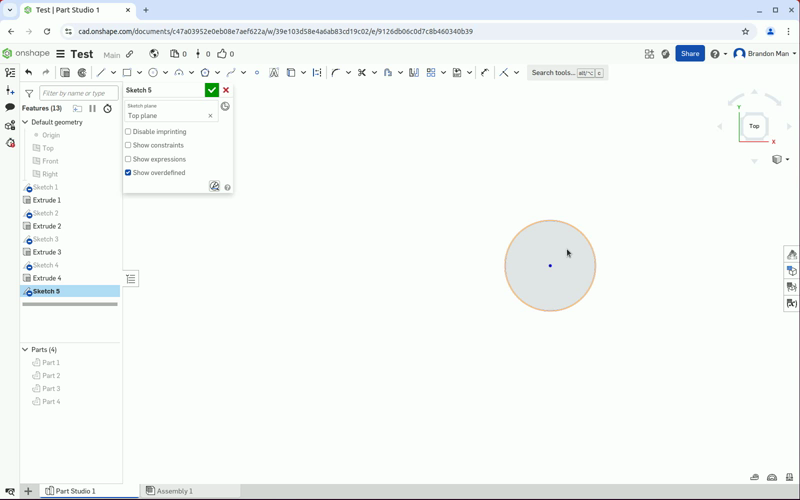
click(567, 248)
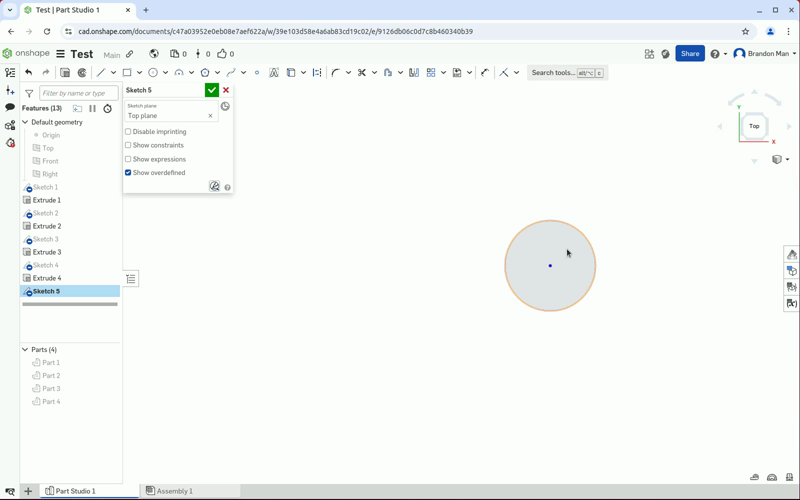
scroll(-6)
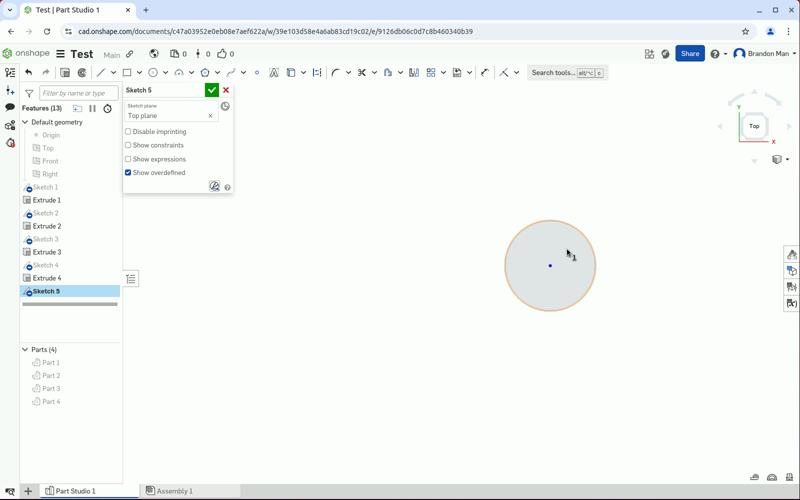
scroll(-6)
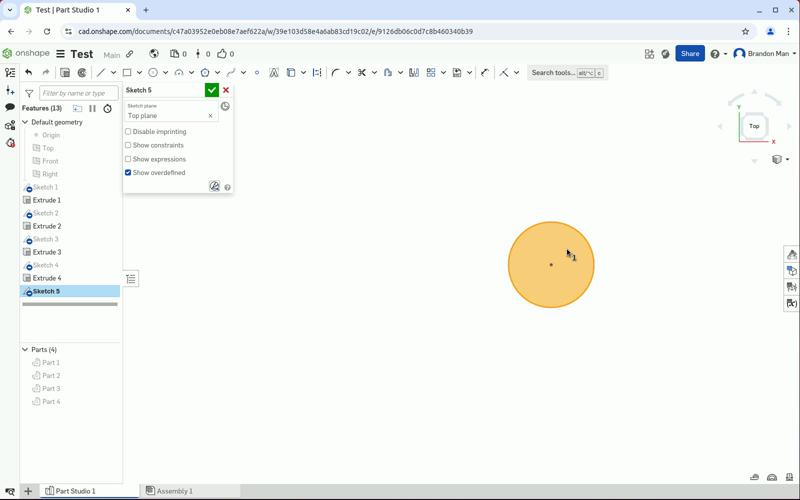
scroll(-6)
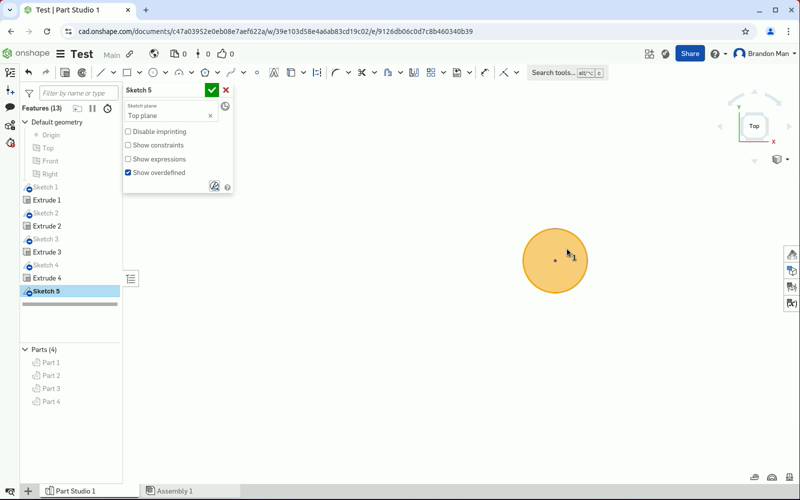
scroll(-6)
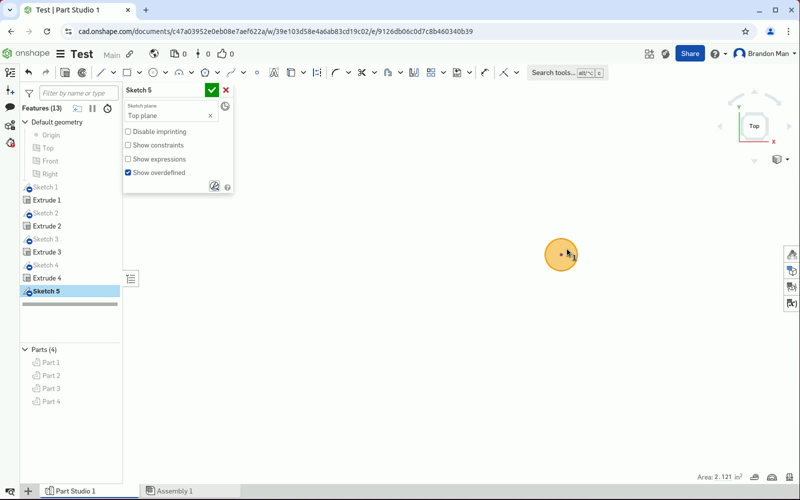
scroll(-6)
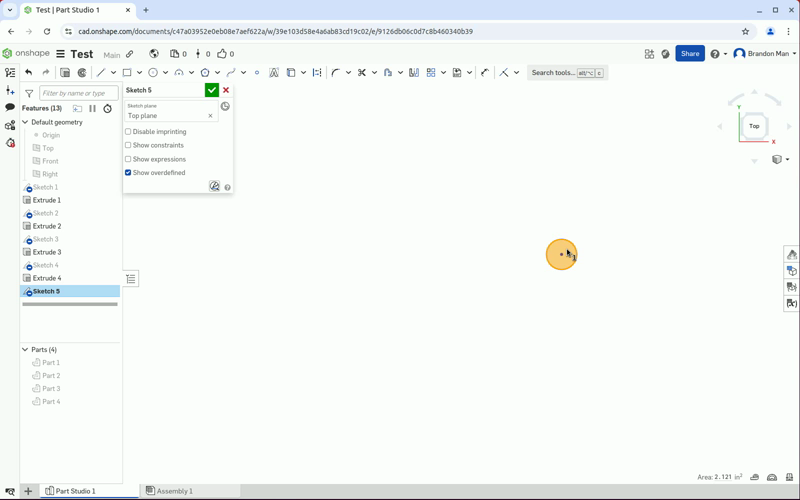
scroll(-6)
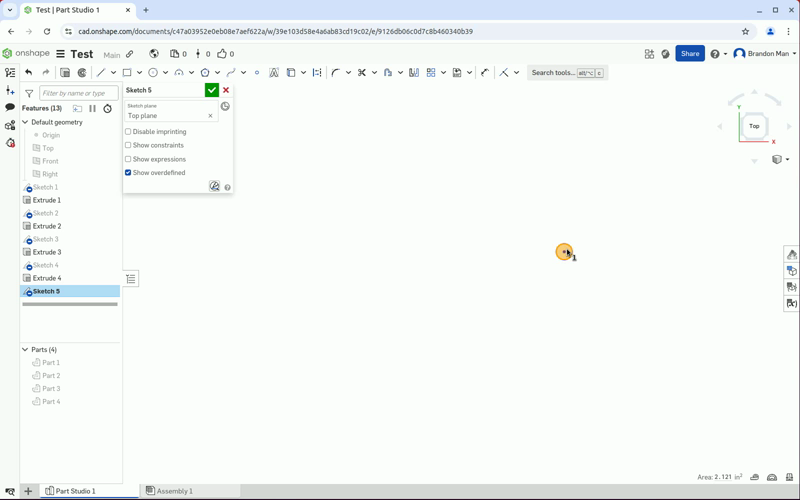
scroll(-6)
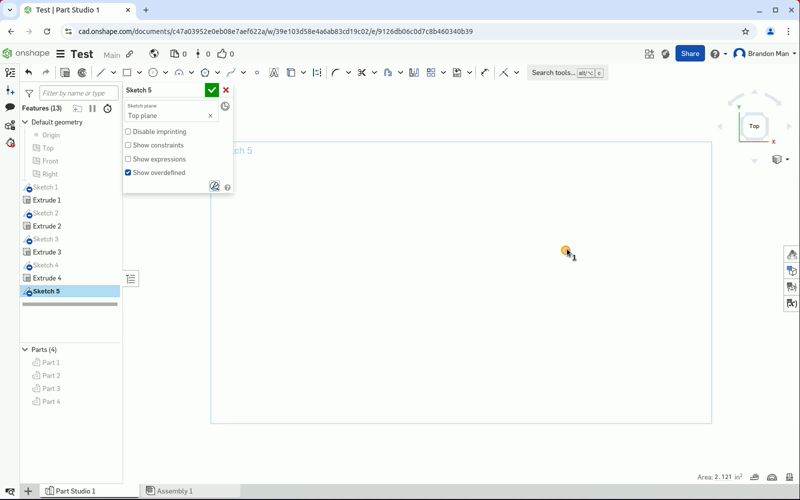
mouse_move(73, 352)
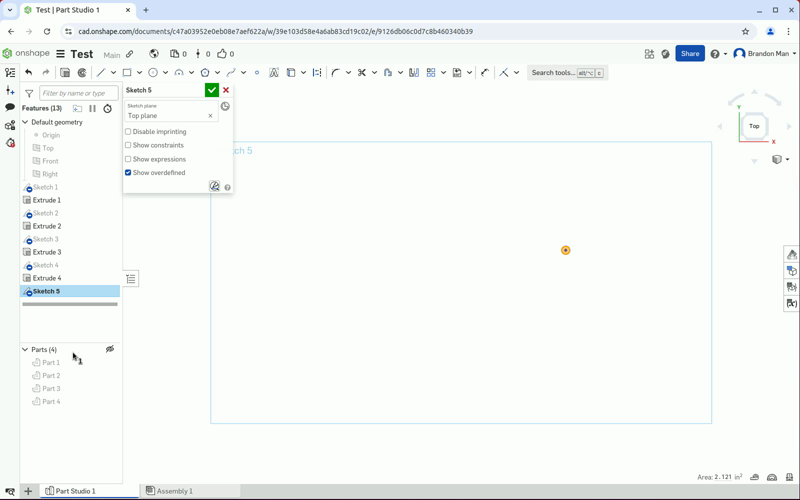
key(shift+y)
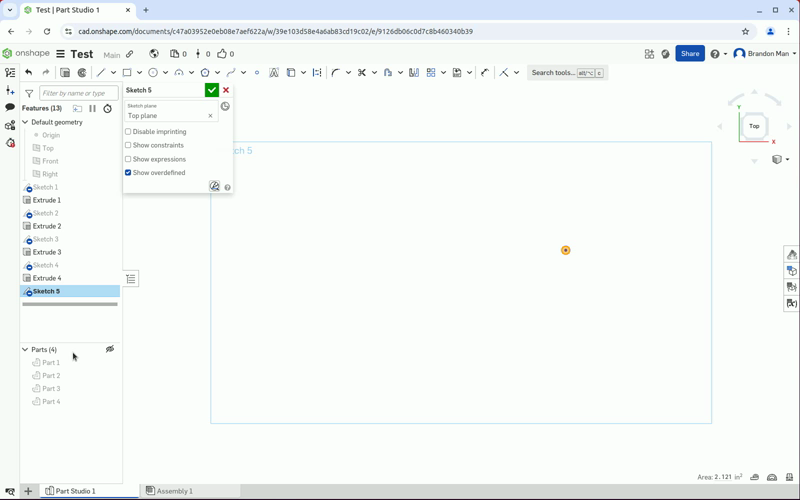
key(shift+e)
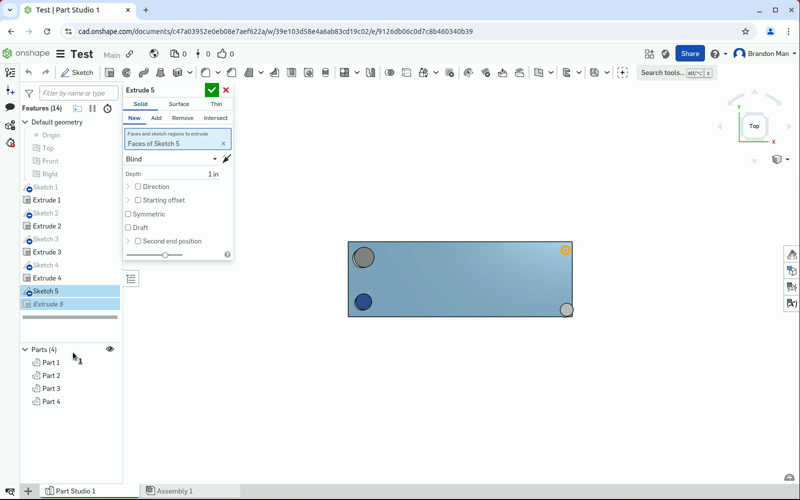
mouse_move(143, 106)
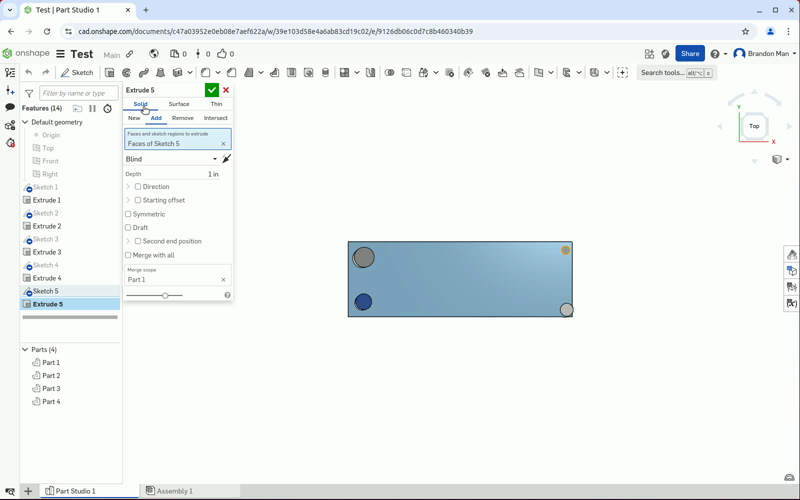
click(143, 106)
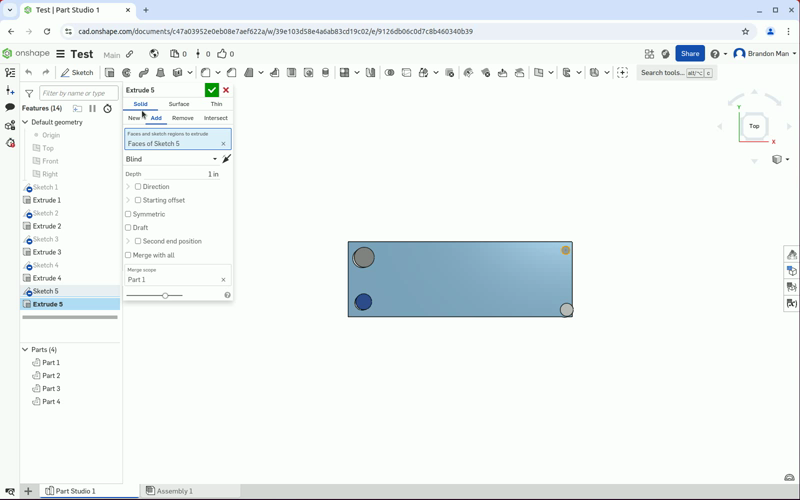
mouse_move(137, 120)
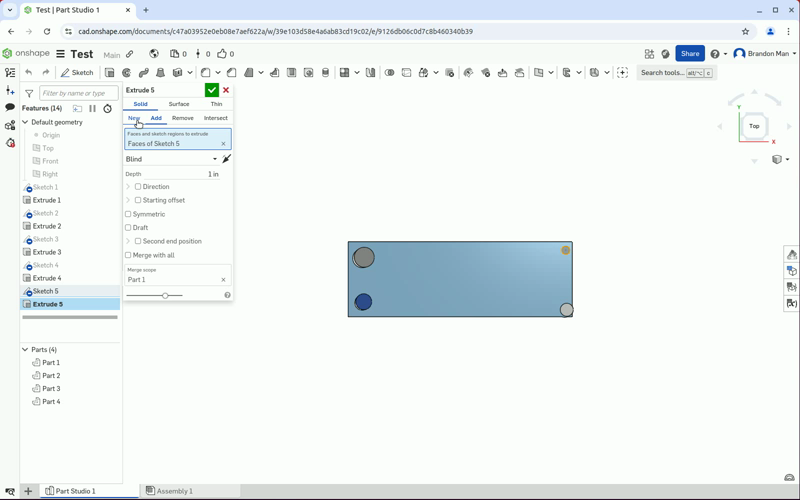
click(137, 120)
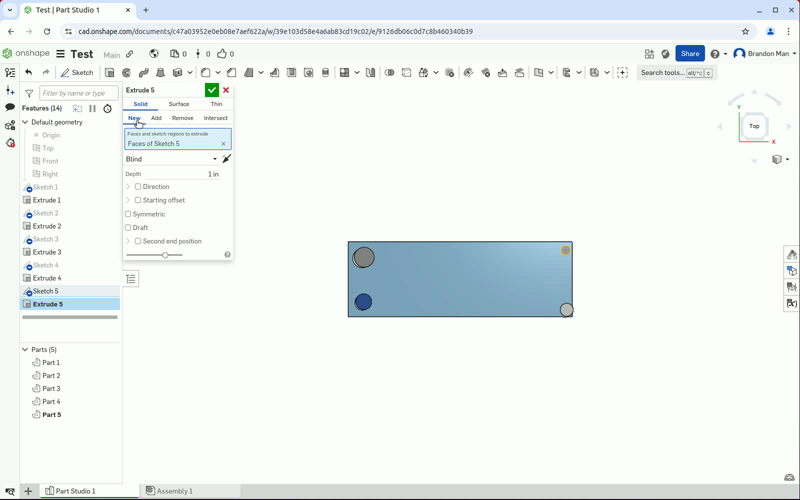
key(tab, 4)
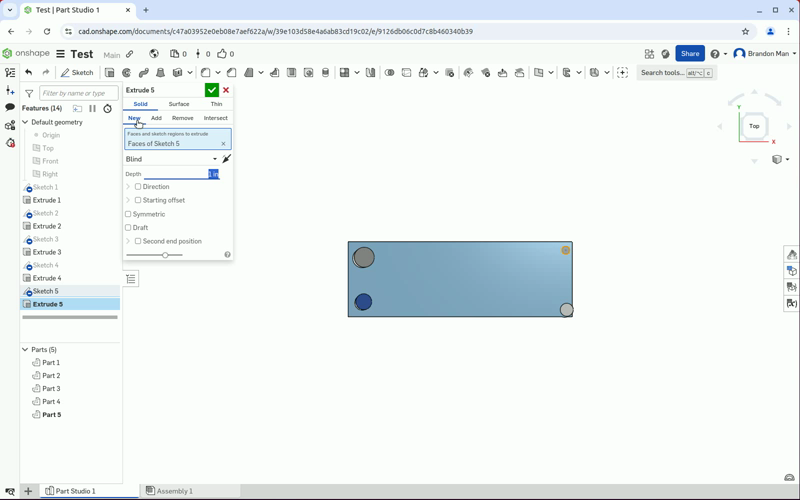
text(23.108)
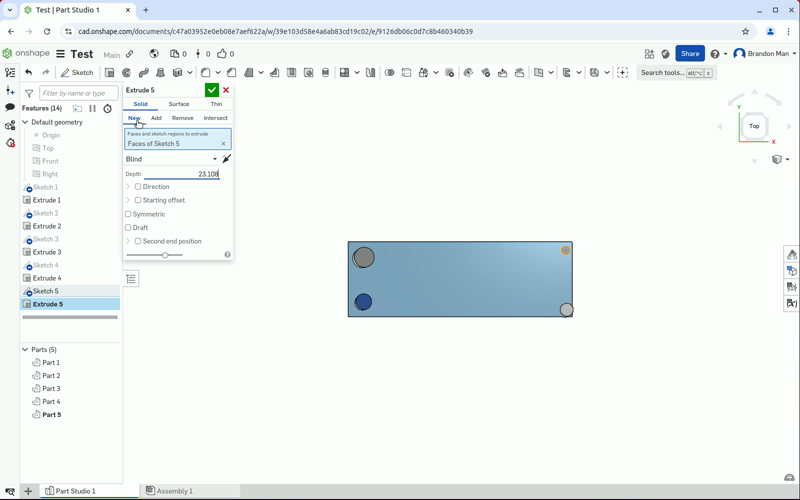
key(enter)
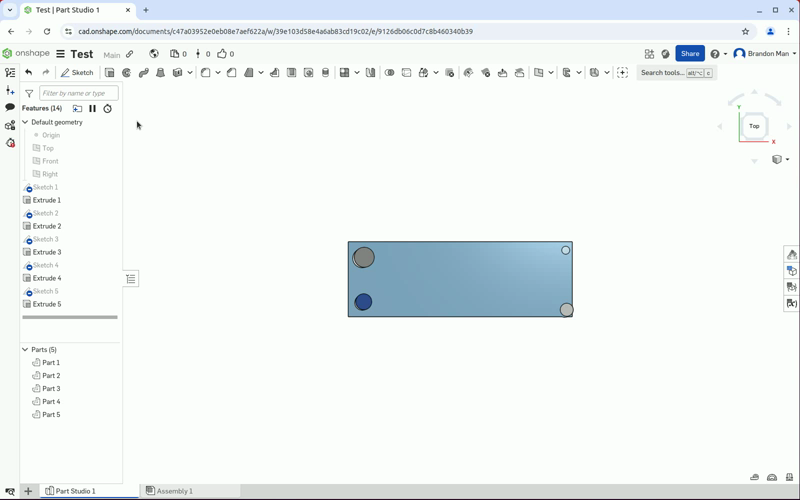
key(shift+h)
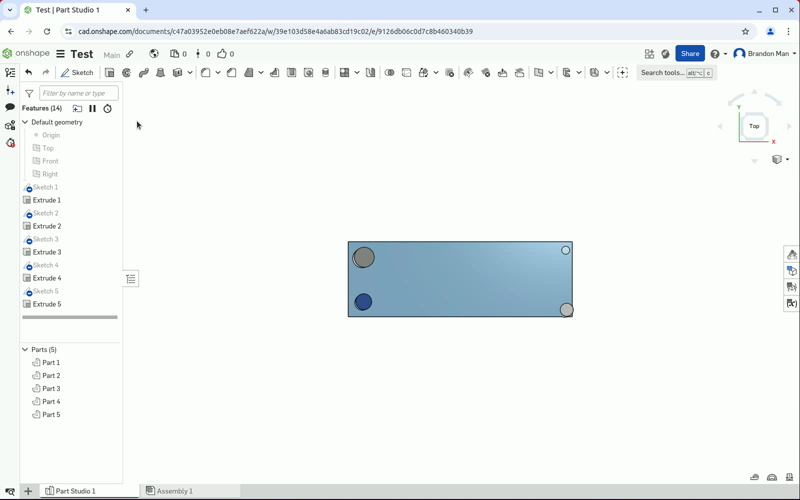
key(shift+h)
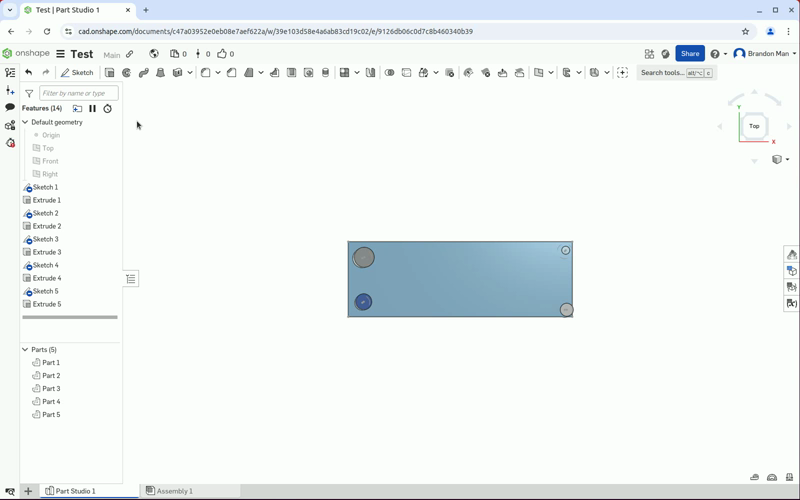
key(shift+7)
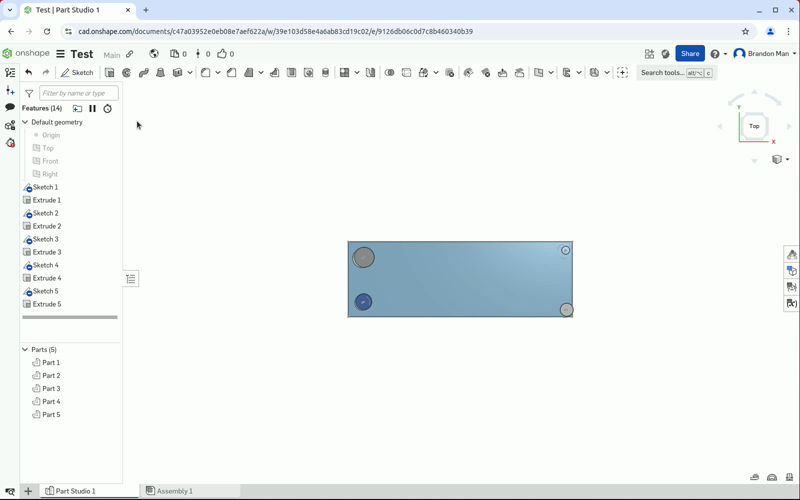
key(up, 3)
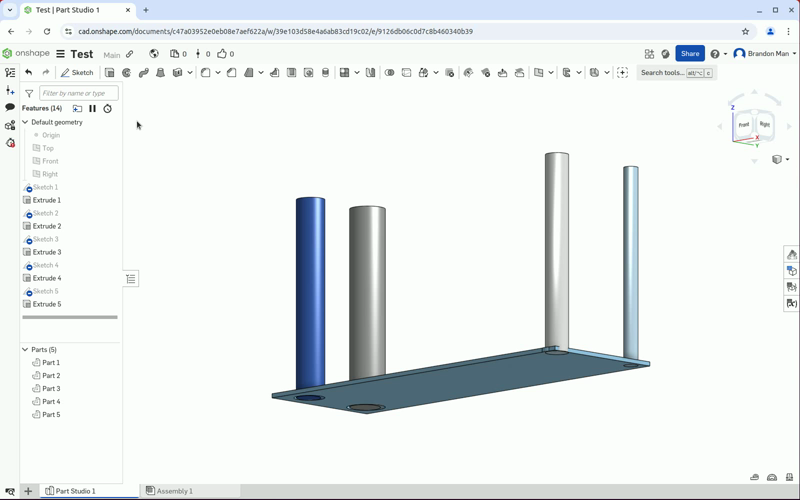
key(left, 3)
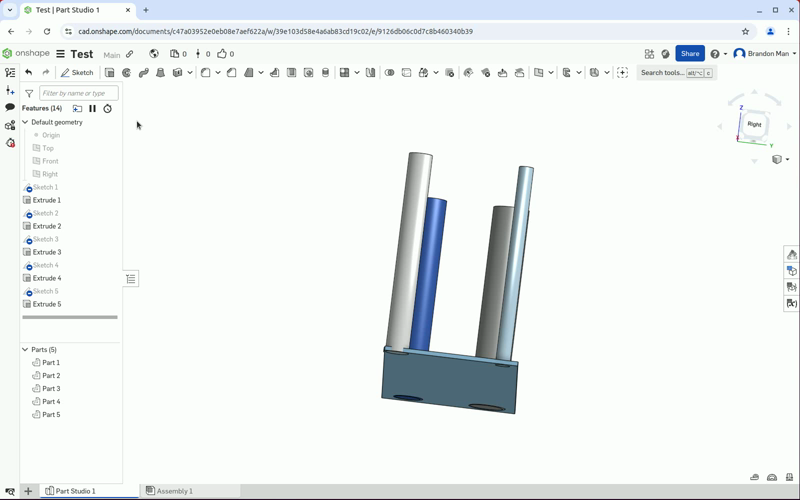
key(right, 3)
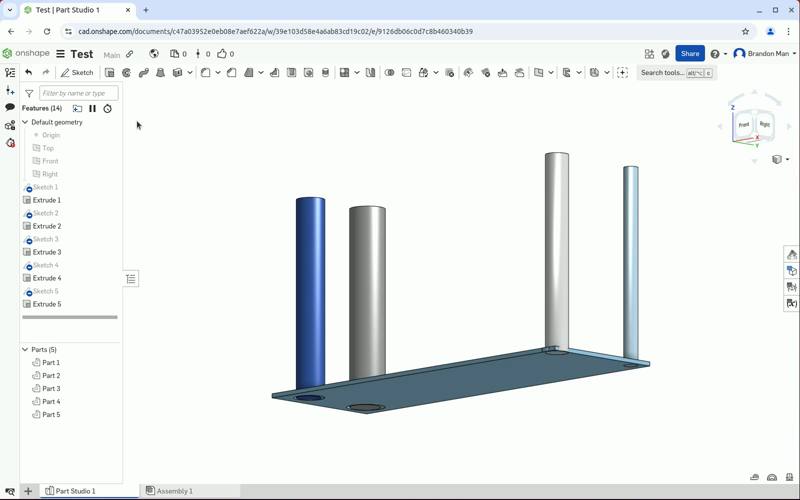
key(down, 3)
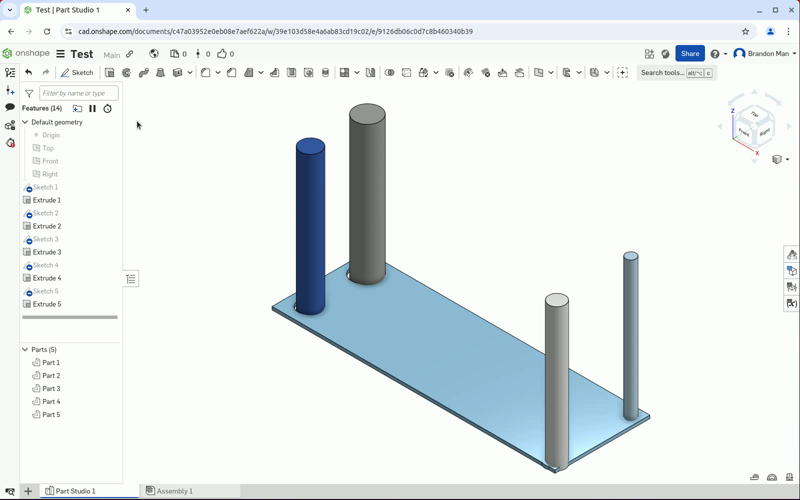
mouse_move(73, 189)
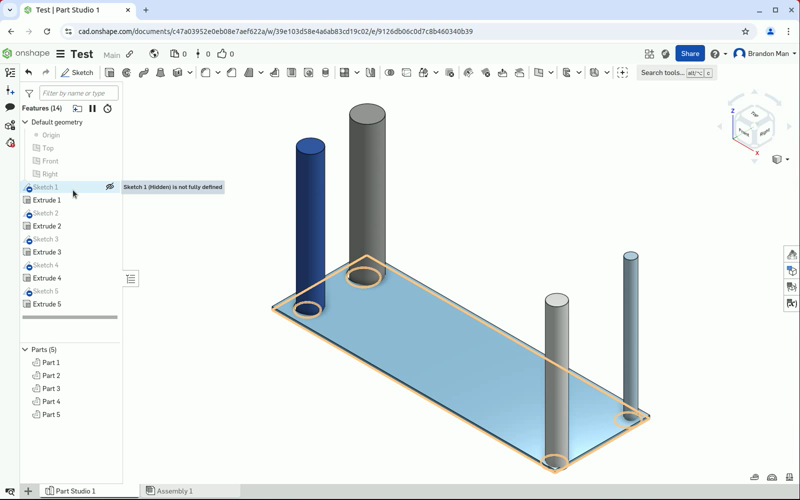
click(73, 189)